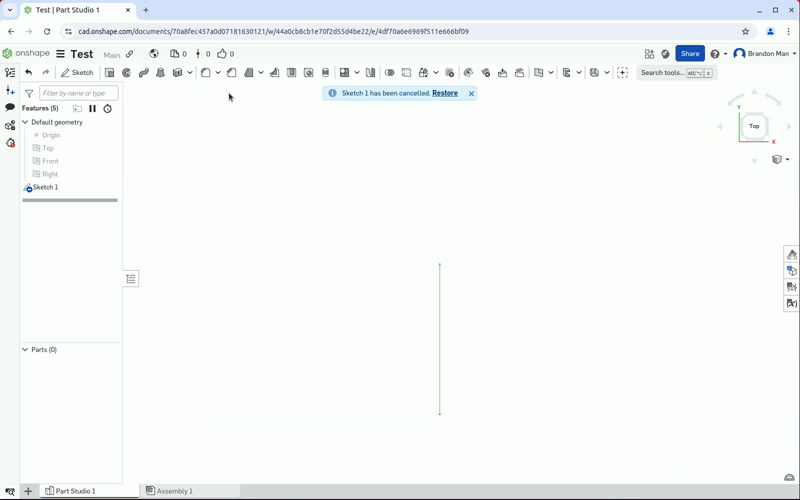
key(shift+h)
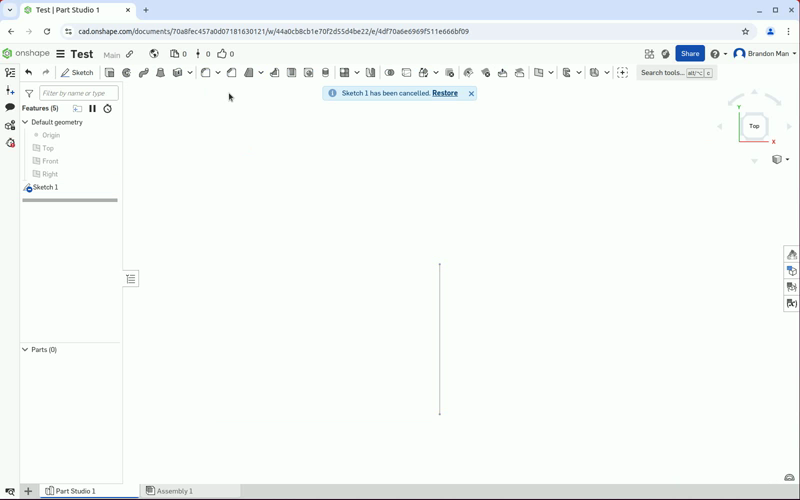
key(shift+s)
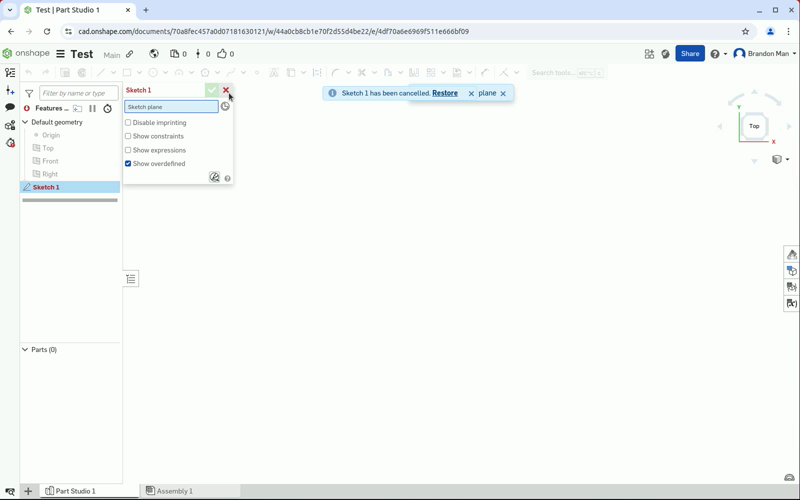
mouse_move(73, 150)
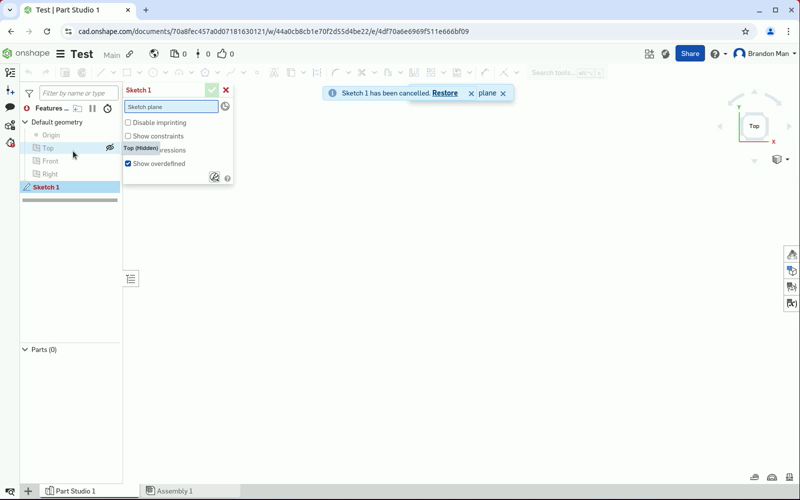
click(73, 150)
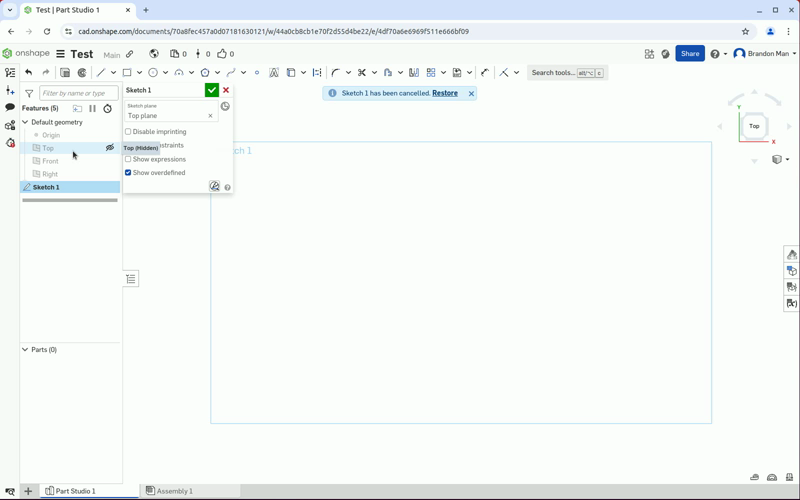
mouse_move(73, 352)
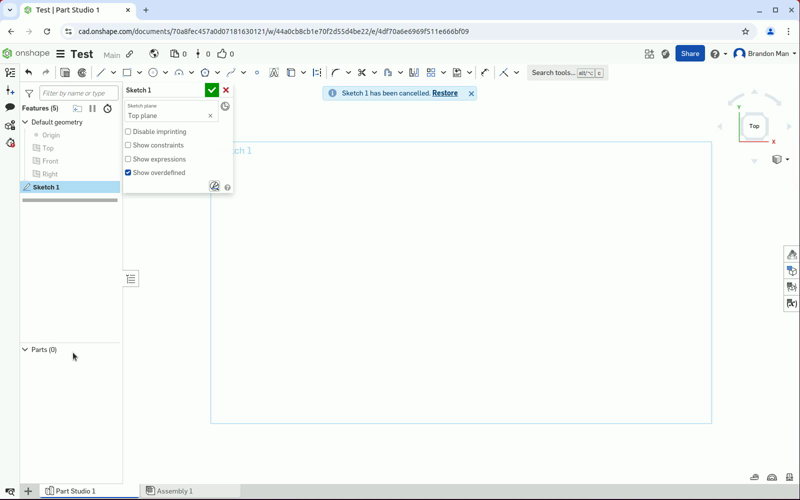
key(y)
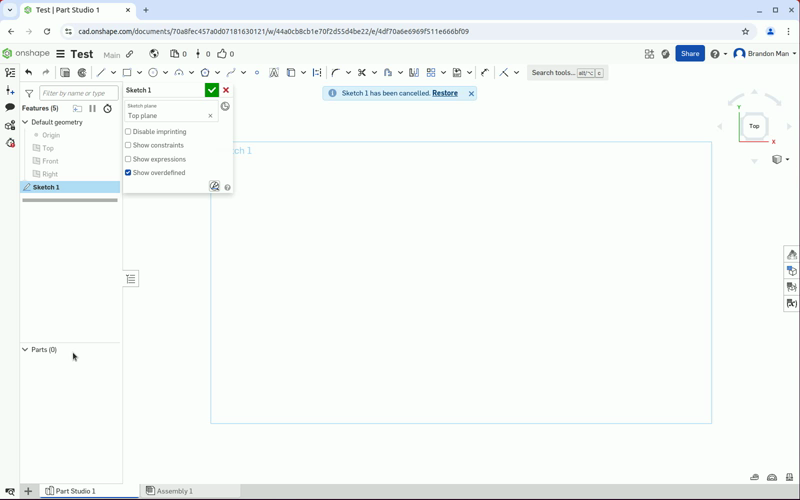
key(l)
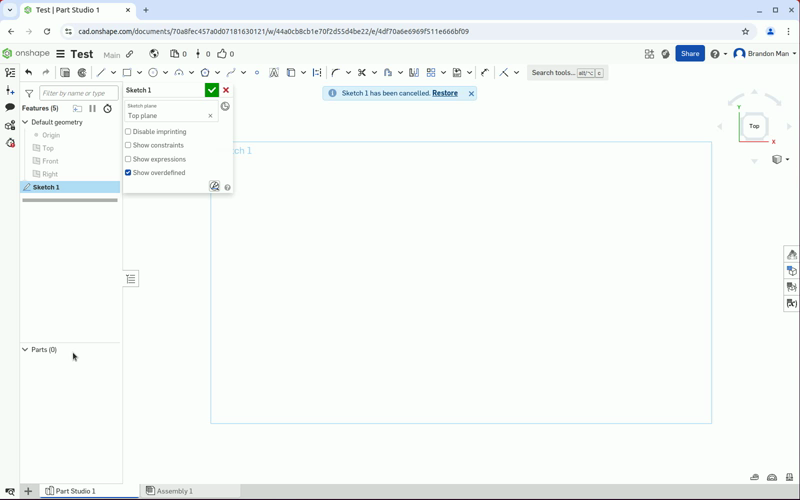
key_down(shift)
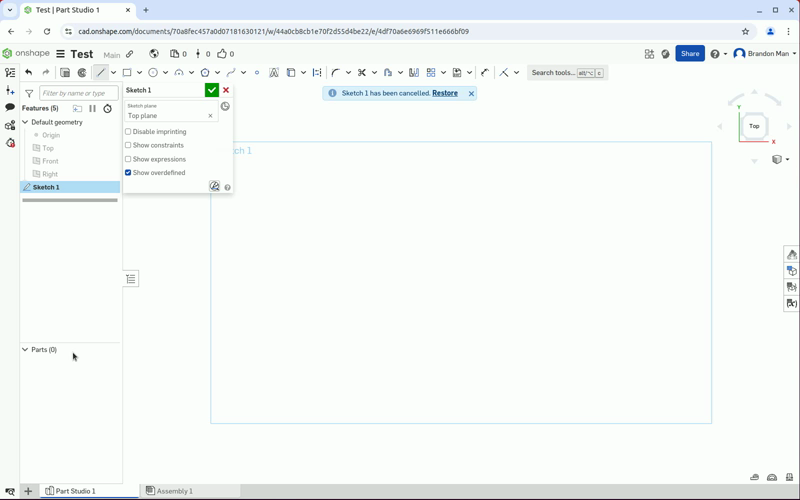
mouse_move(460, 282)
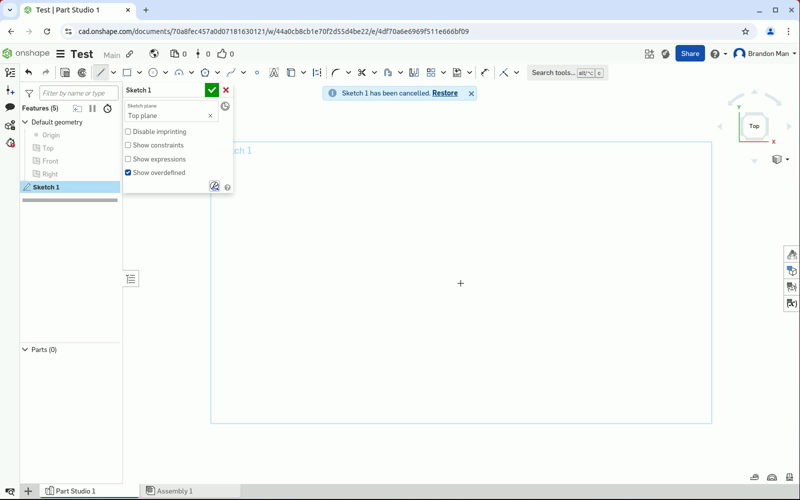
click(460, 282)
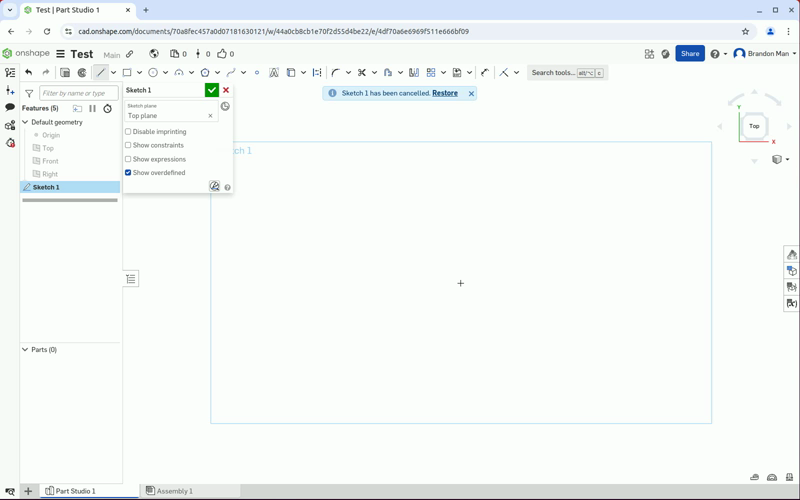
key_up(shift)
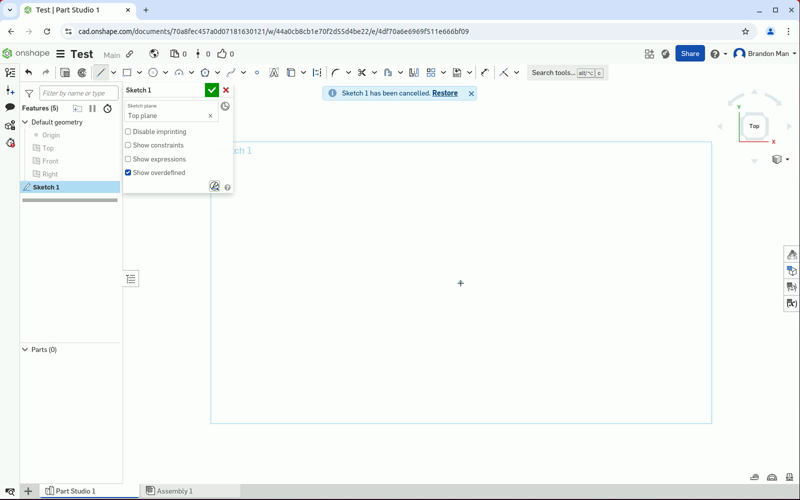
key_down(shift)
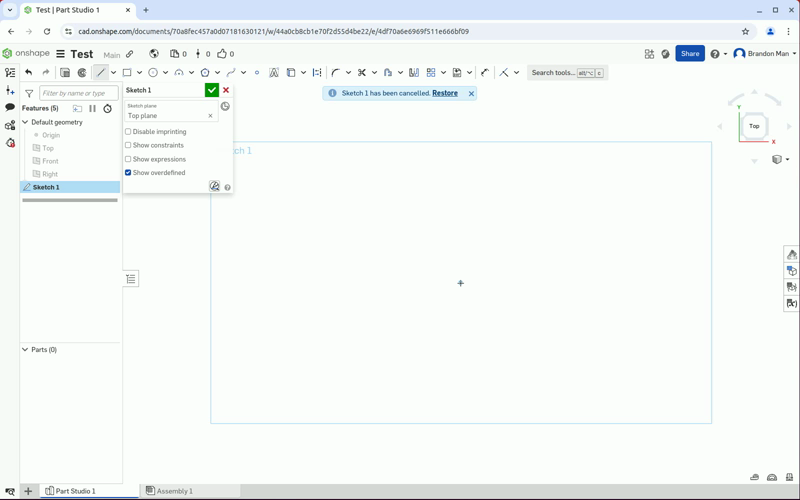
mouse_move(490, 282)
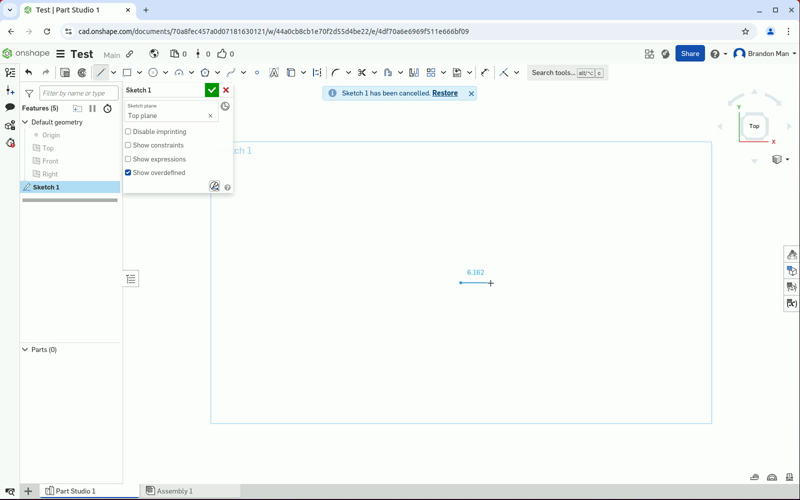
mouse_move(489, 282)
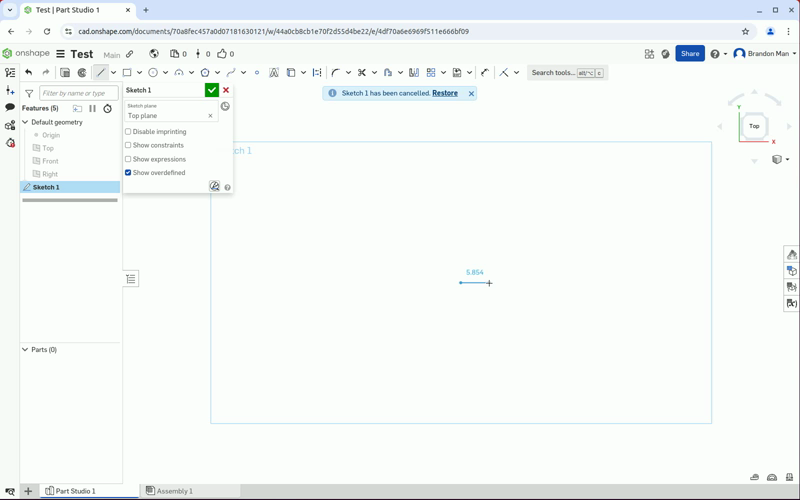
click(489, 282)
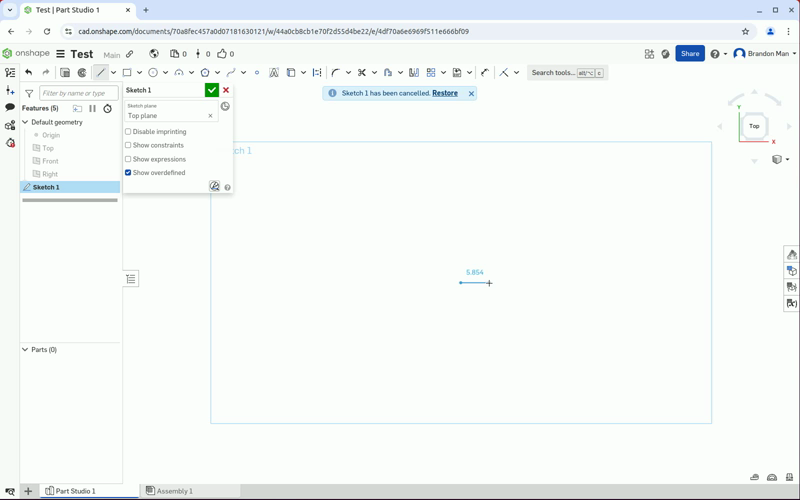
key_up(shift)
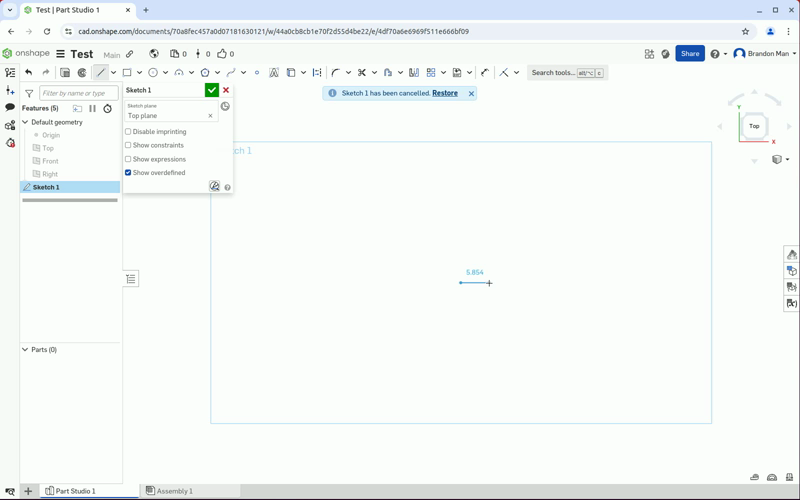
key_down(shift)
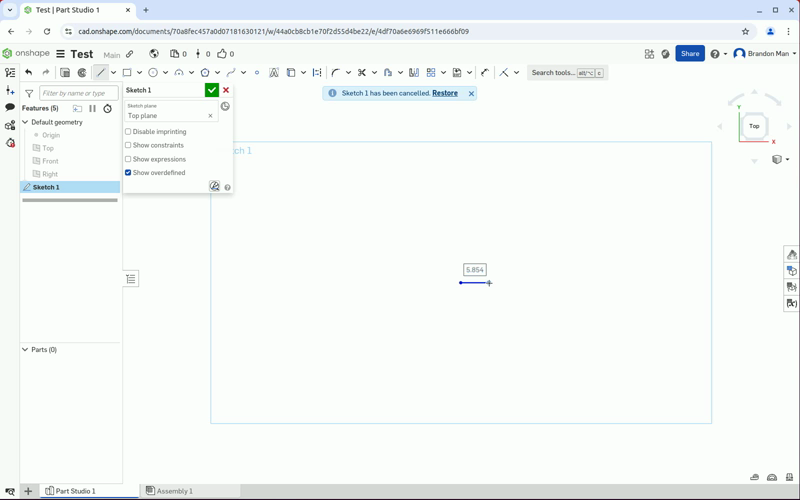
mouse_move(519, 282)
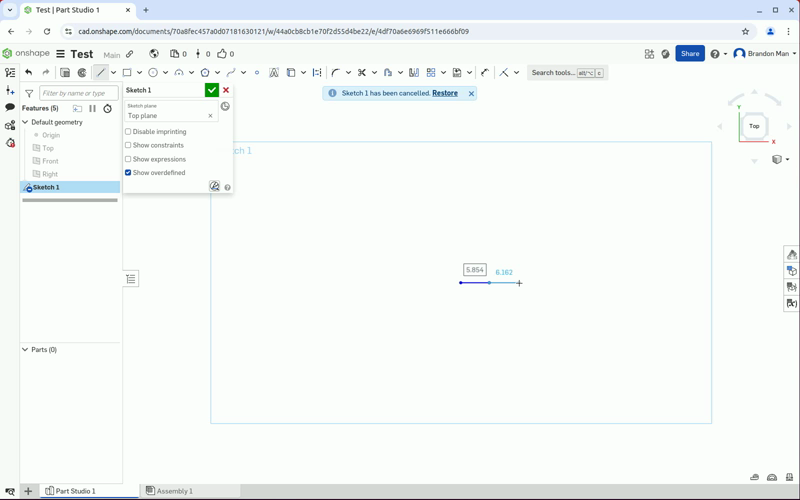
mouse_move(489, 268)
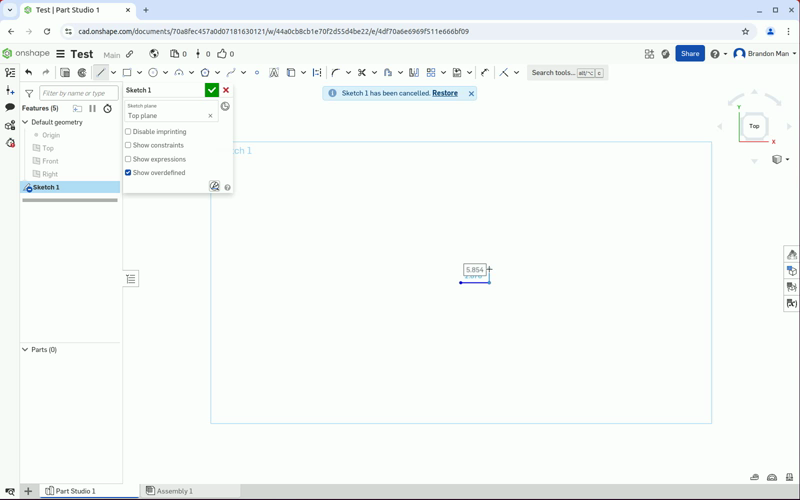
click(489, 268)
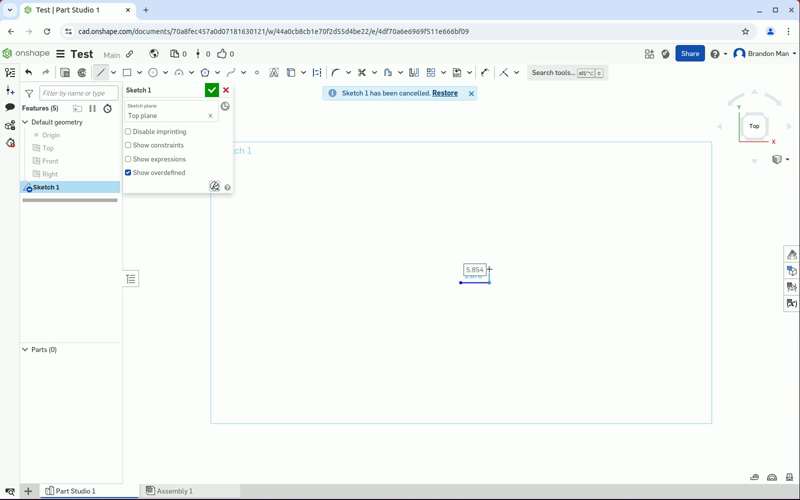
key_up(shift)
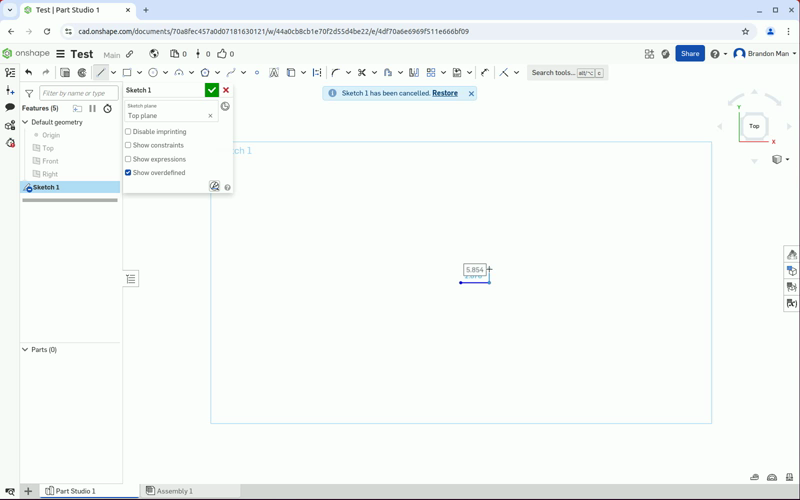
key_down(shift)
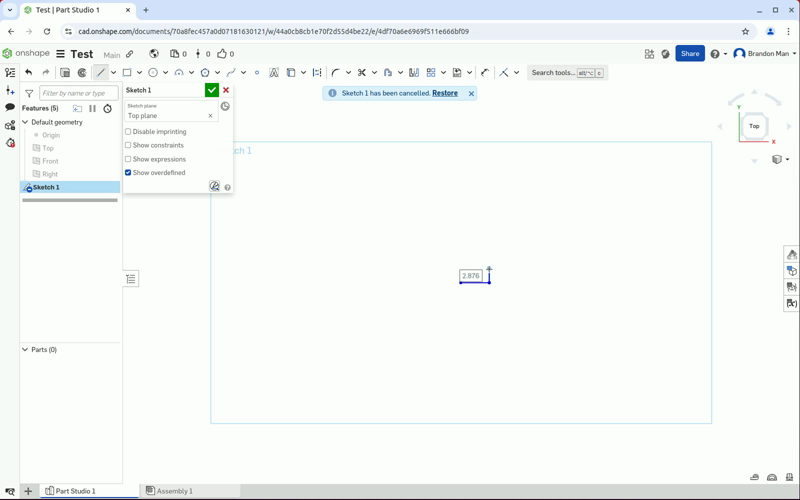
mouse_move(519, 268)
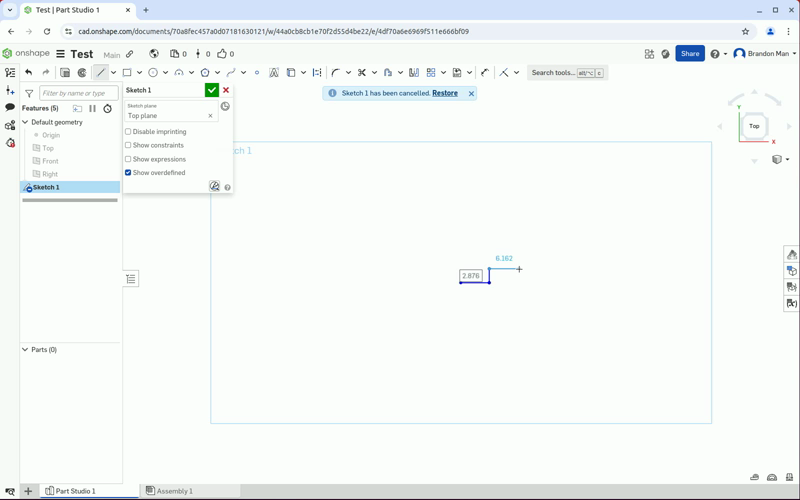
mouse_move(544, 268)
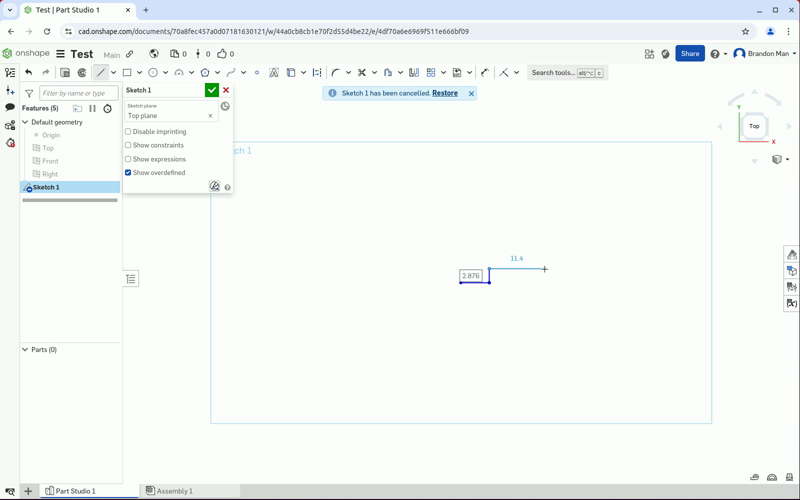
click(544, 268)
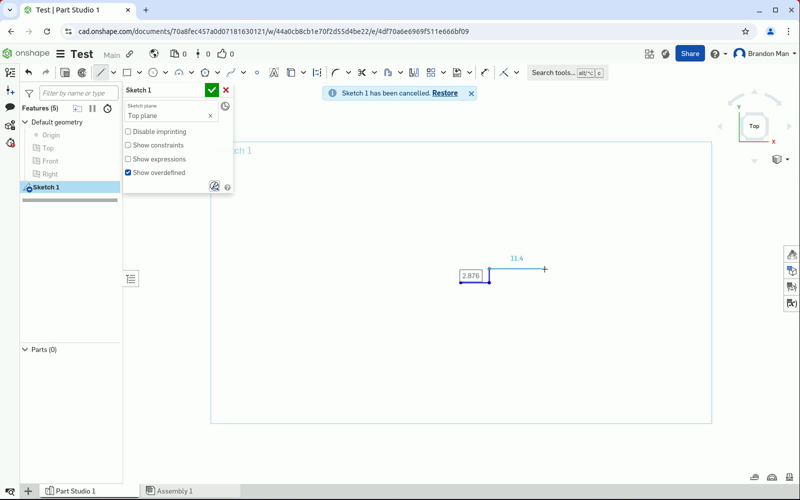
key_up(shift)
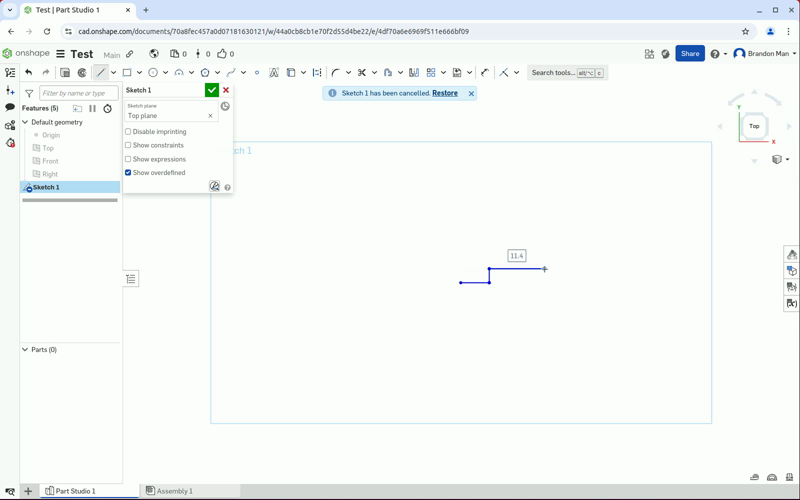
key_down(shift)
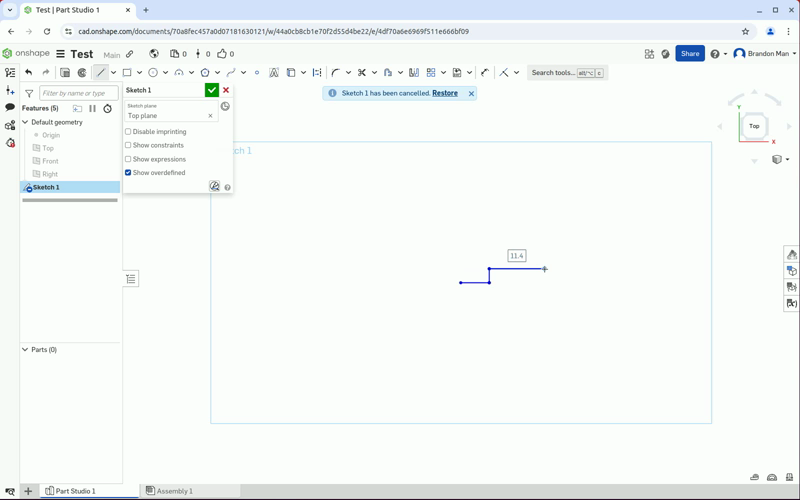
mouse_move(574, 268)
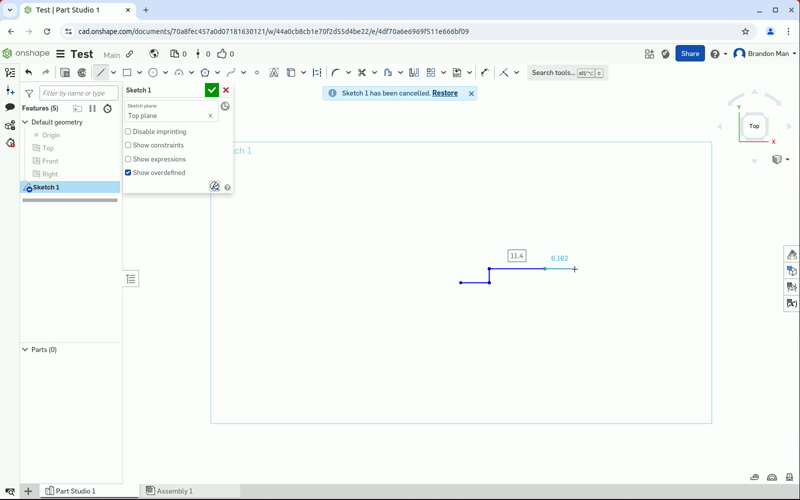
mouse_move(544, 282)
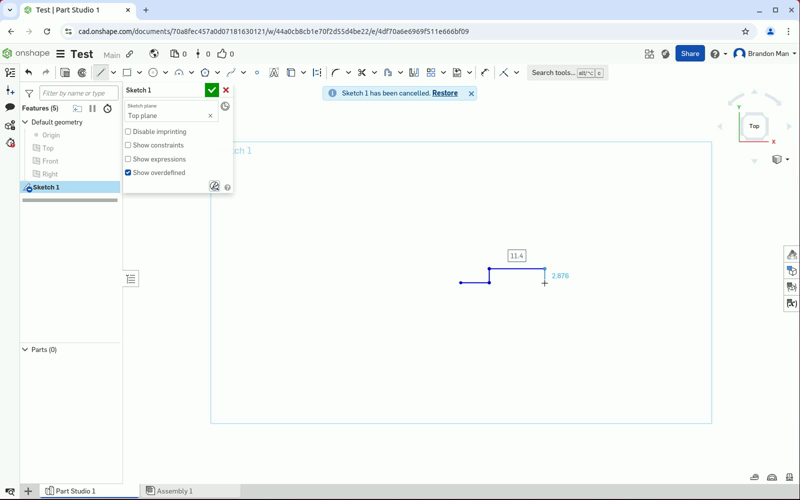
click(544, 282)
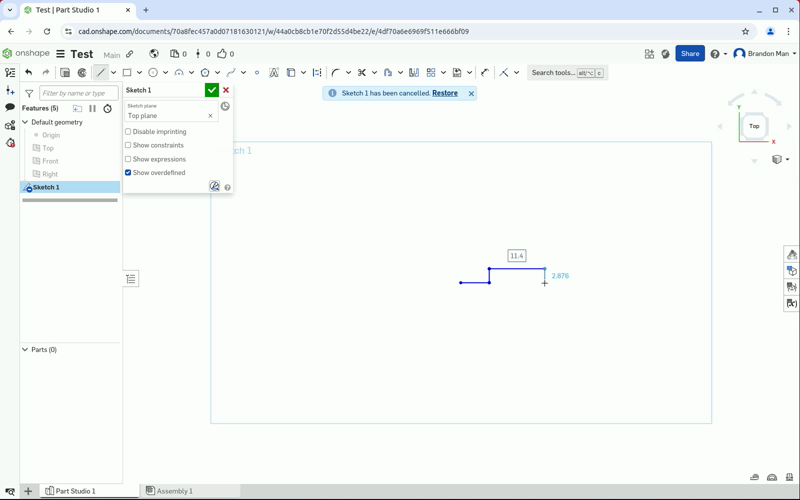
key_up(shift)
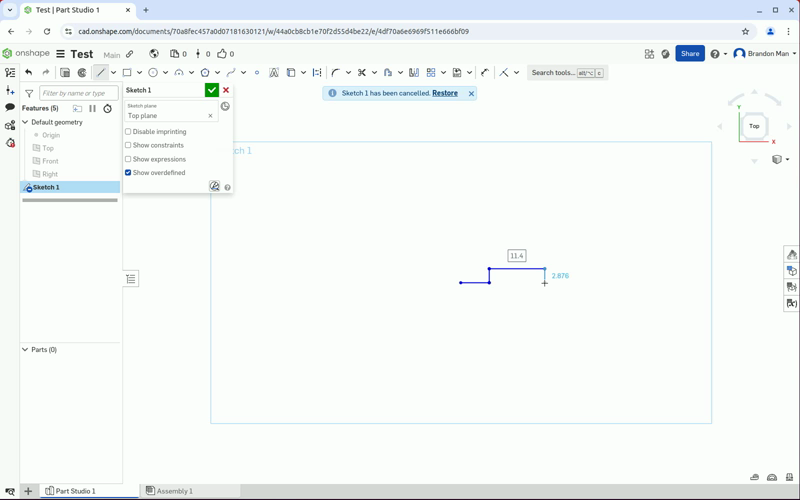
key_down(shift)
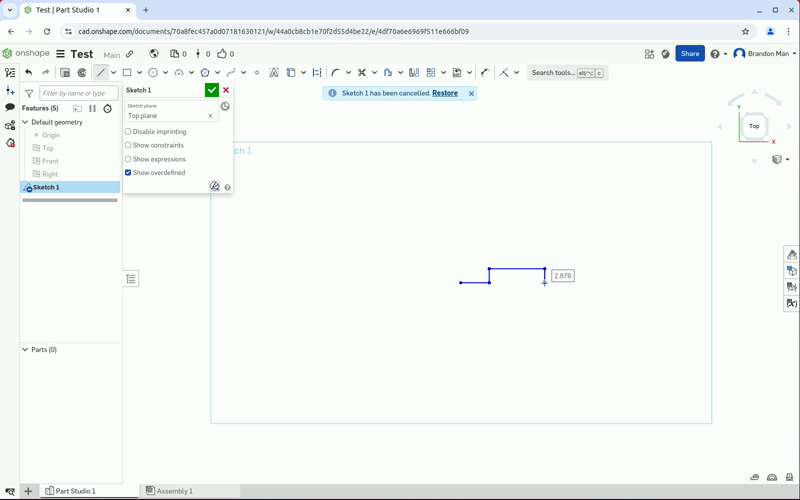
mouse_move(574, 282)
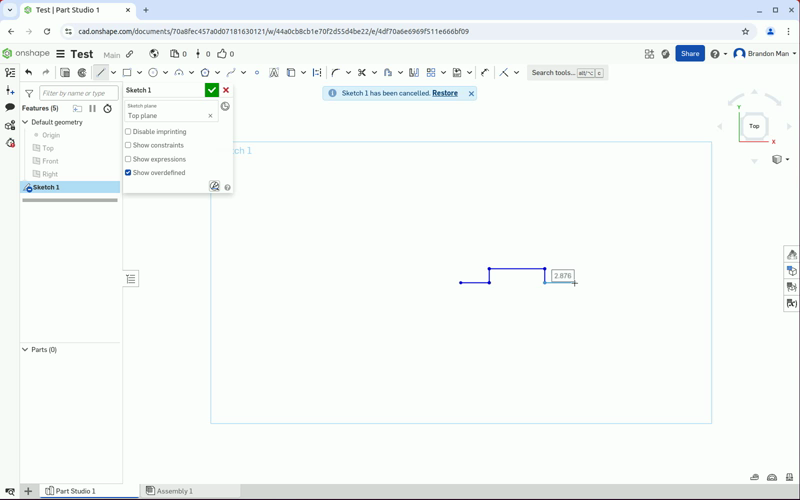
mouse_move(573, 282)
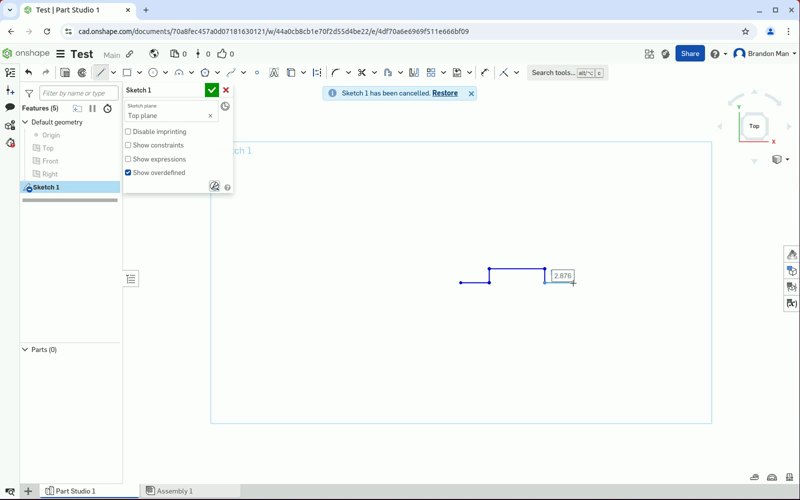
click(573, 282)
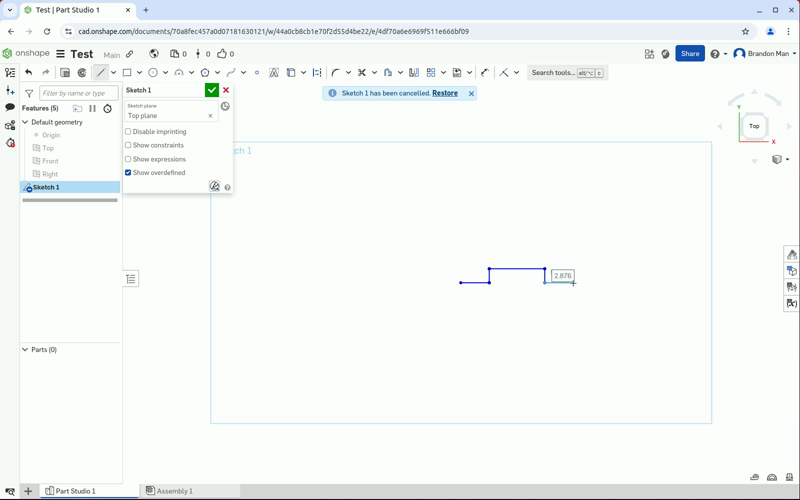
key_up(shift)
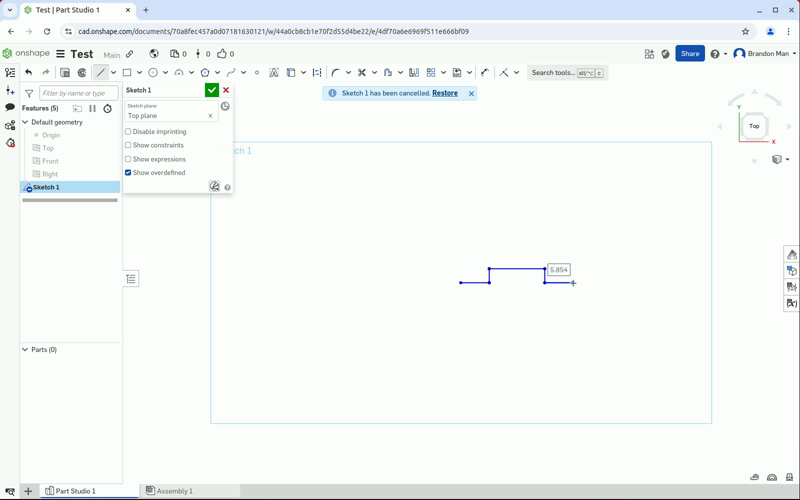
key_down(shift)
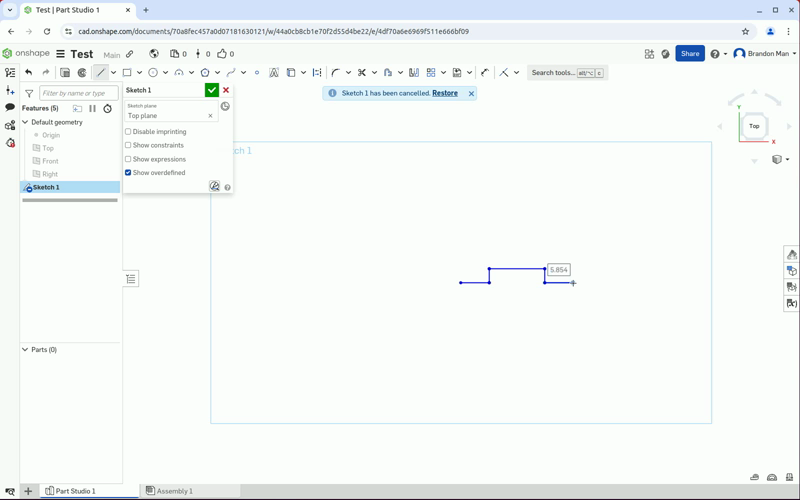
mouse_move(573, 170)
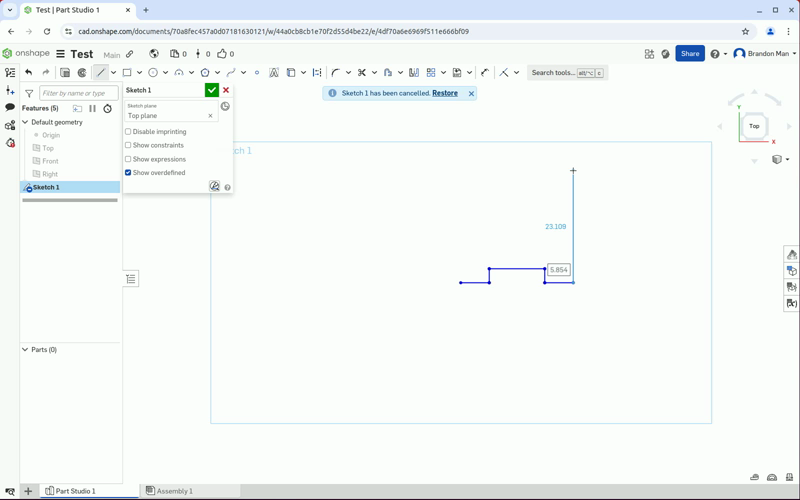
click(573, 170)
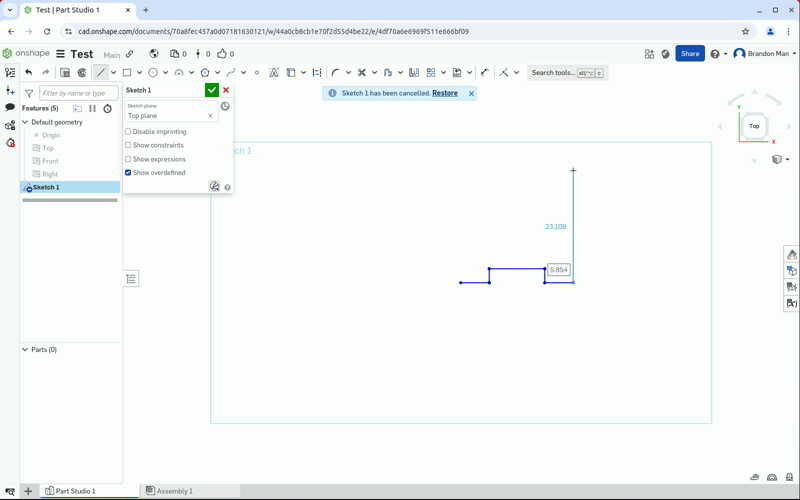
key_up(shift)
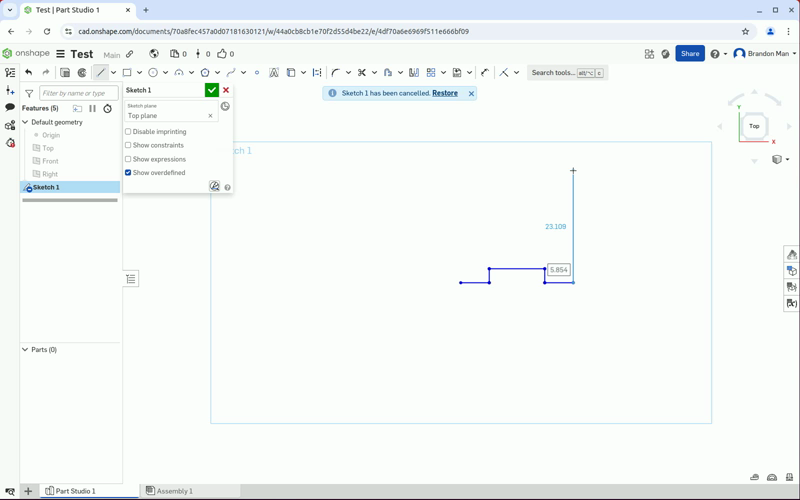
key_down(shift)
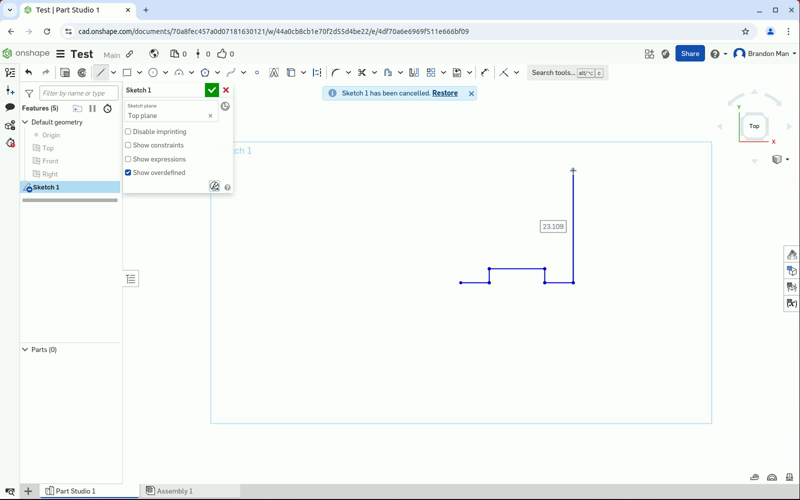
mouse_move(589, 170)
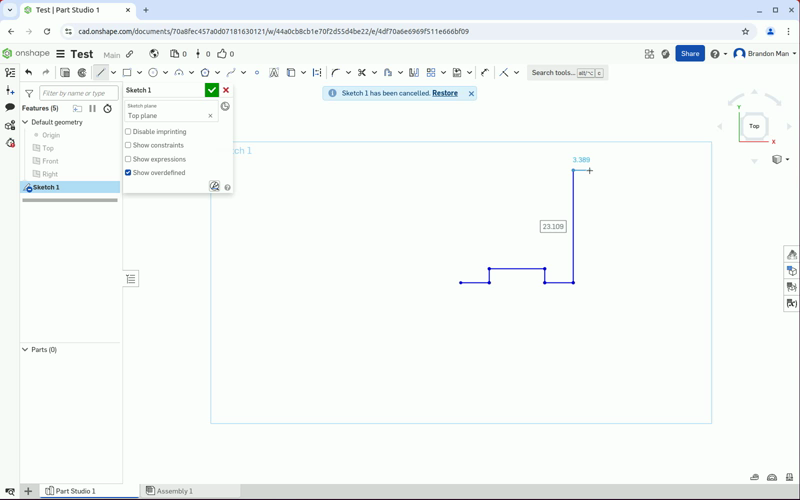
mouse_move(544, 170)
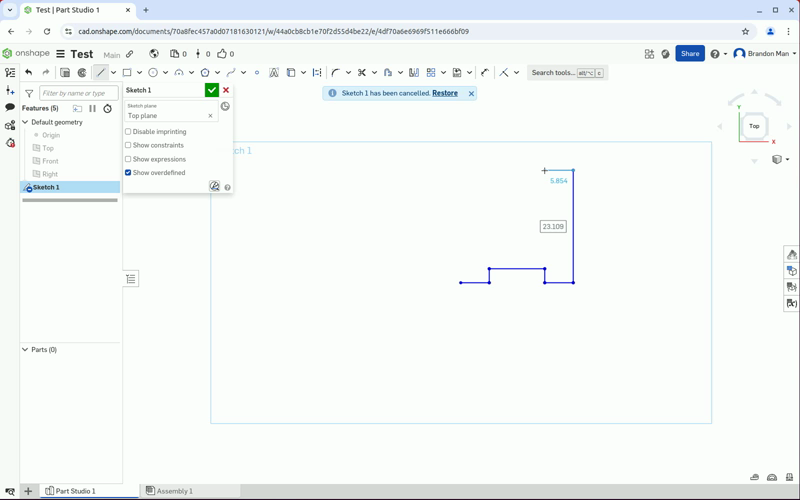
click(544, 170)
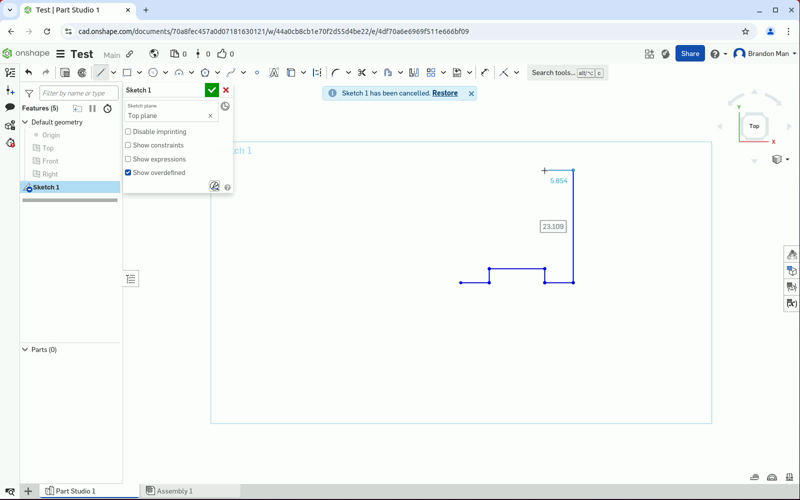
key_up(shift)
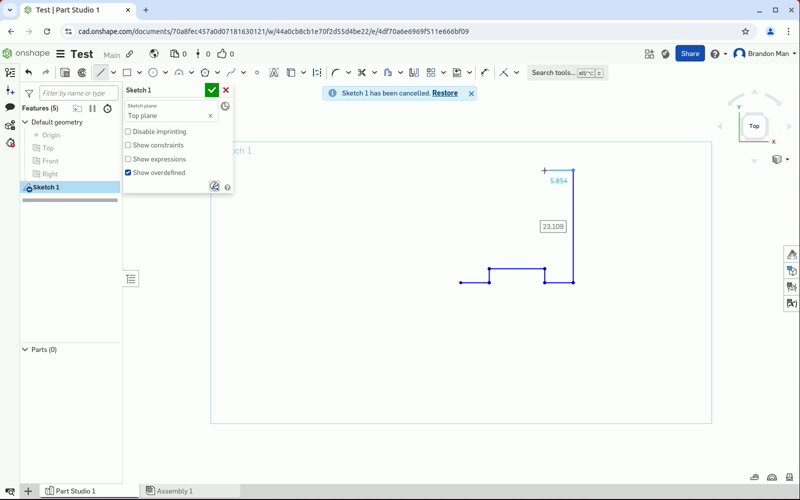
key_down(shift)
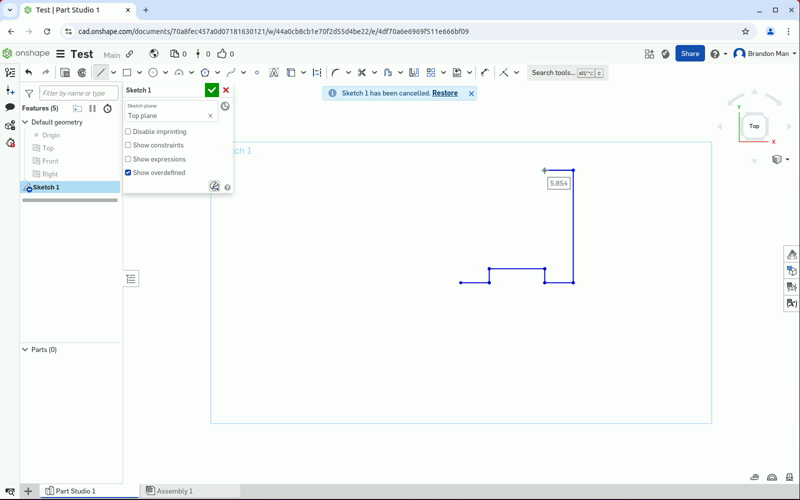
mouse_move(574, 170)
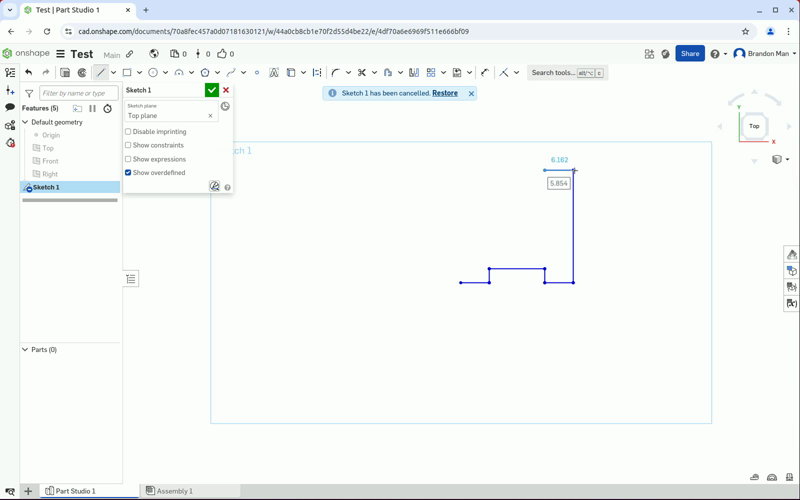
mouse_move(544, 184)
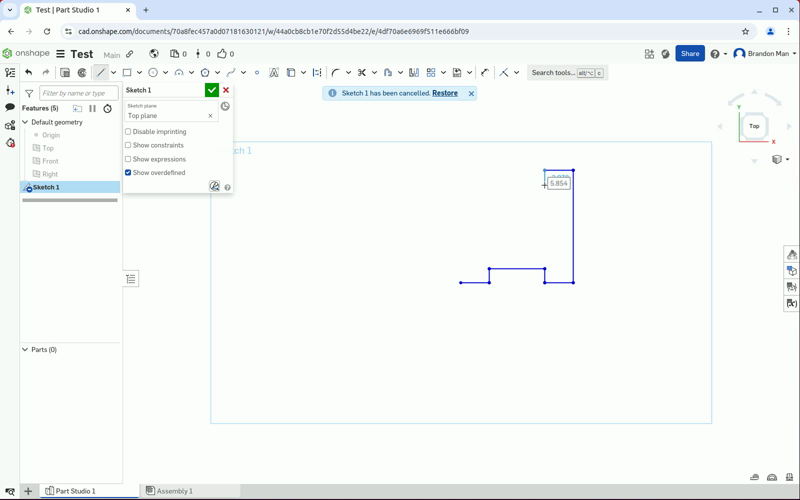
click(544, 184)
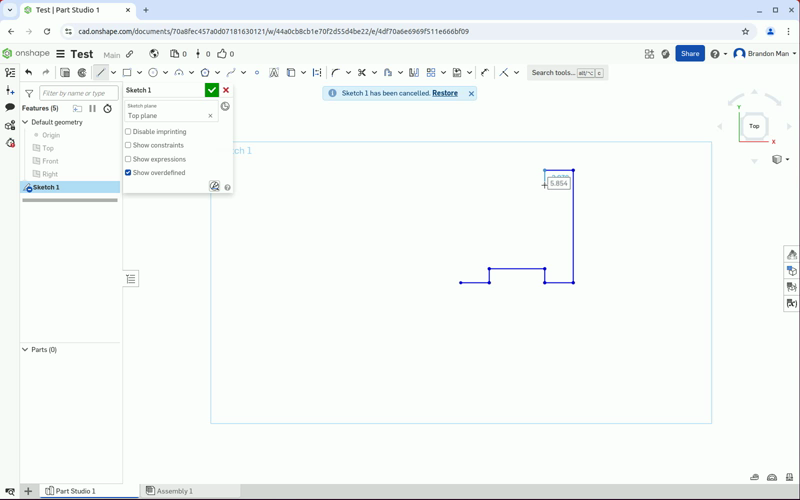
key_up(shift)
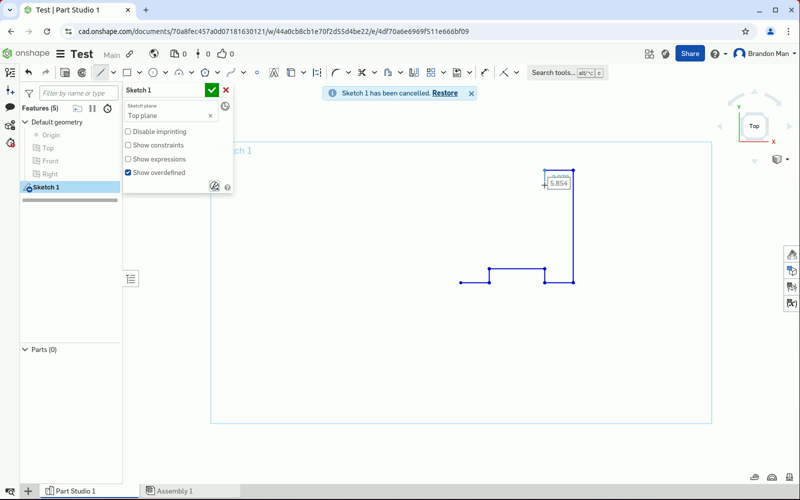
key_down(shift)
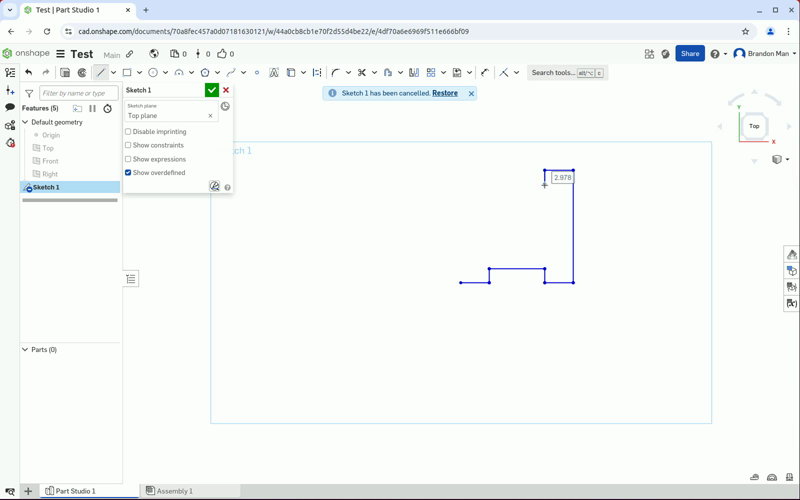
mouse_move(574, 184)
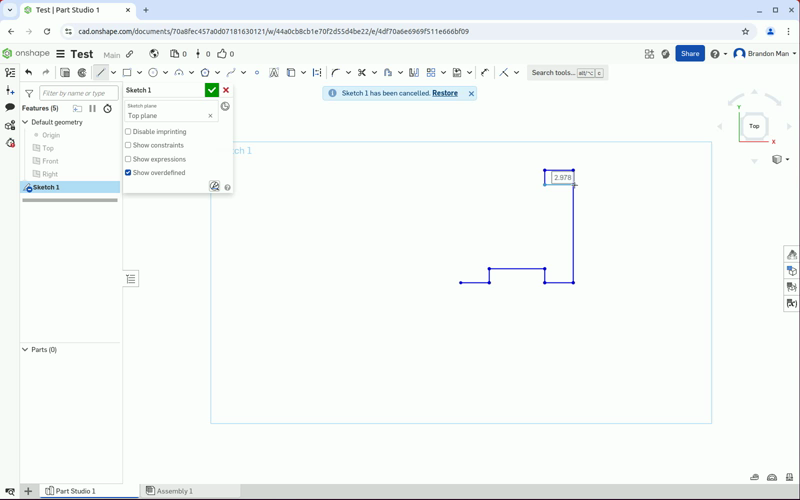
mouse_move(489, 184)
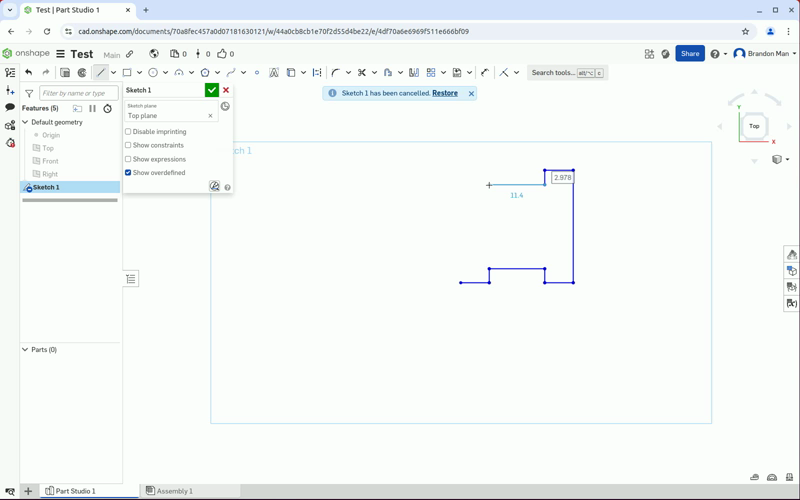
click(489, 184)
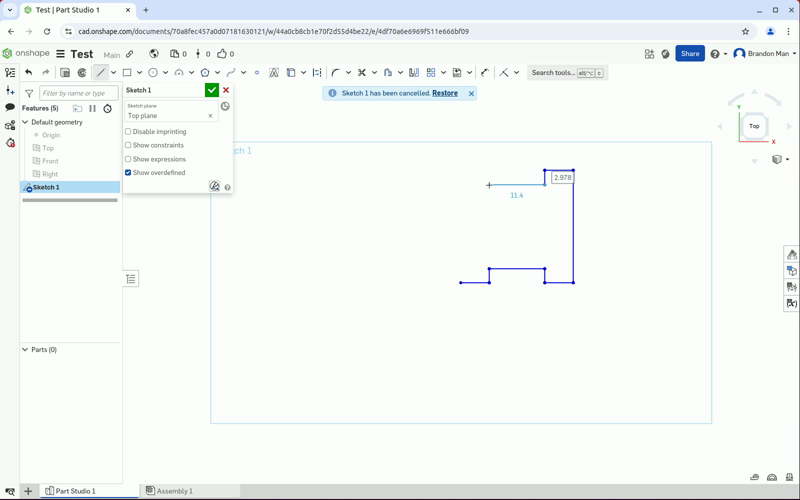
key_up(shift)
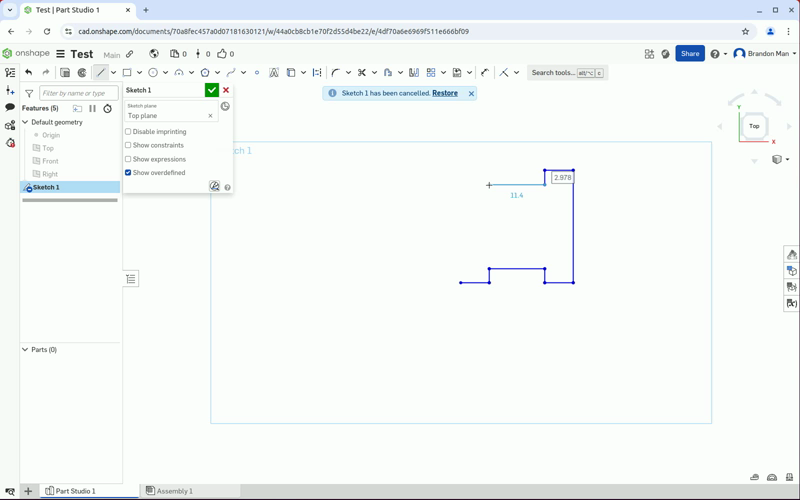
key_down(shift)
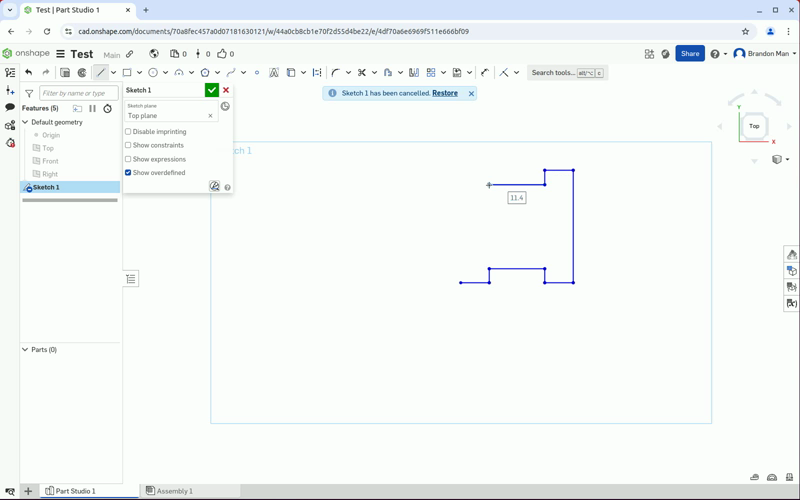
mouse_move(519, 184)
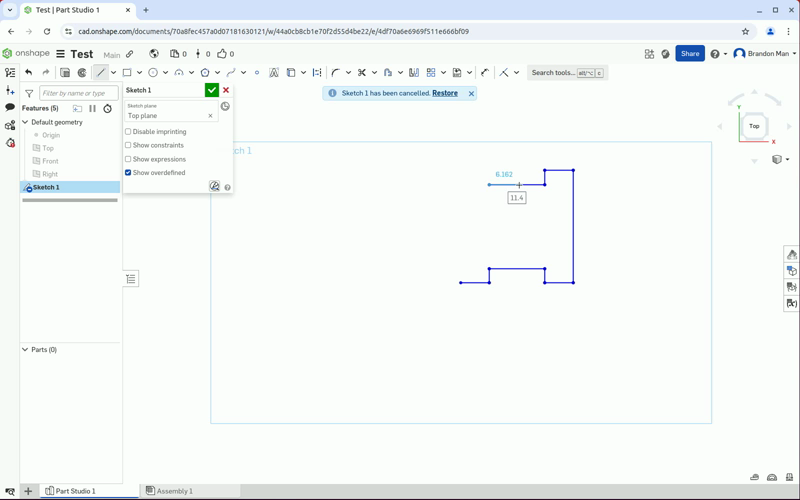
mouse_move(489, 170)
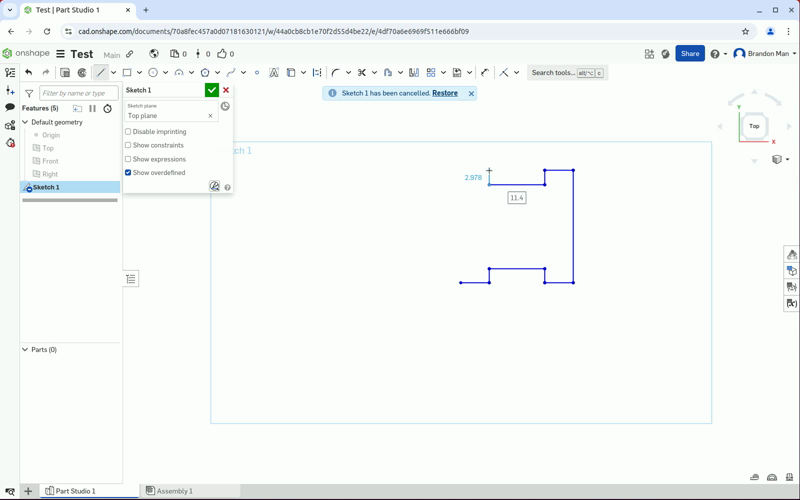
click(489, 170)
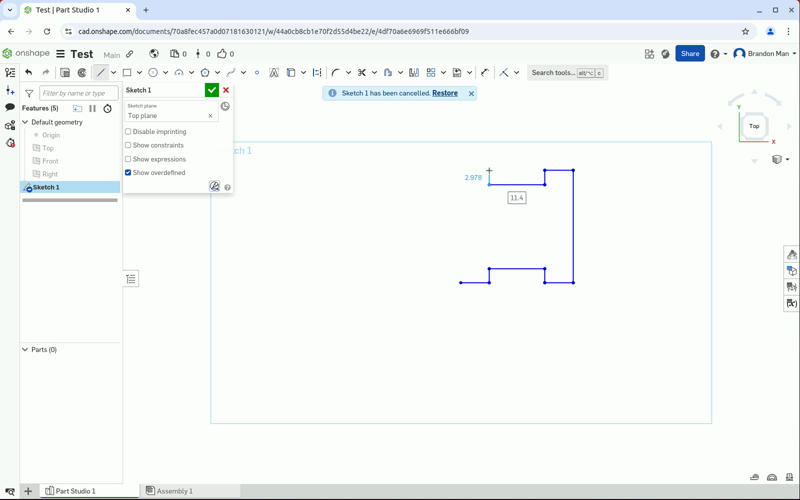
key_up(shift)
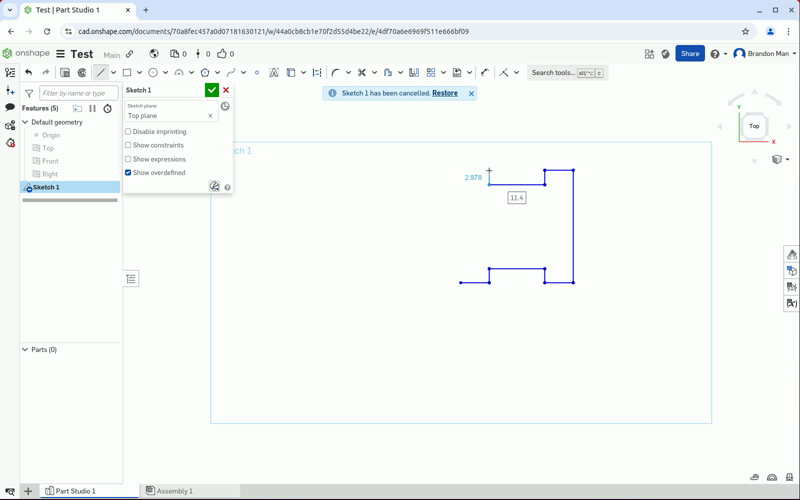
key_down(shift)
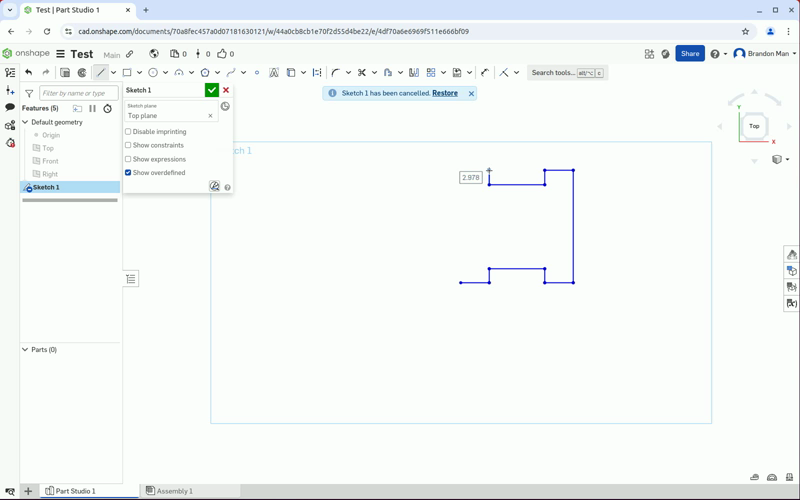
mouse_move(519, 170)
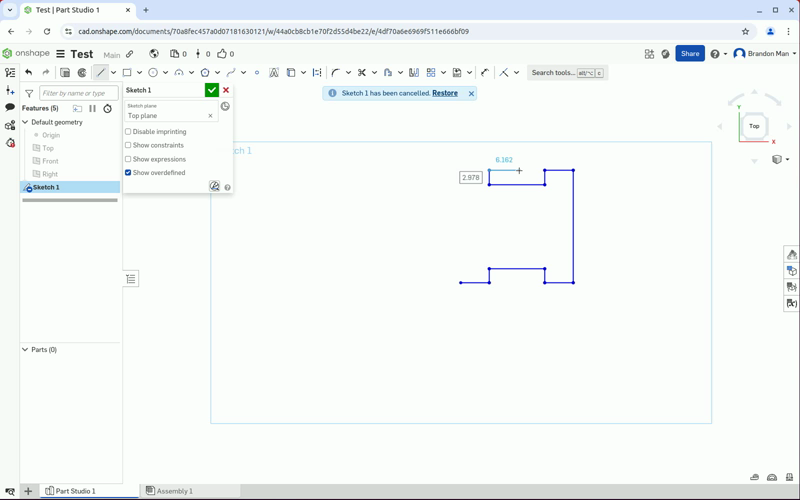
mouse_move(460, 170)
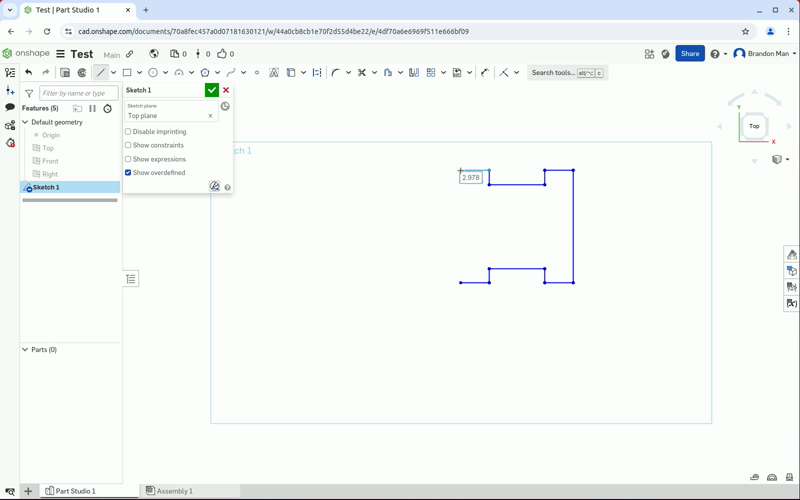
click(460, 170)
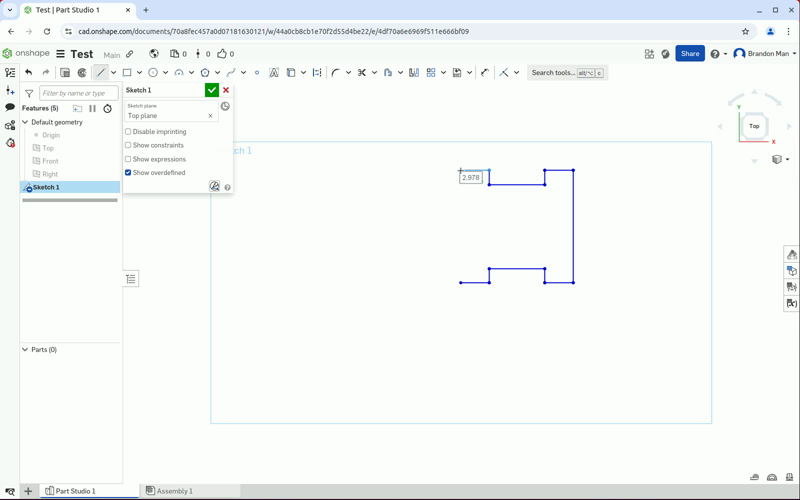
key_up(shift)
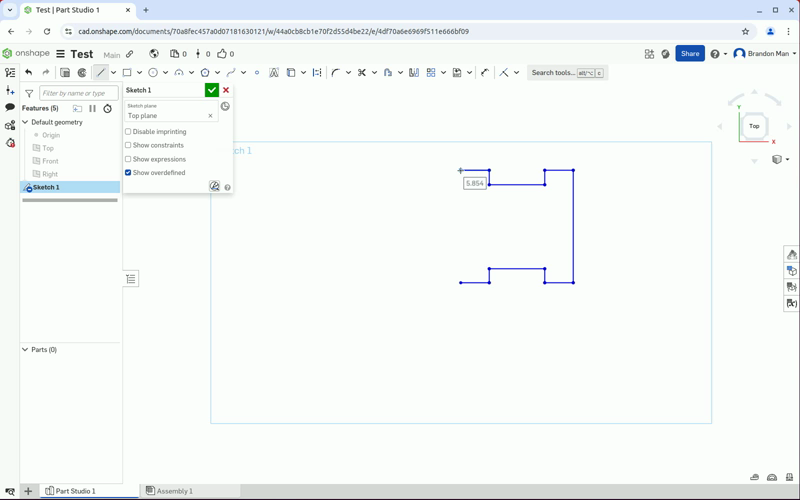
key_down(shift)
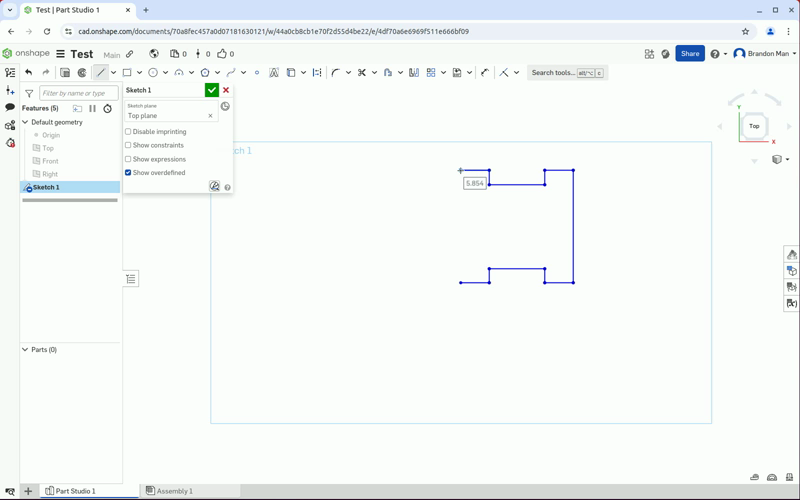
mouse_move(460, 282)
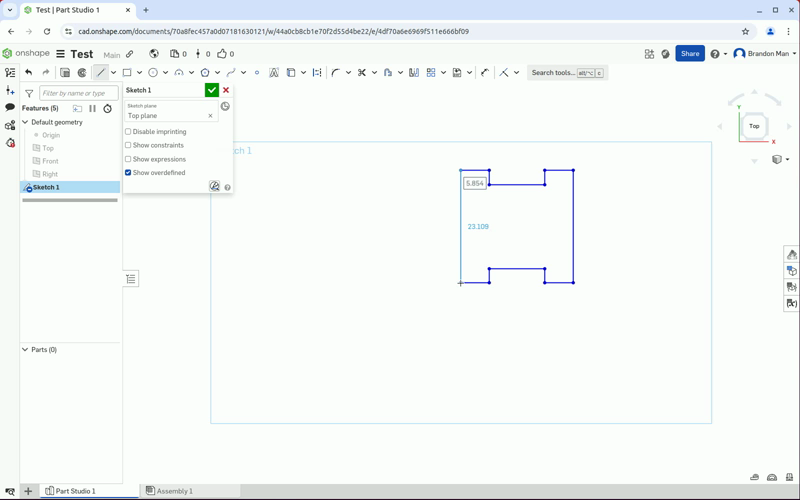
key_up(shift)
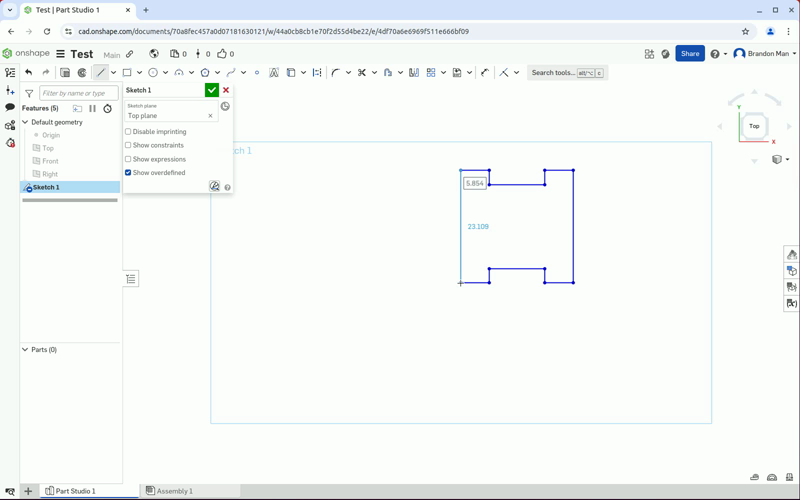
click(460, 282)
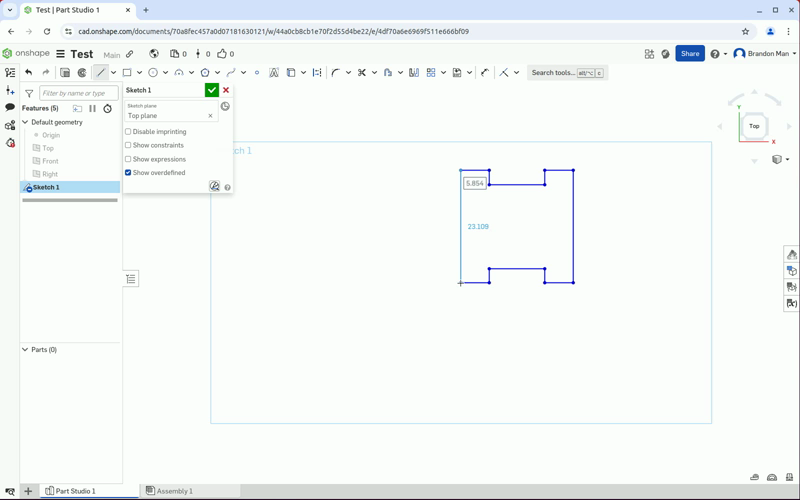
key(esc)
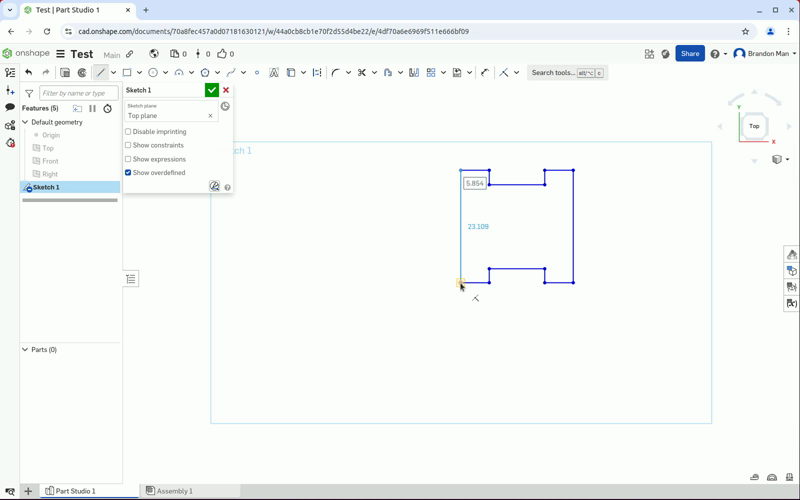
key(c)
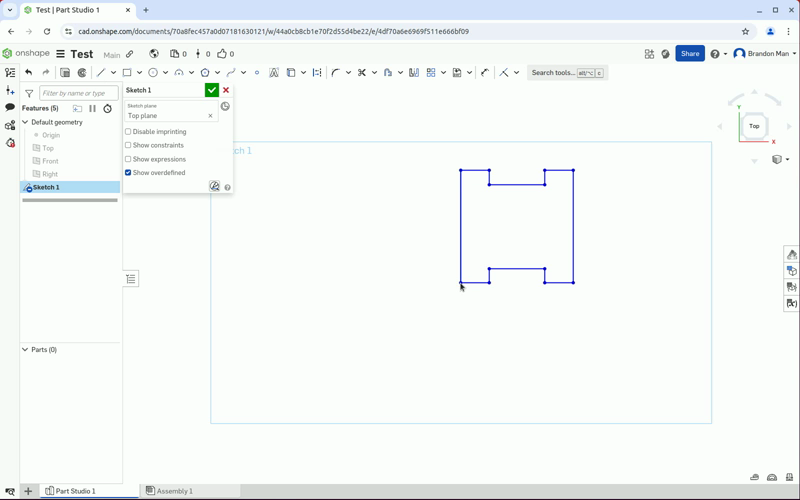
key_down(shift)
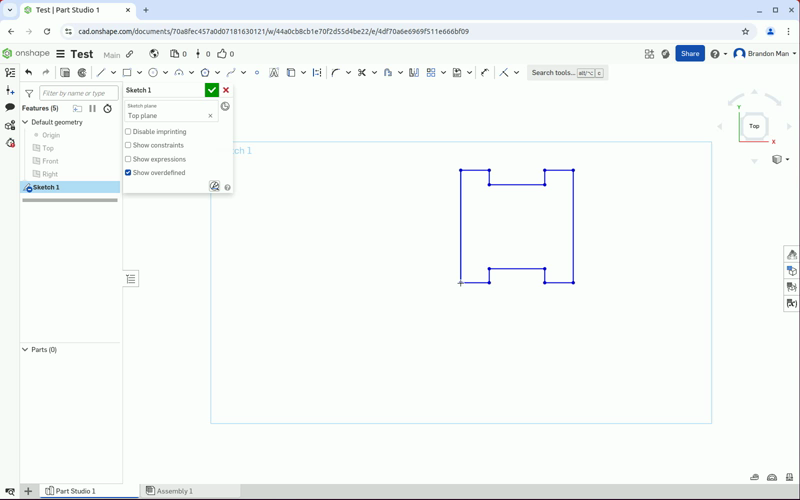
mouse_move(517, 226)
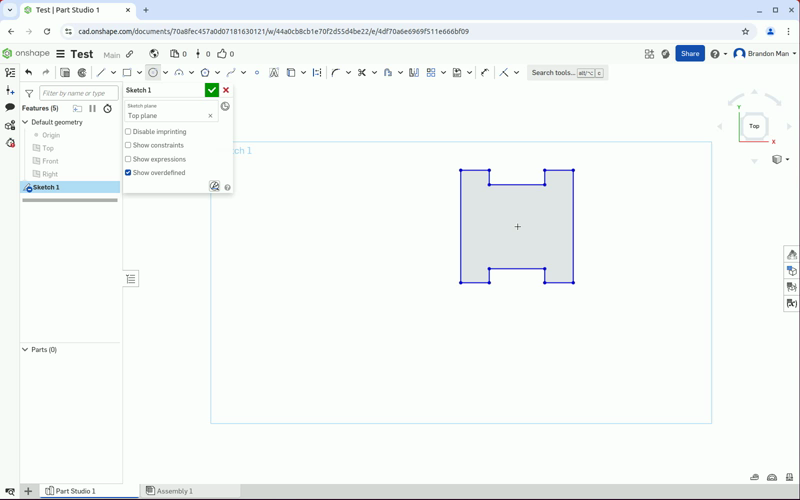
click(517, 226)
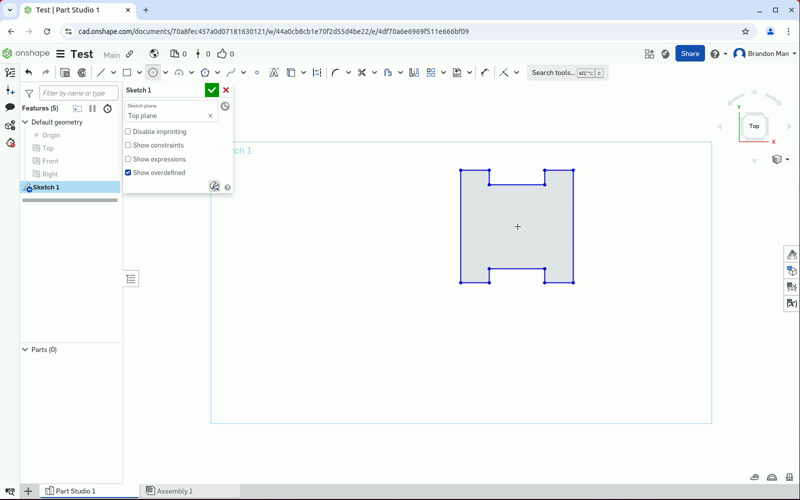
key_up(shift)
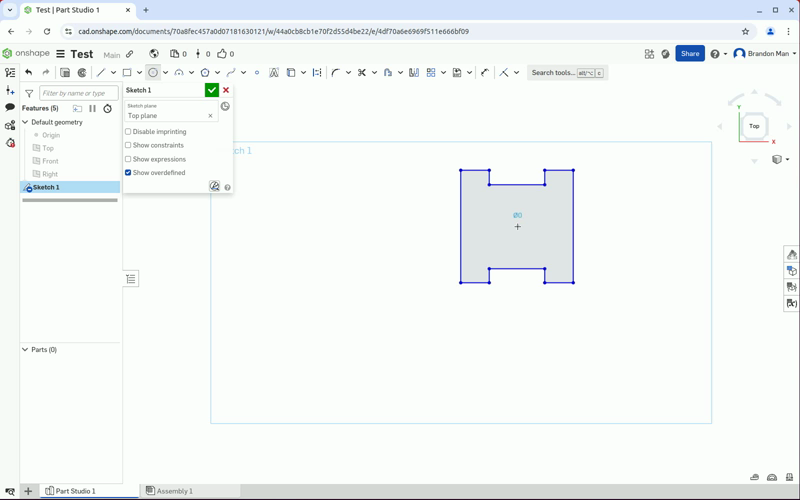
mouse_move(530, 226)
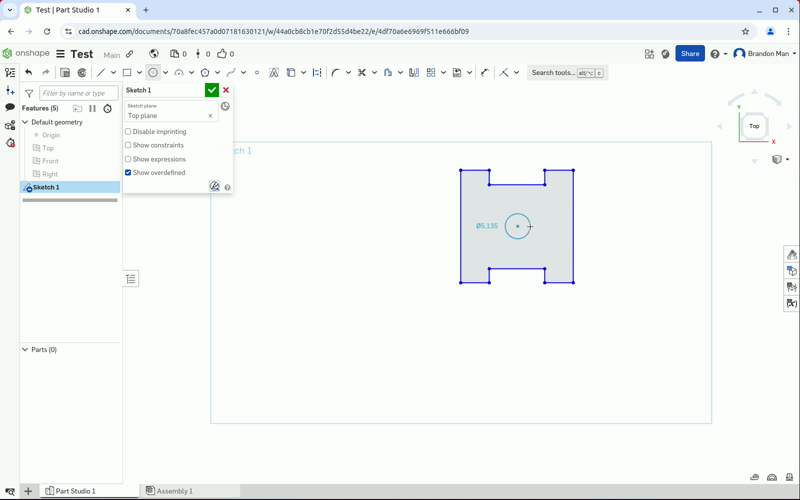
click(530, 226)
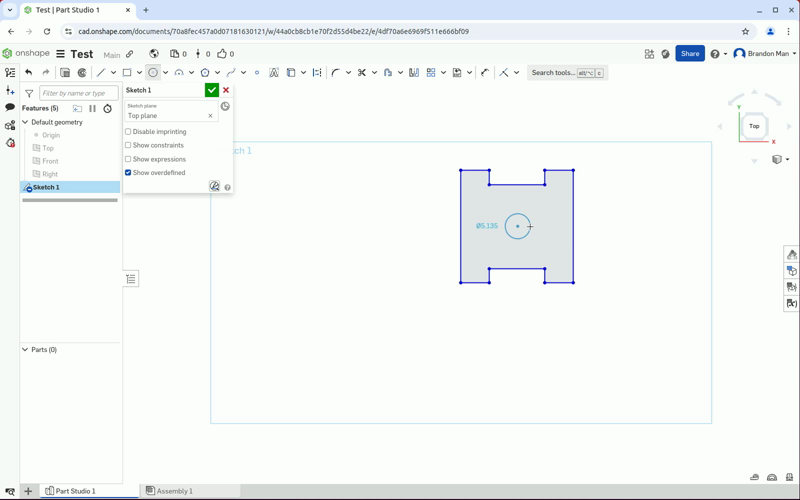
key(esc)
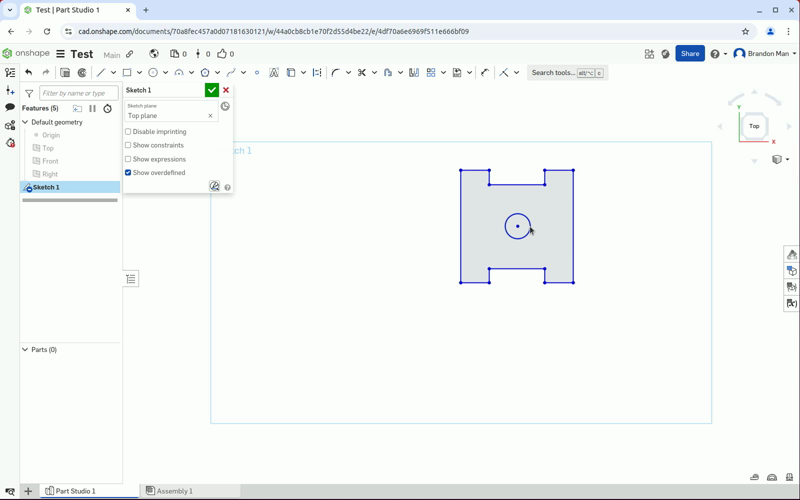
mouse_move(534, 241)
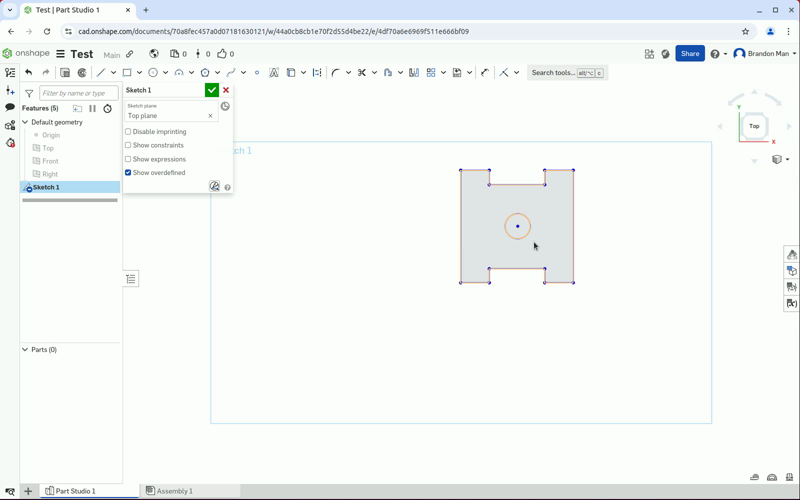
click(534, 241)
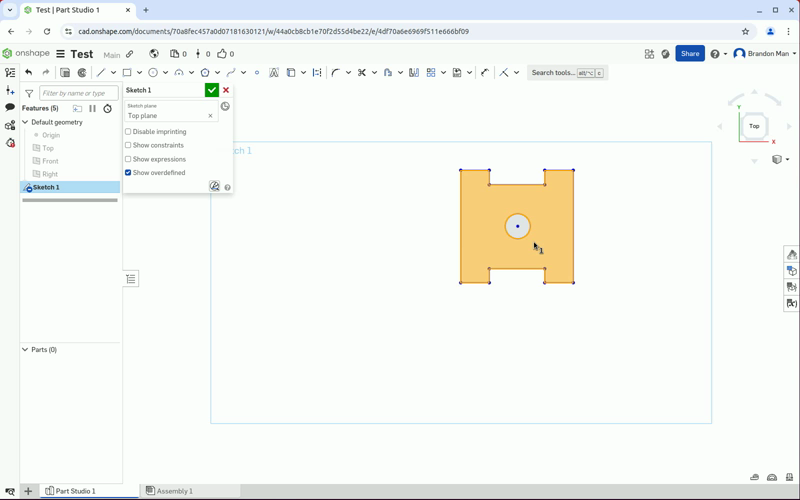
mouse_move(73, 352)
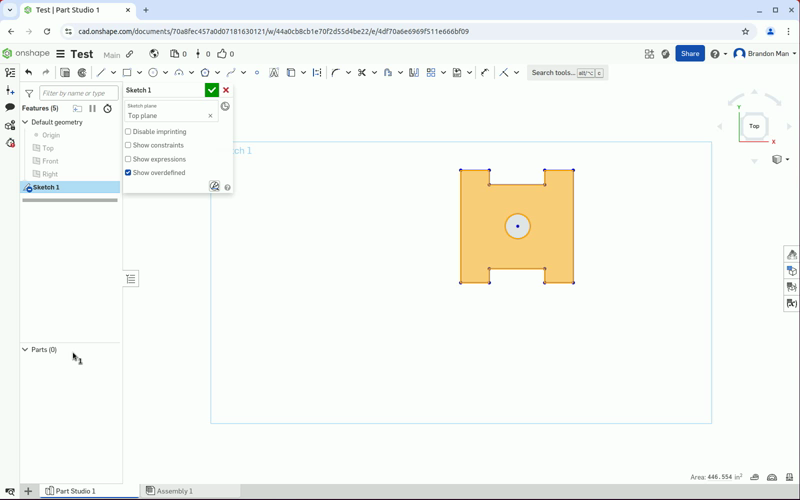
key(shift+y)
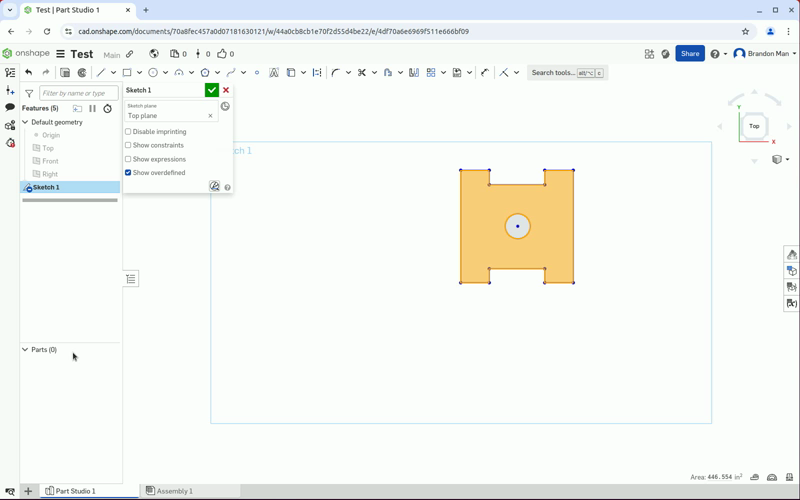
key(shift+e)
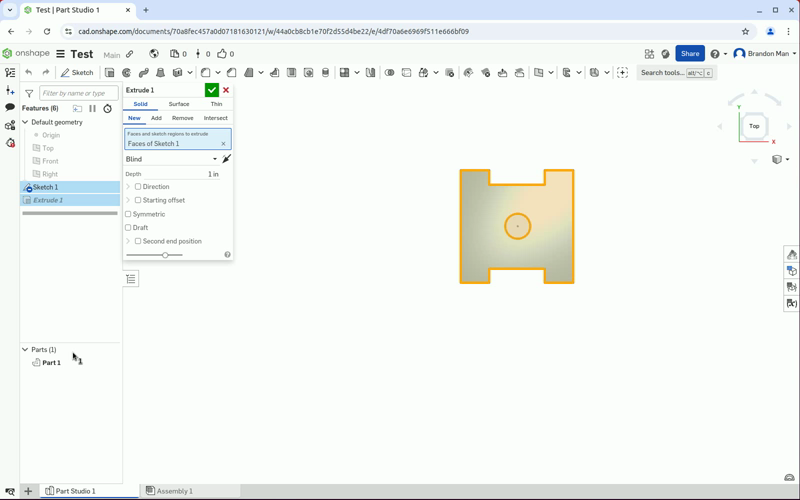
mouse_move(143, 106)
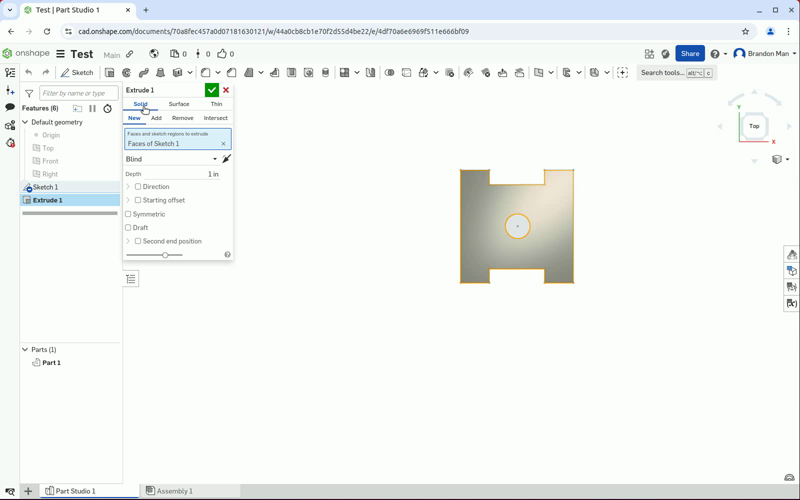
click(143, 106)
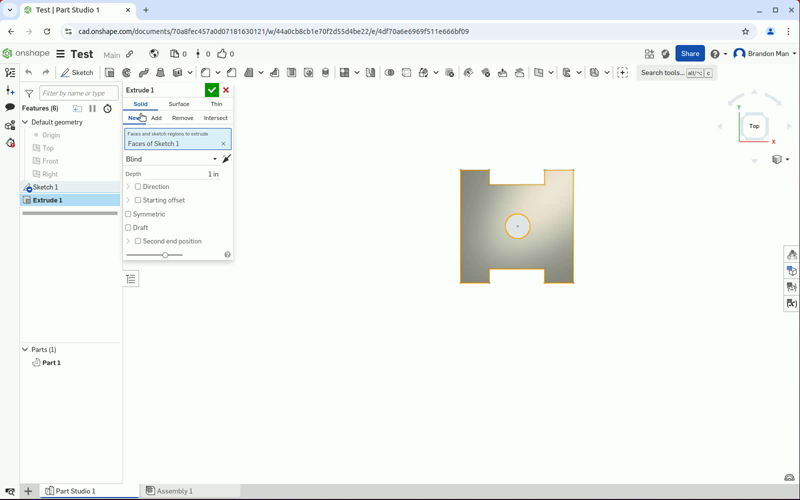
mouse_move(137, 120)
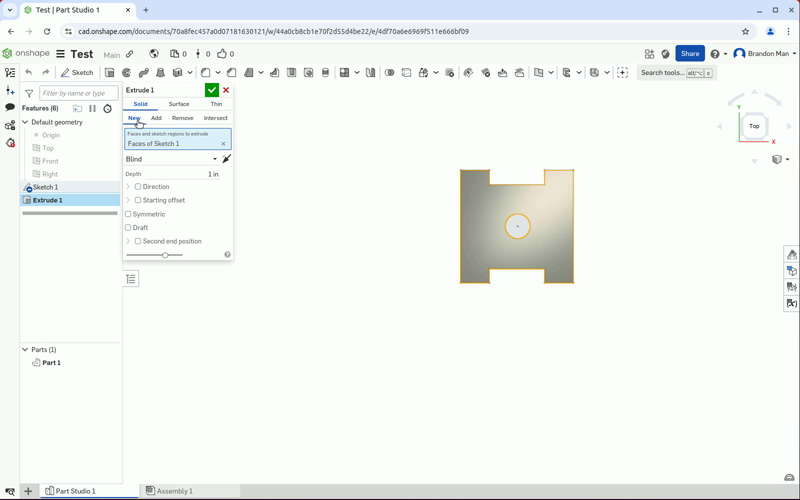
click(137, 120)
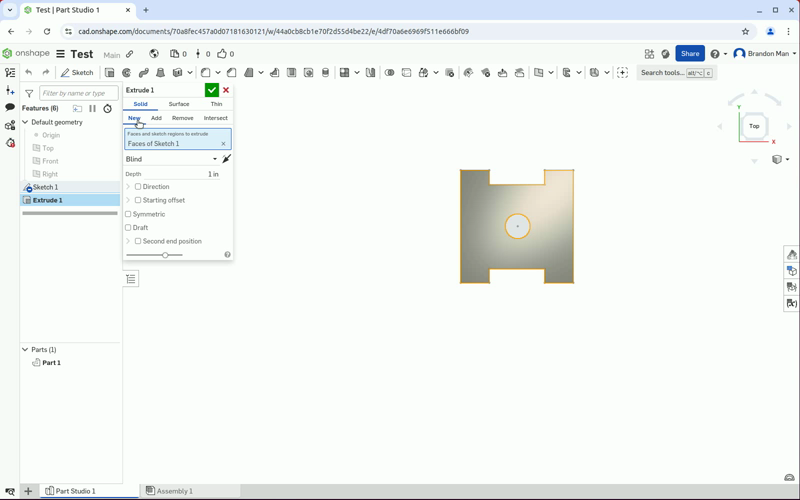
key(tab, 4)
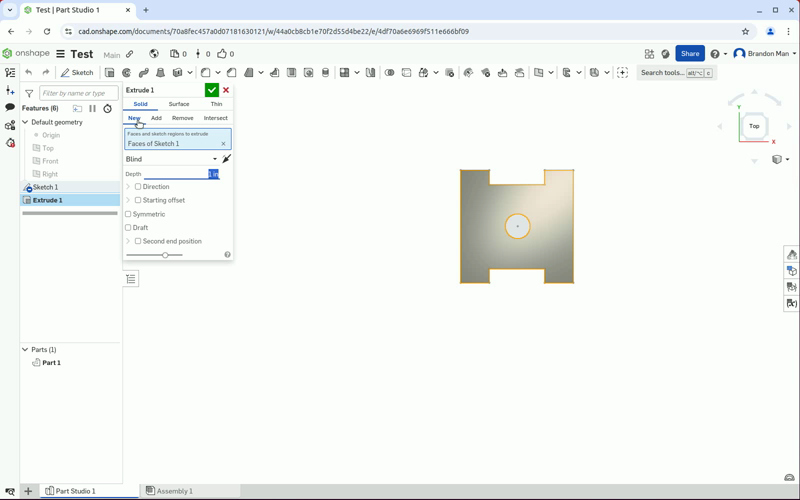
text(4.574)
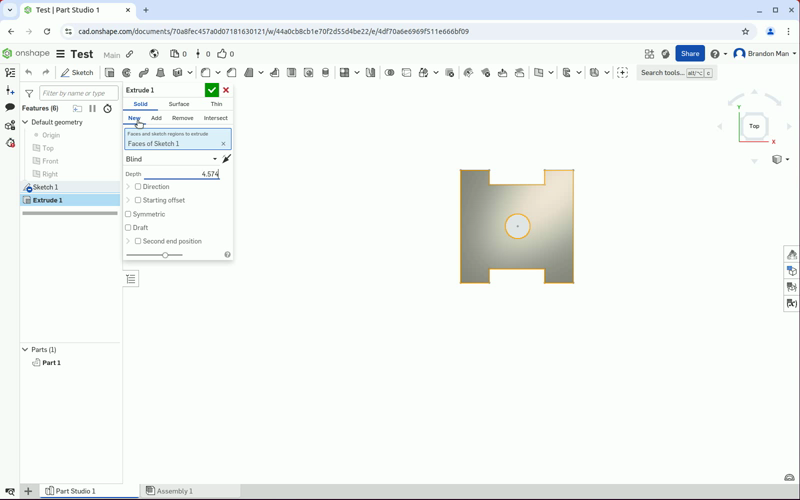
key(enter)
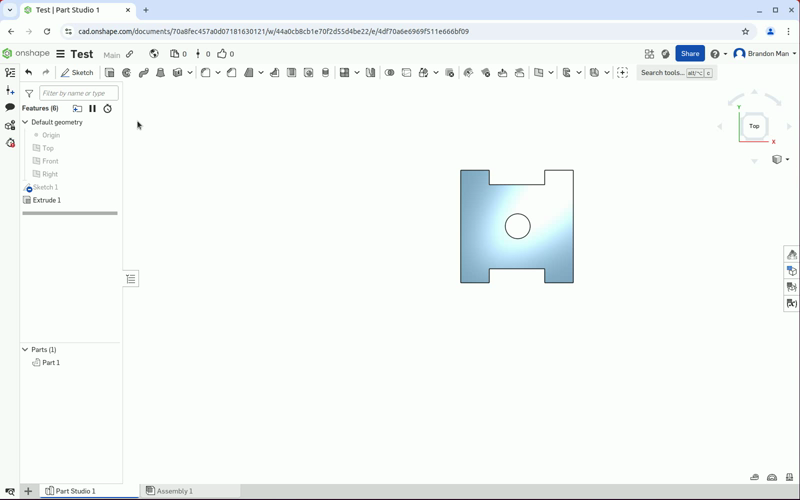
key(shift+h)
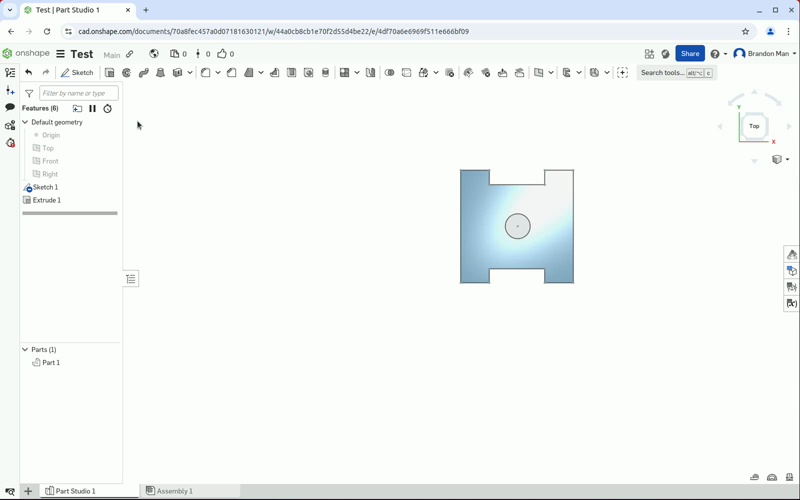
key(shift+h)
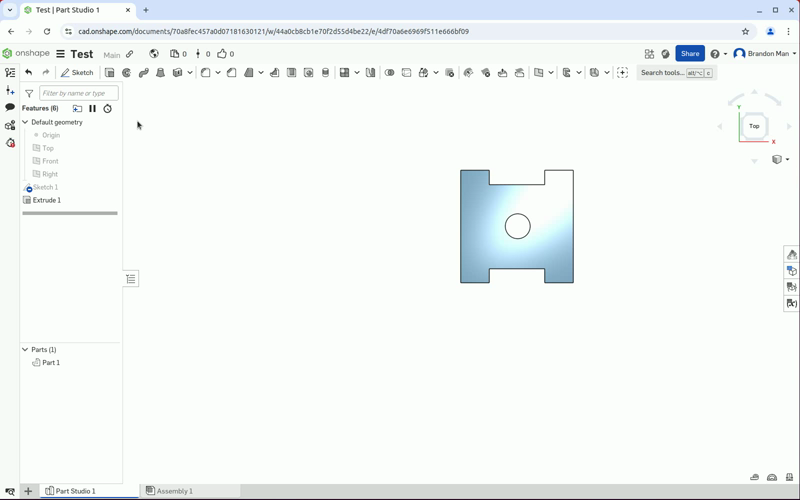
mouse_move(73, 189)
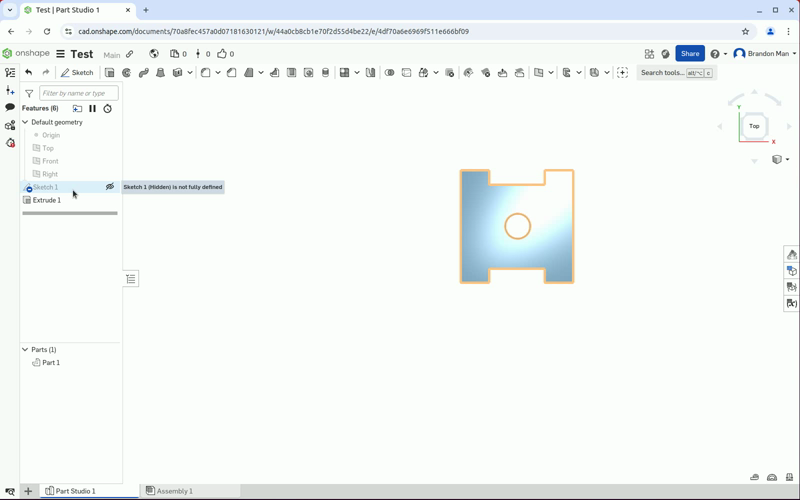
click(73, 189)
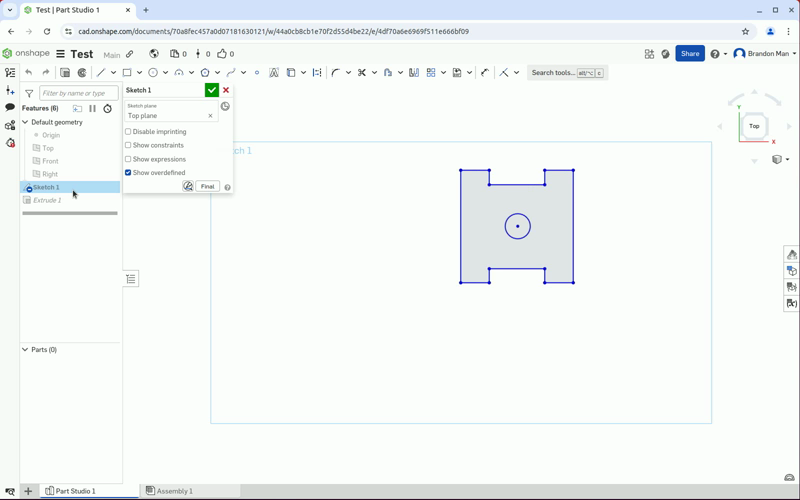
mouse_move(229, 92)
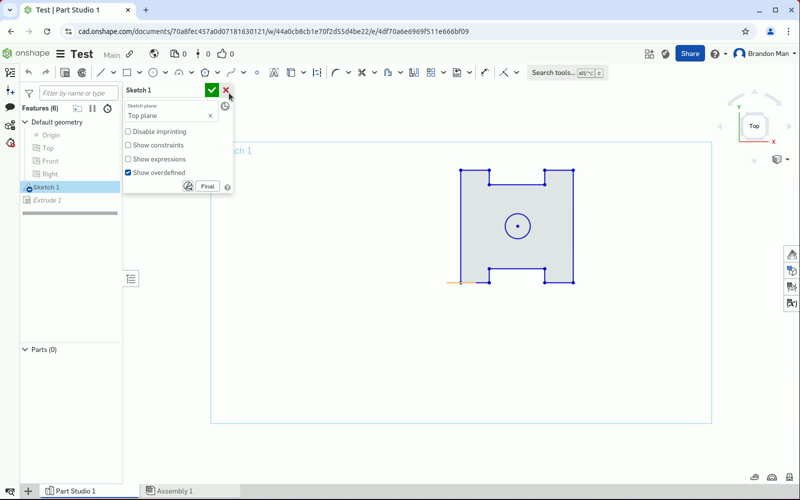
click(229, 92)
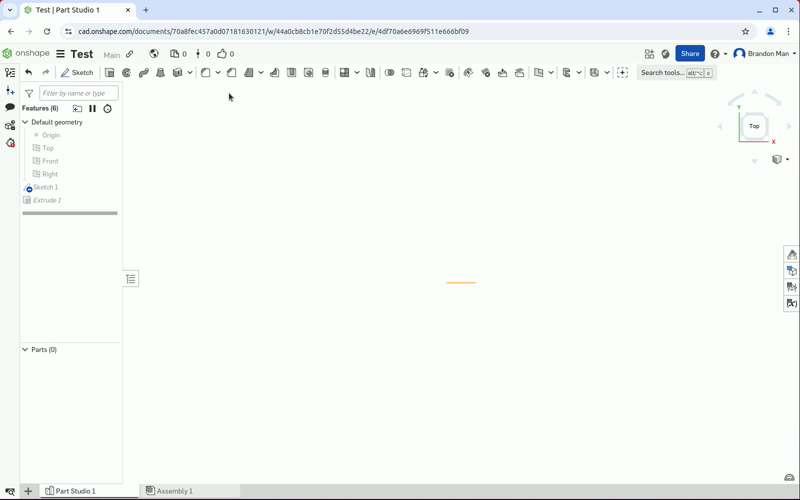
mouse_move(73, 352)
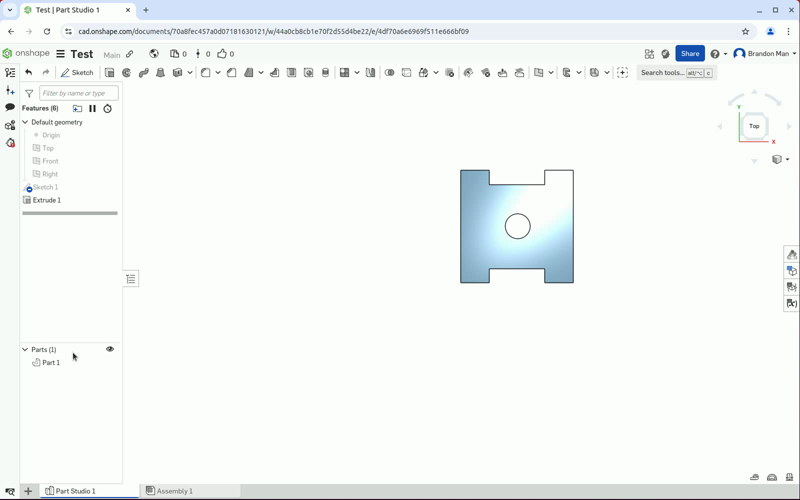
key(y)
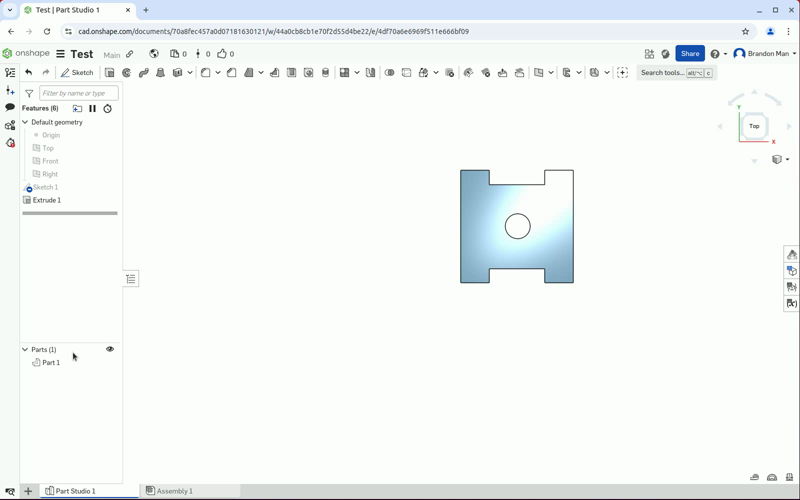
key(shift+p)
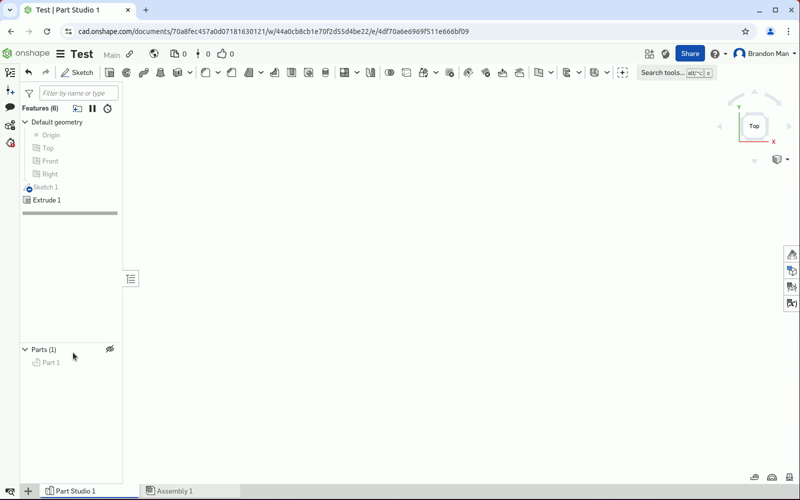
key(space)
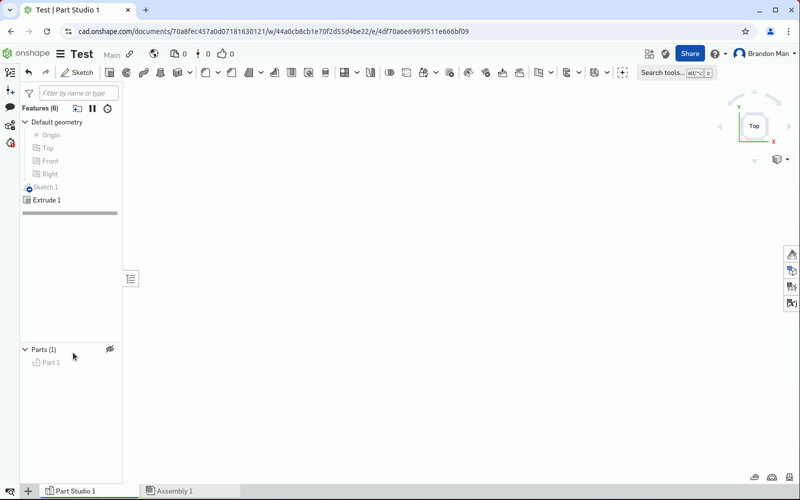
key_down(shift)
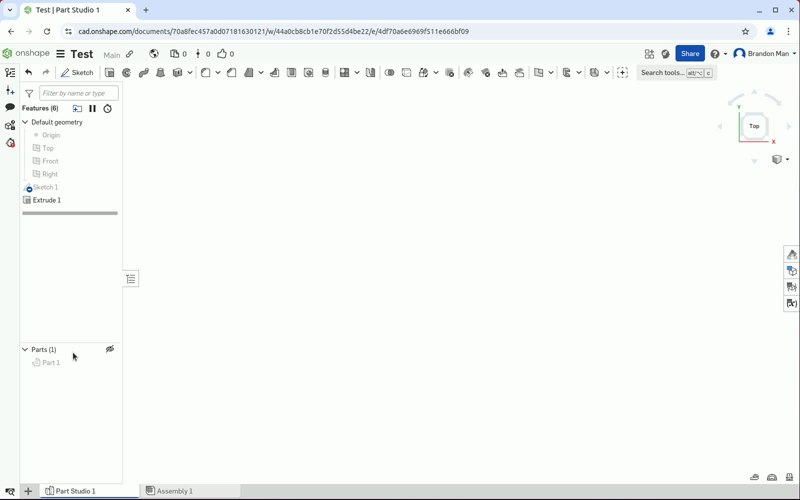
key(up)
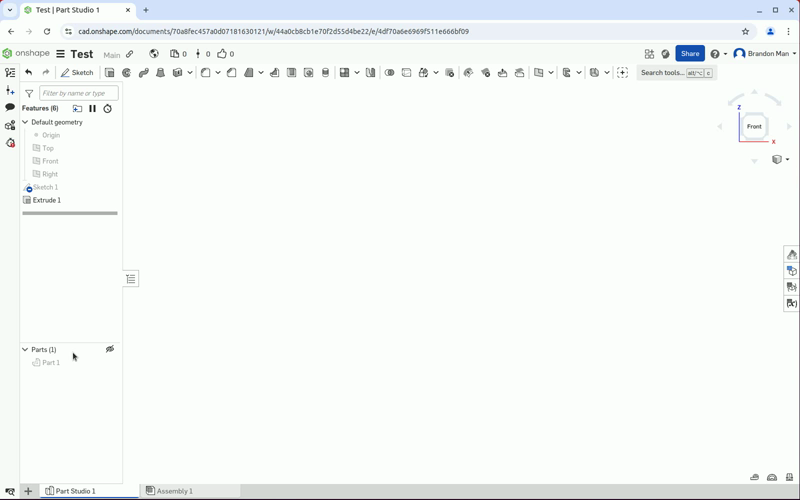
key_up(shift)
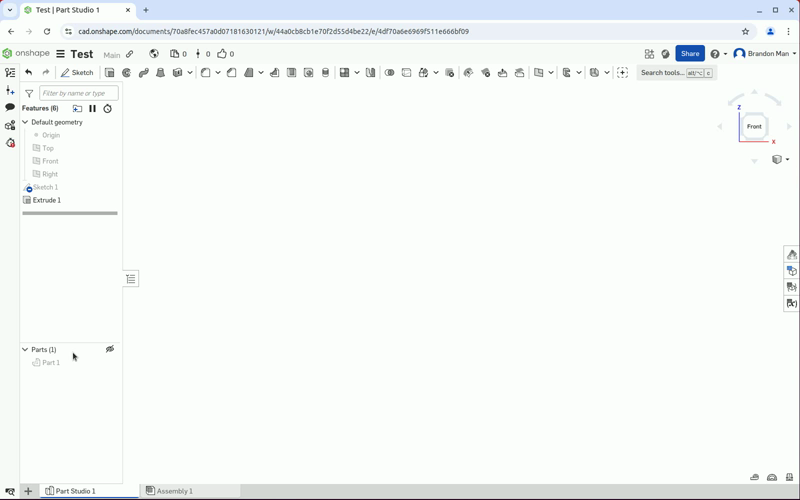
key(space)
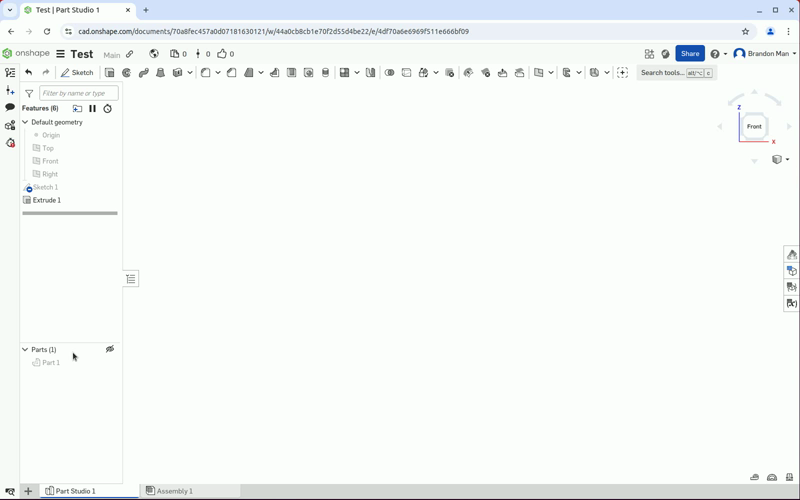
key_down(shift)
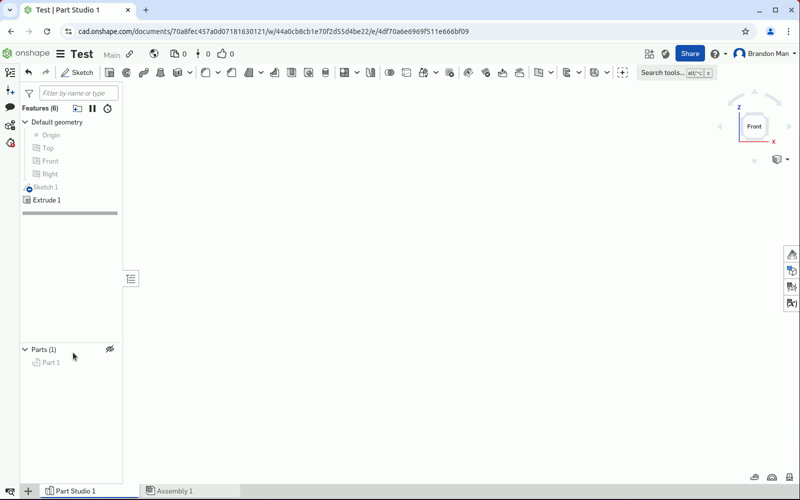
key(left)
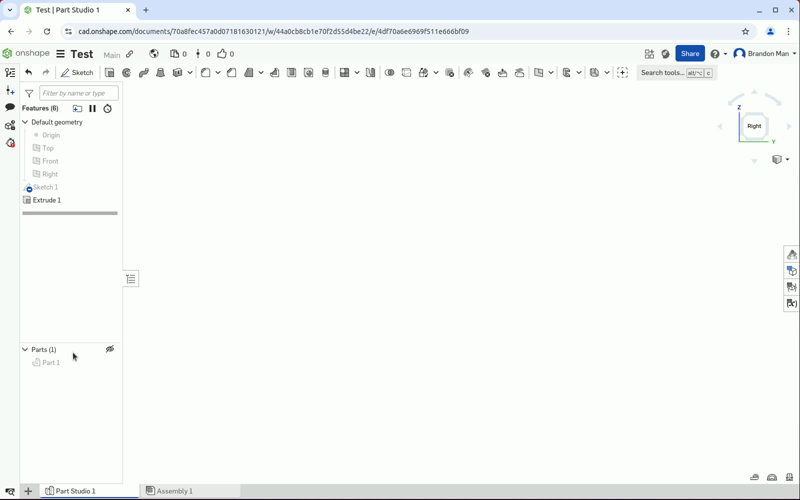
key_up(shift)
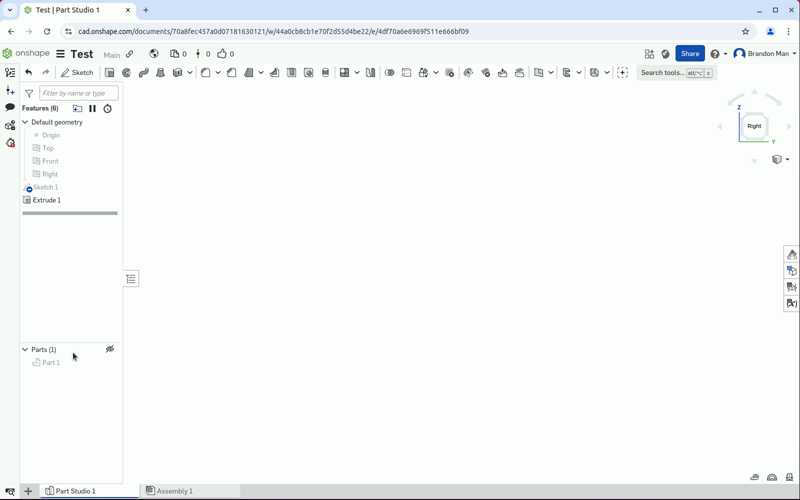
mouse_move(73, 352)
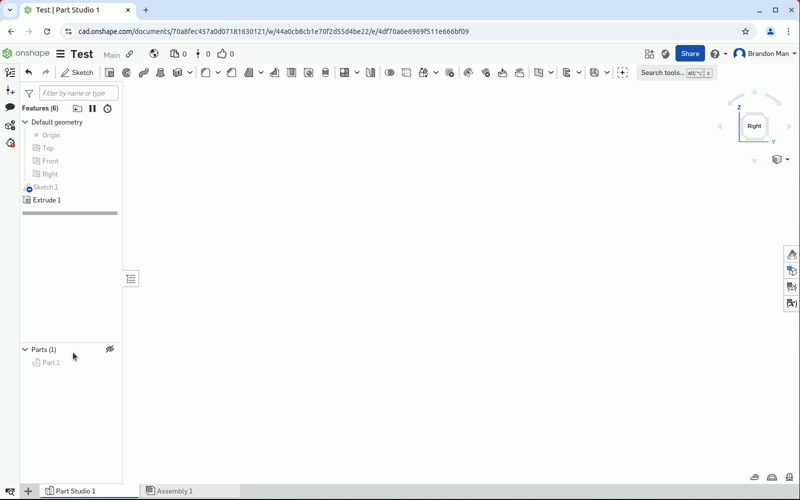
key(shift+y)
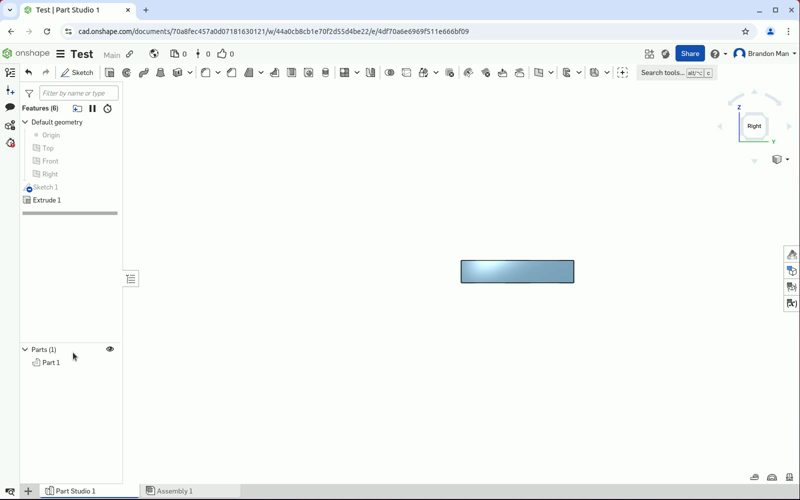
mouse_move(541, 75)
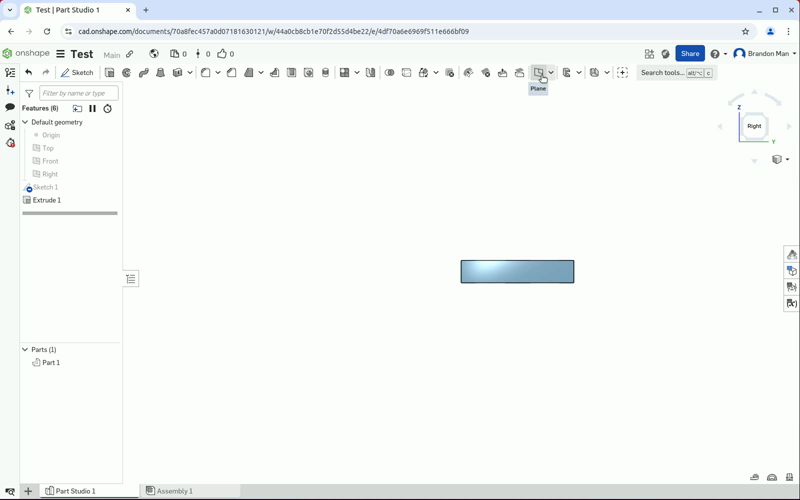
click(541, 75)
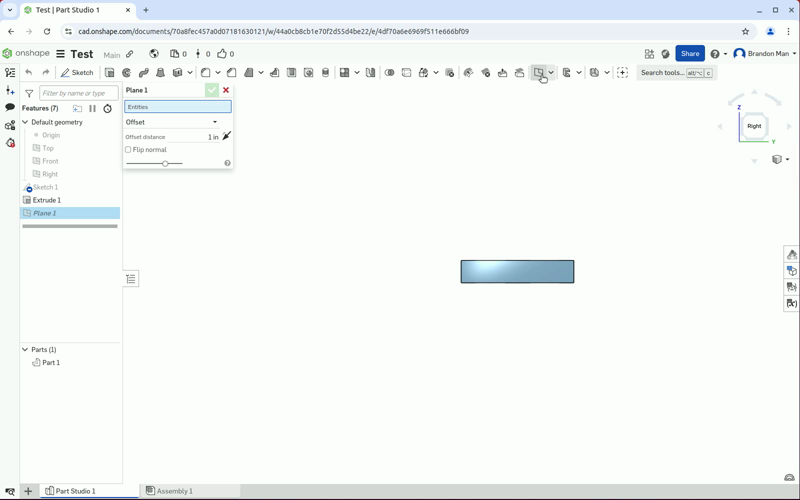
mouse_move(73, 176)
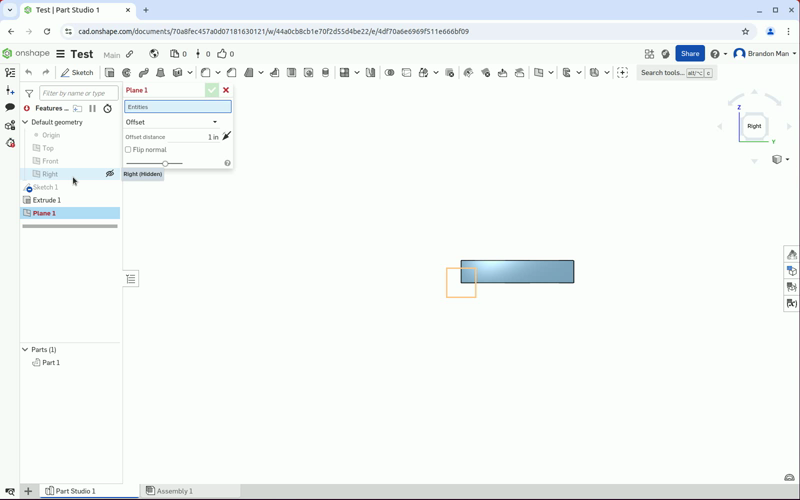
click(73, 176)
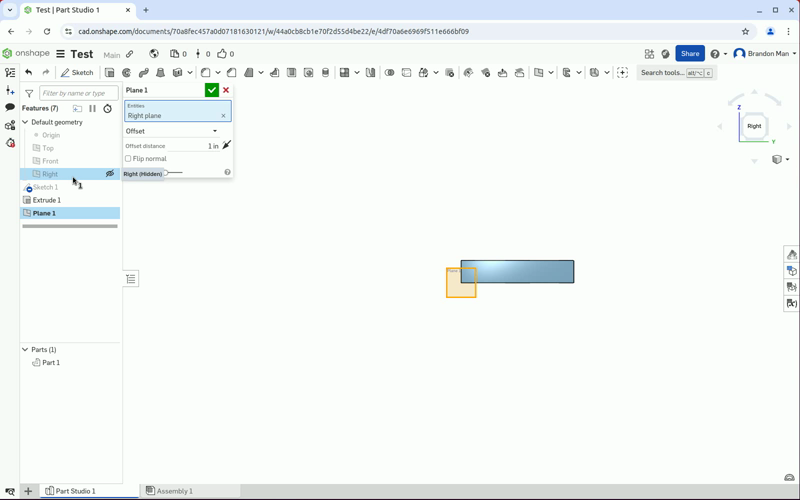
key(tab, 2)
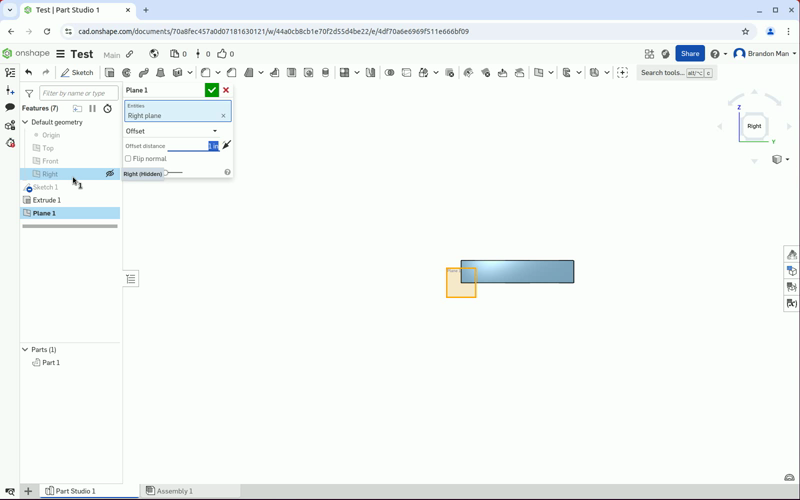
text(23.108)
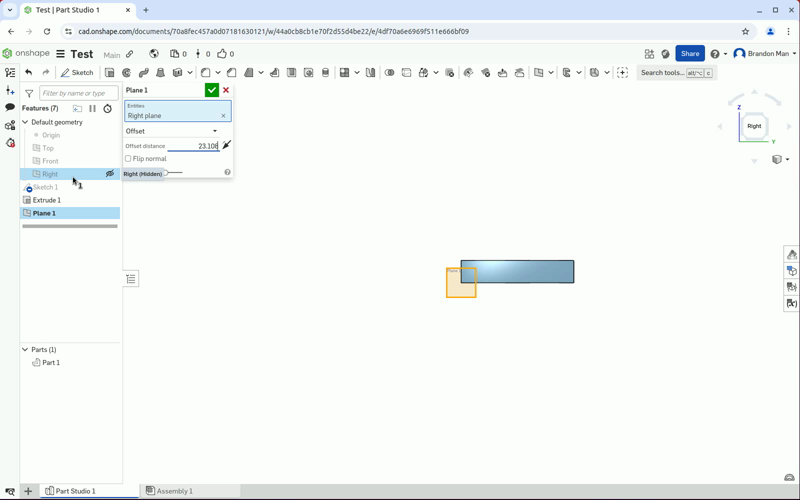
key(enter, 2)
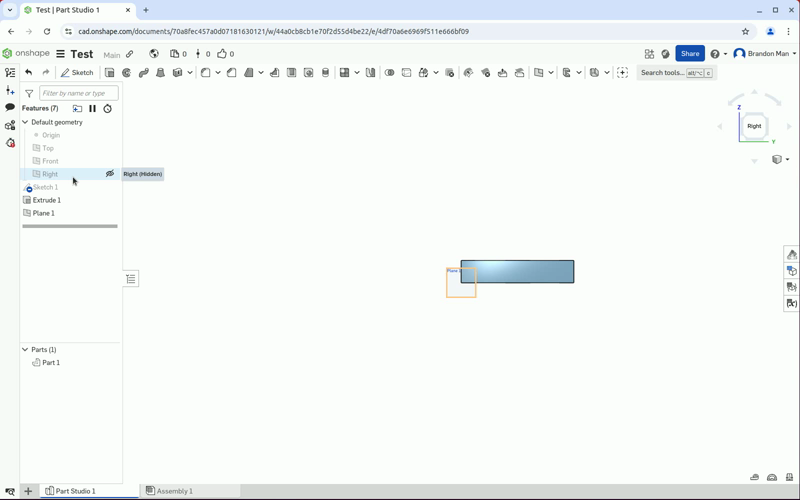
key(shift+s)
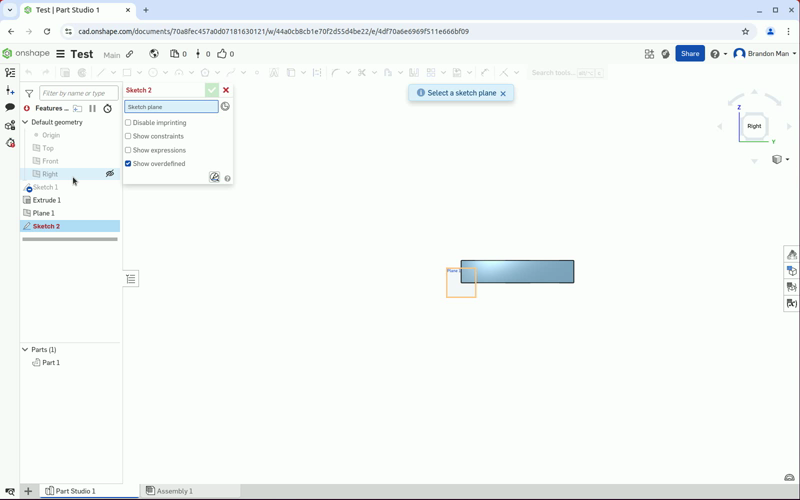
mouse_move(73, 215)
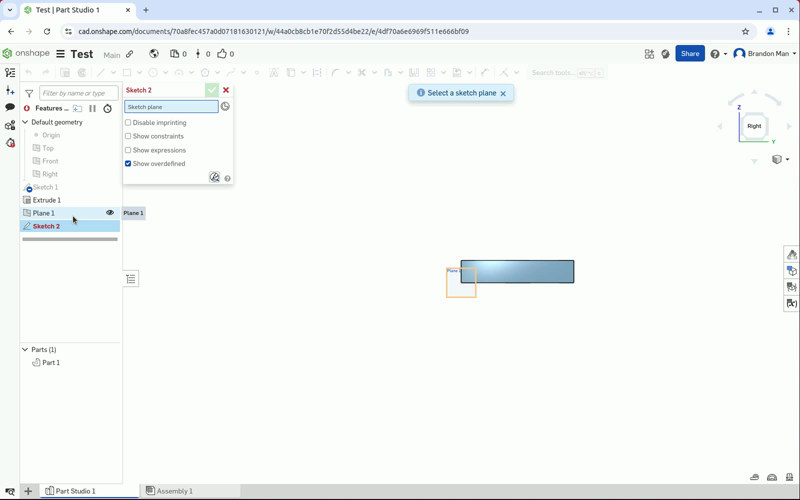
click(73, 215)
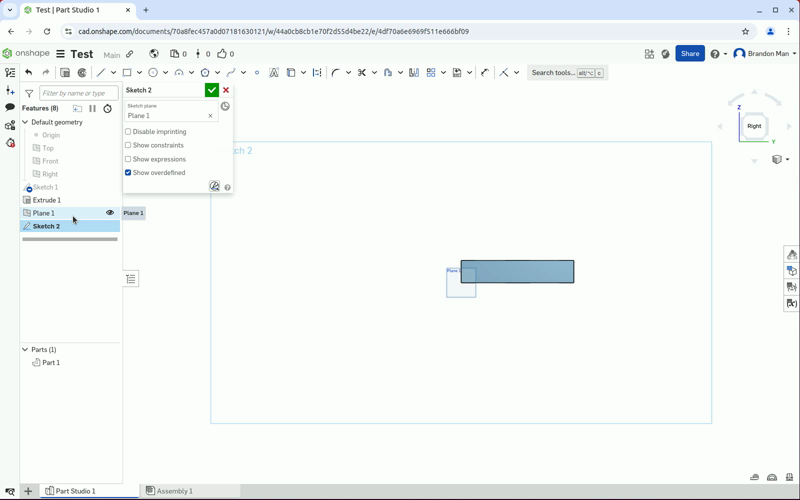
mouse_move(73, 352)
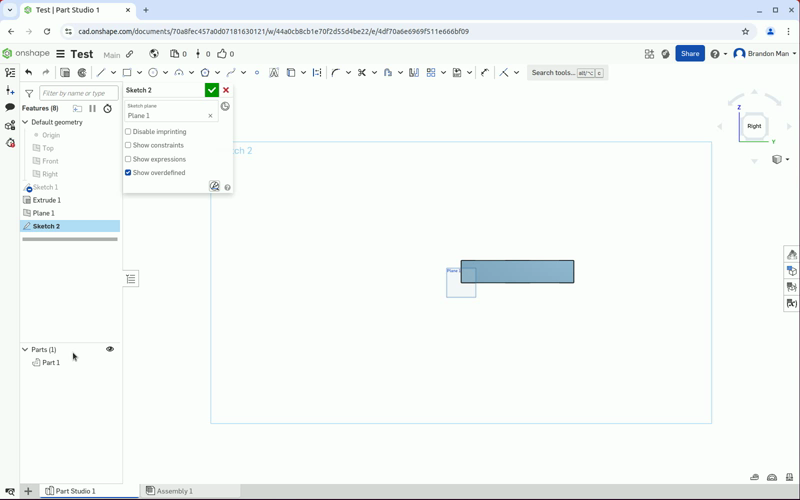
key(y)
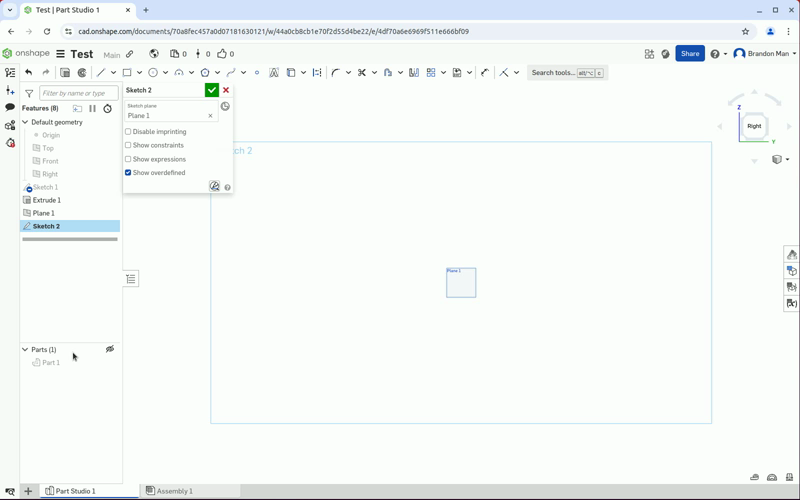
key(l)
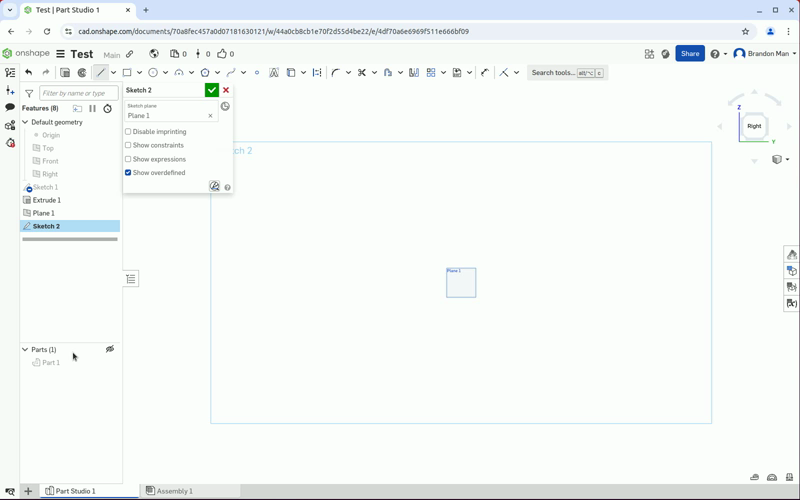
key_down(shift)
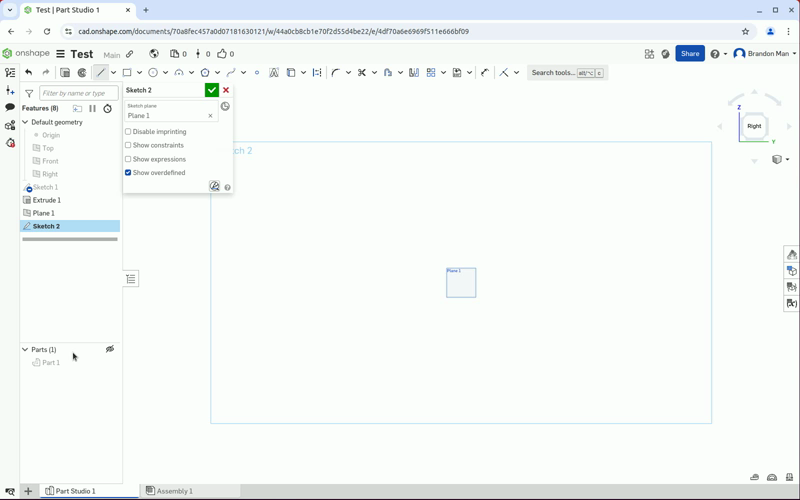
mouse_move(460, 327)
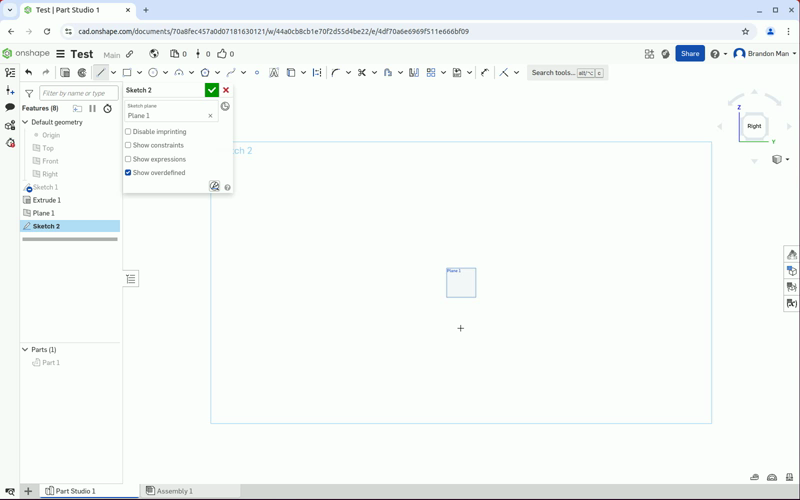
click(460, 327)
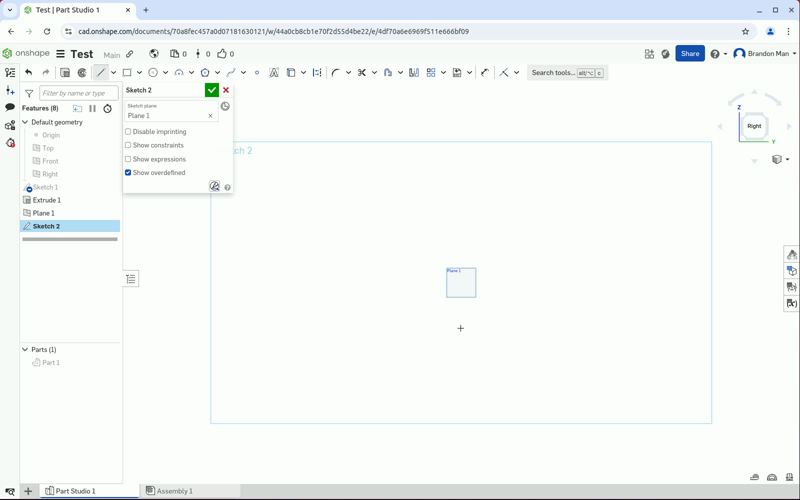
key_up(shift)
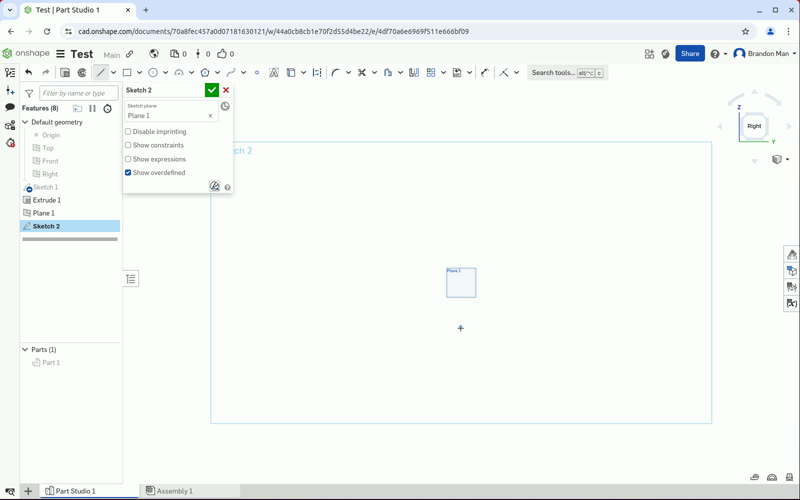
key_down(shift)
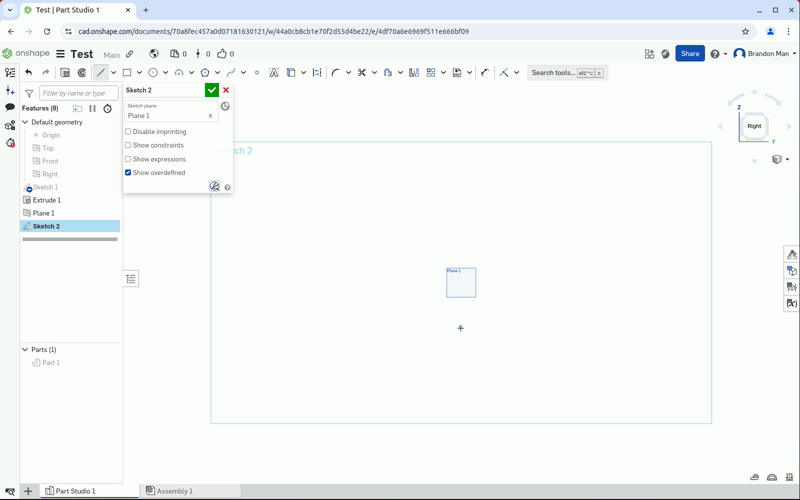
mouse_move(490, 327)
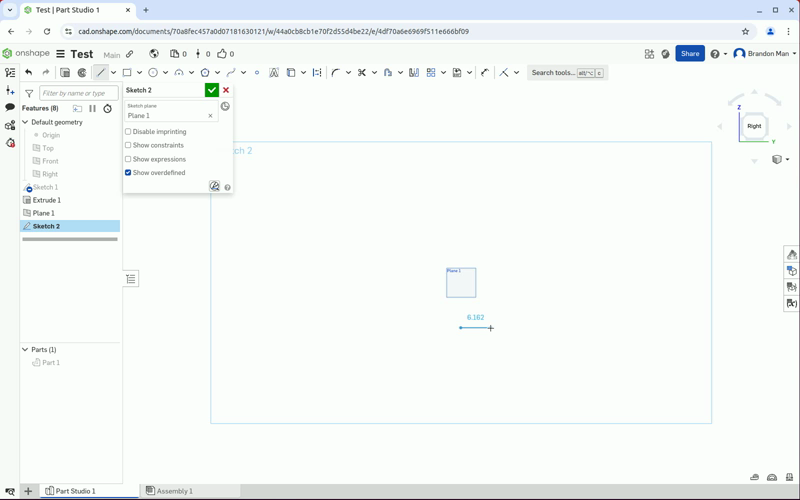
mouse_move(483, 327)
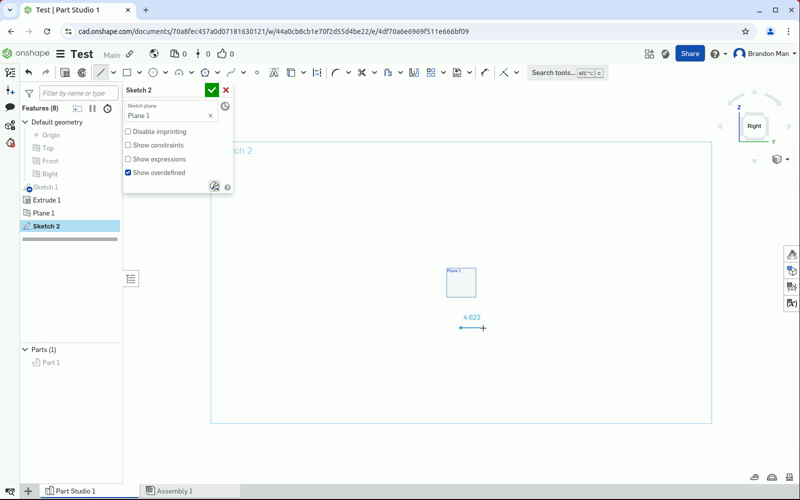
click(483, 327)
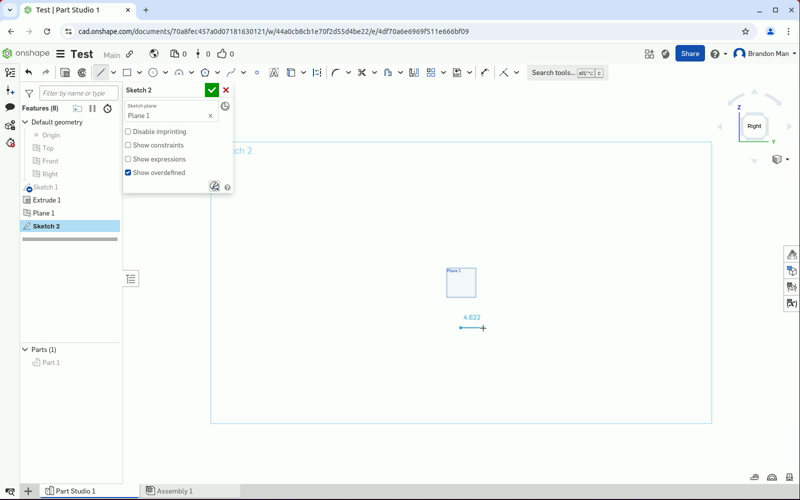
key_up(shift)
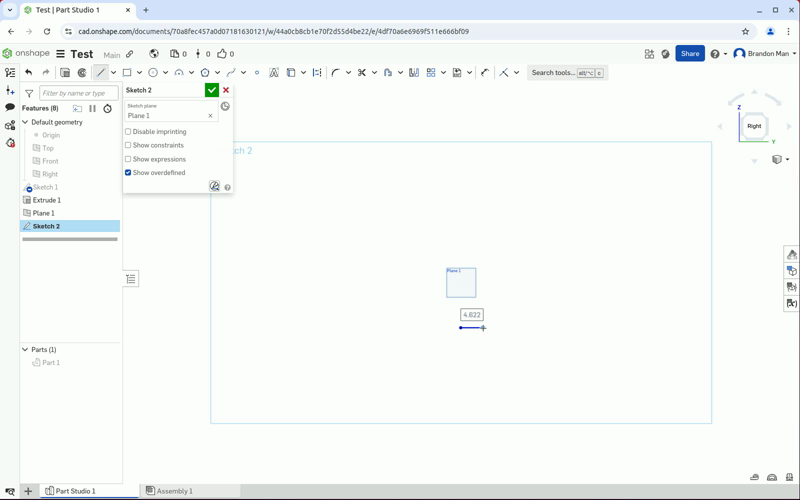
key_down(shift)
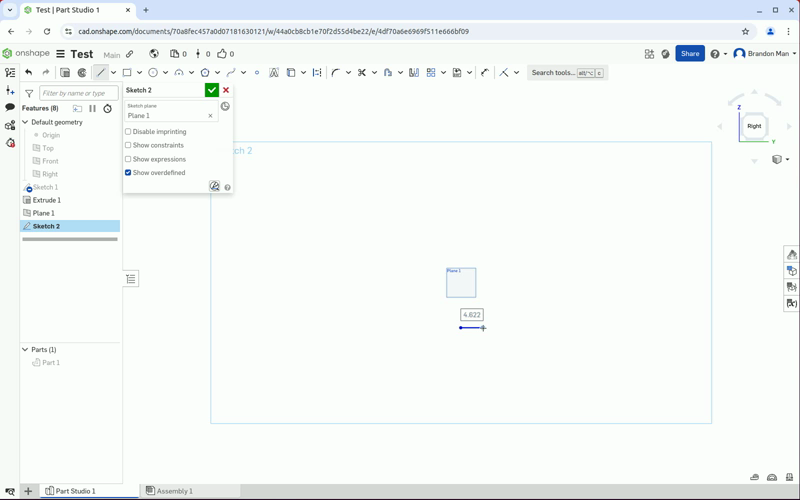
mouse_move(513, 327)
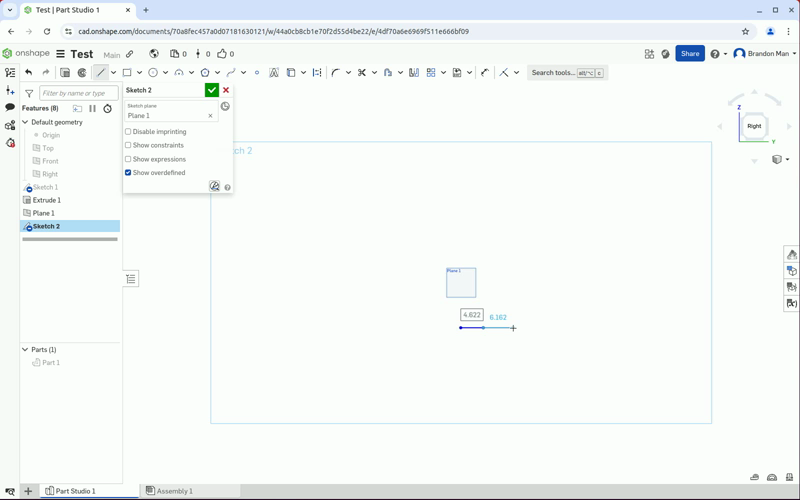
mouse_move(483, 315)
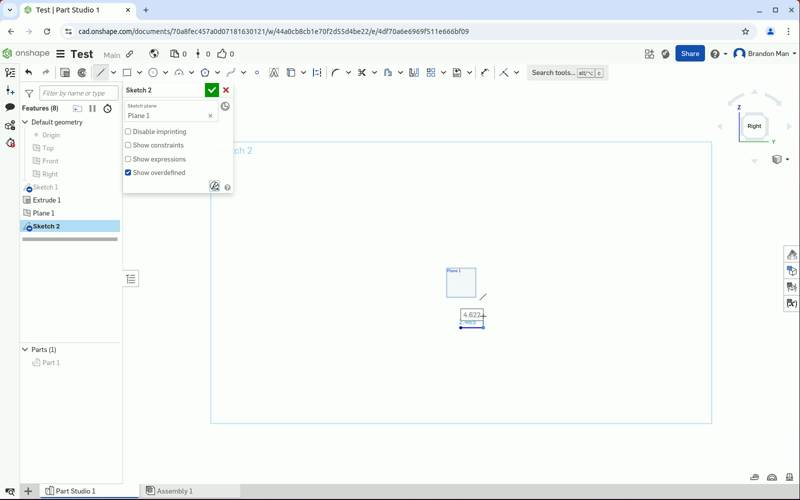
click(483, 315)
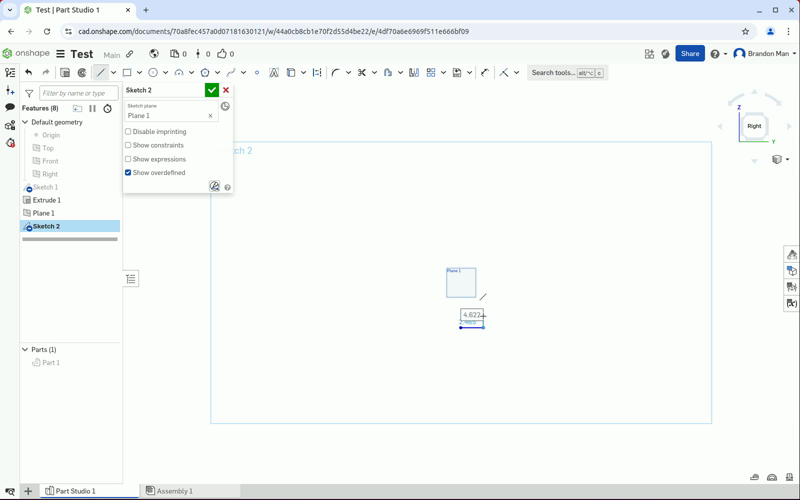
key_up(shift)
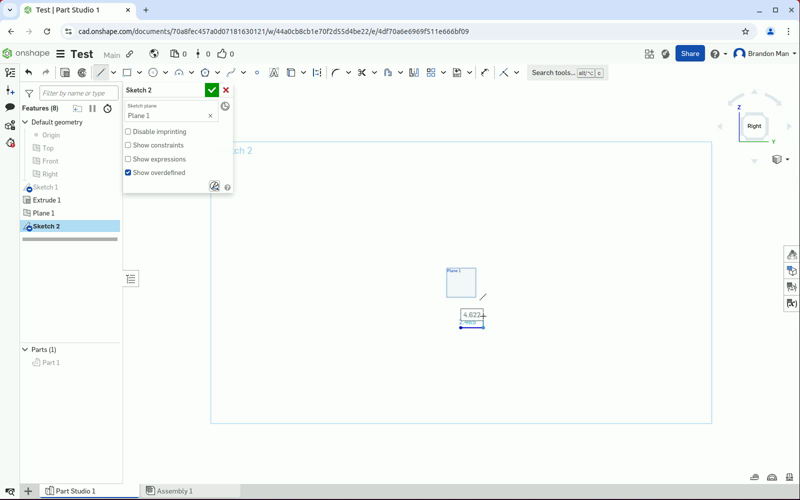
key_down(shift)
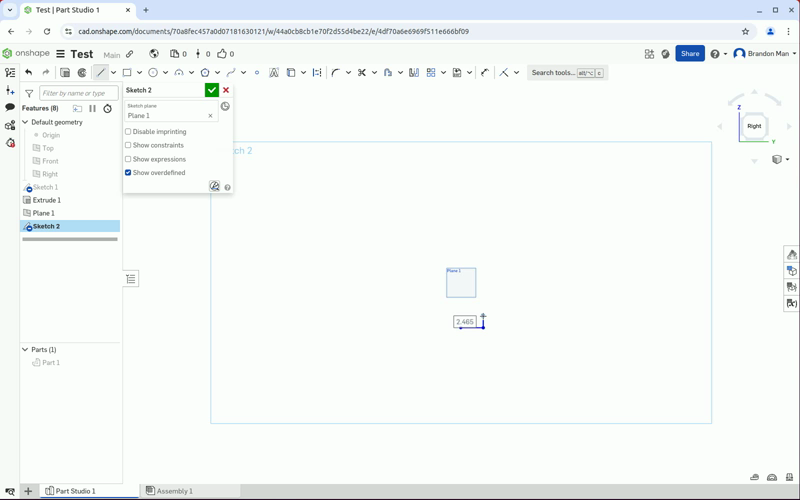
mouse_move(550, 315)
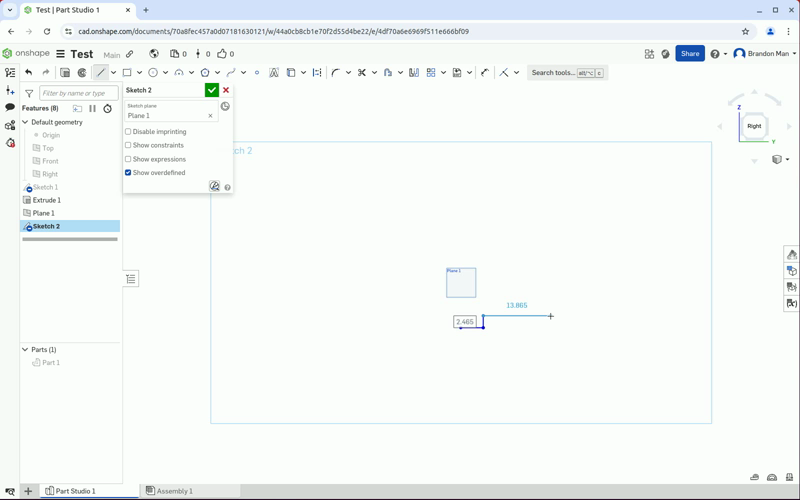
click(550, 315)
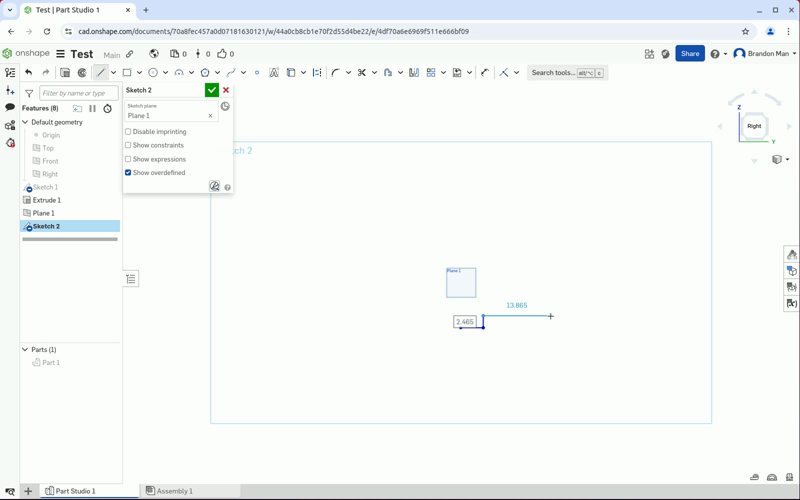
key_up(shift)
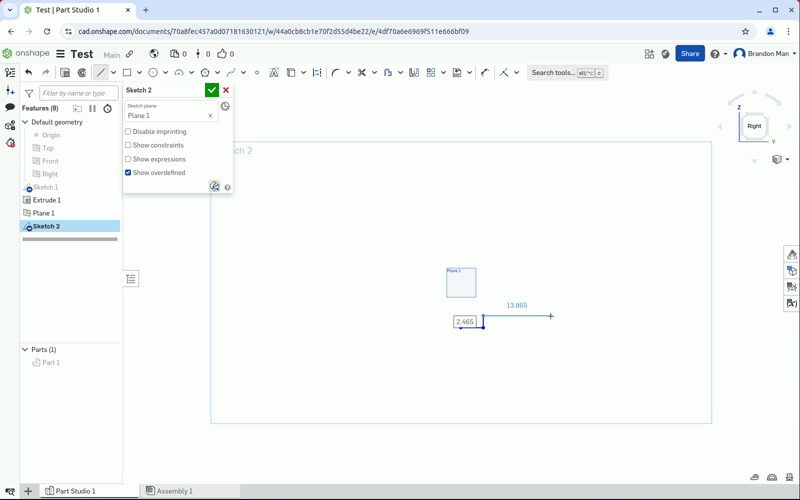
key_down(shift)
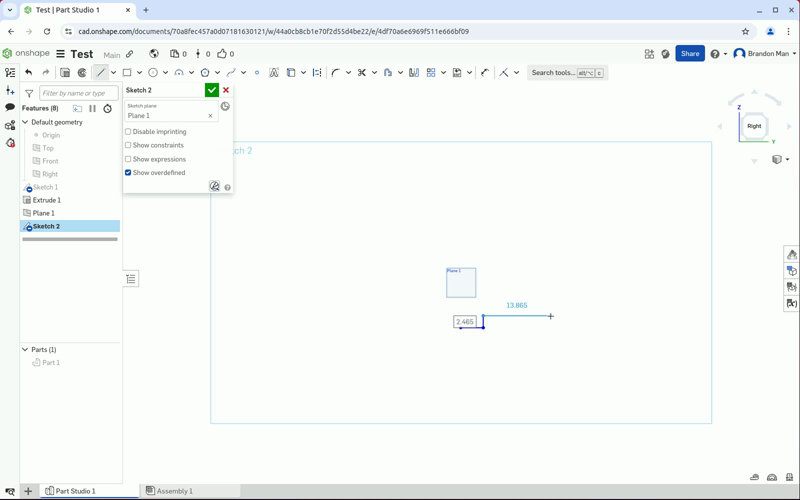
mouse_move(580, 315)
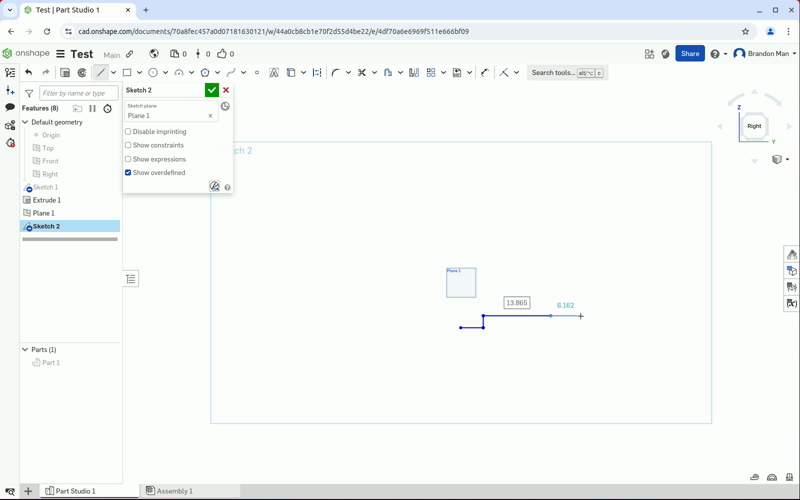
mouse_move(550, 327)
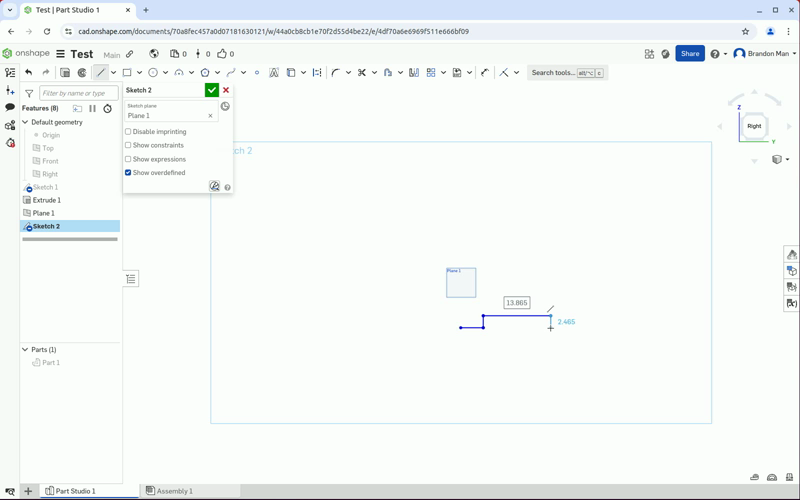
click(550, 327)
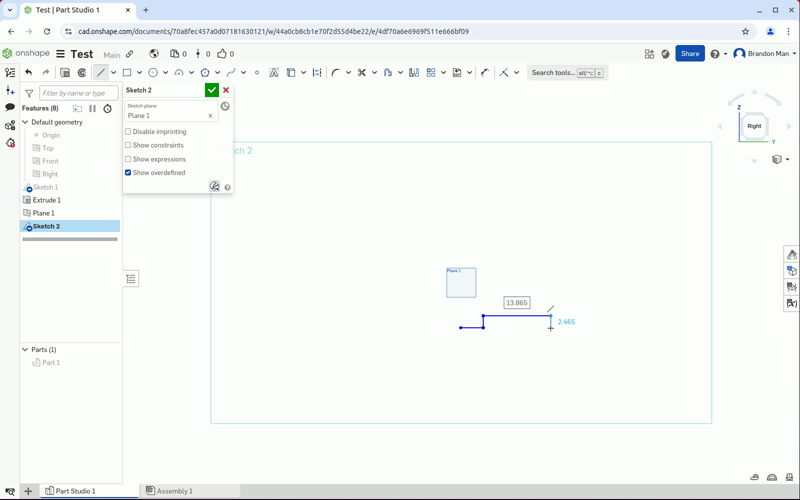
key_up(shift)
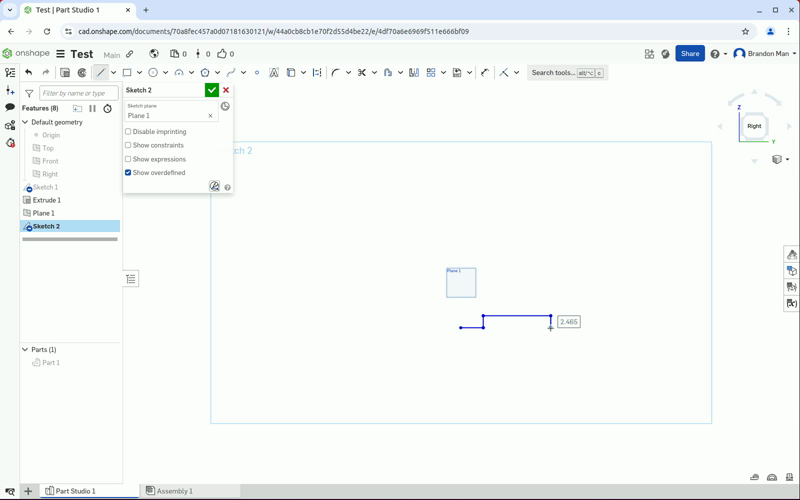
key_down(shift)
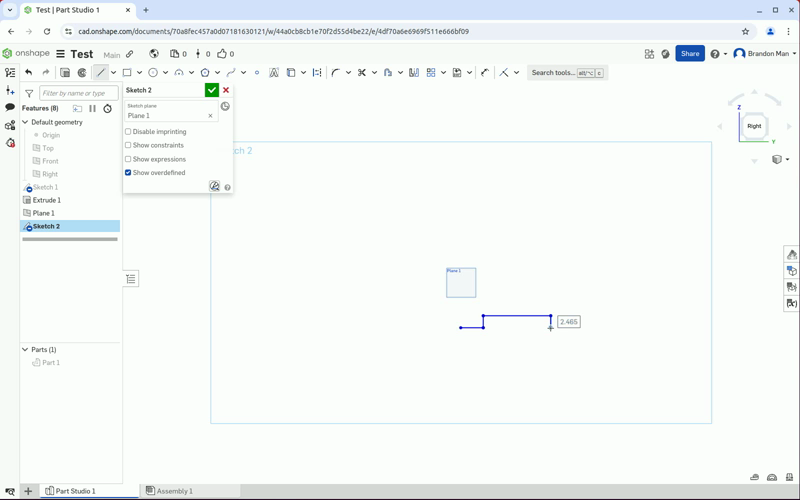
mouse_move(580, 327)
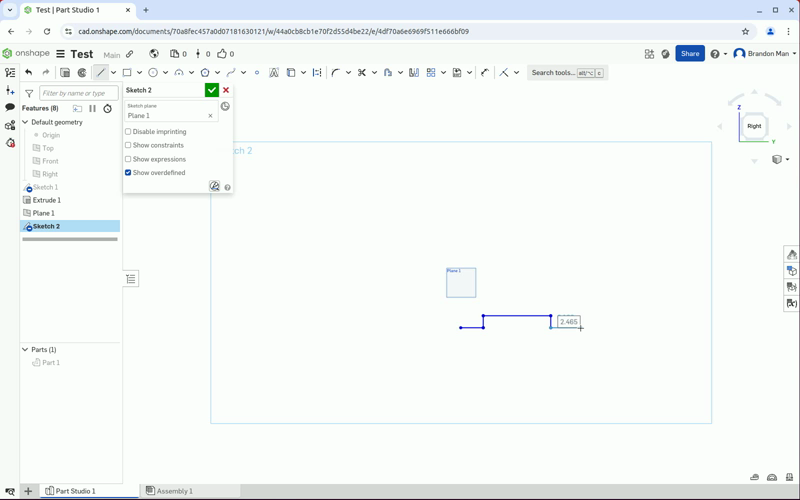
mouse_move(573, 327)
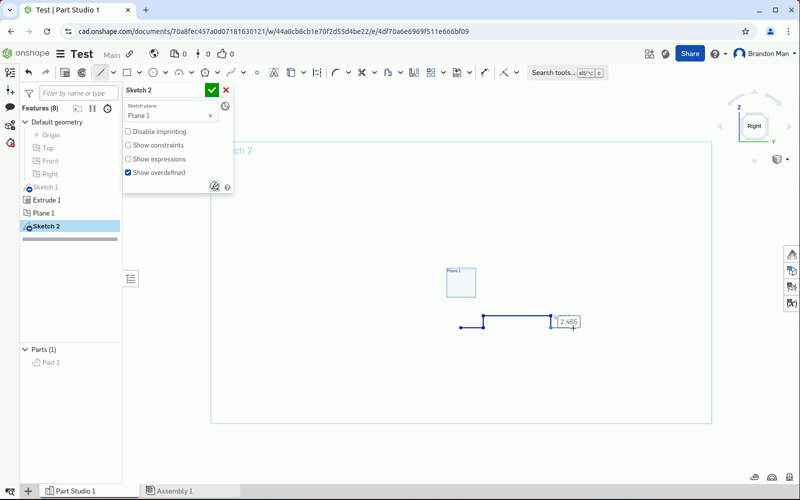
click(573, 327)
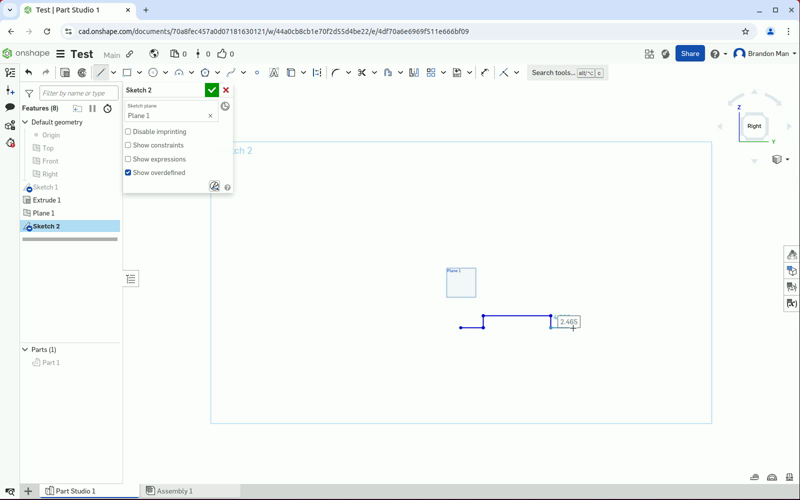
key_up(shift)
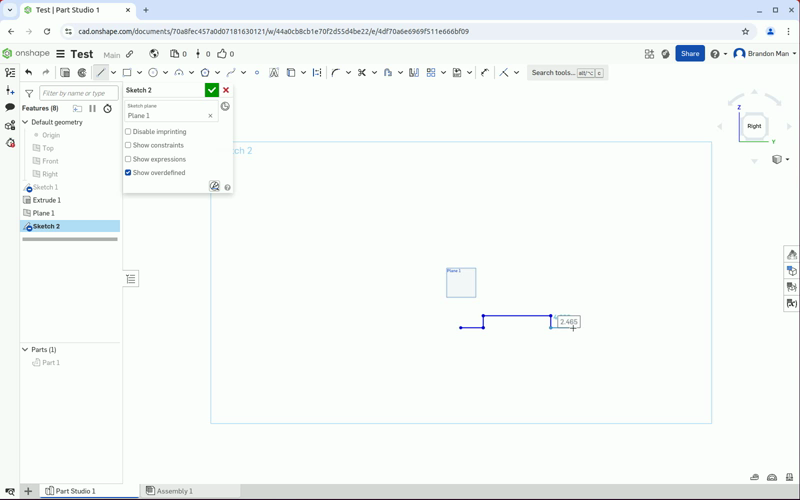
key_down(shift)
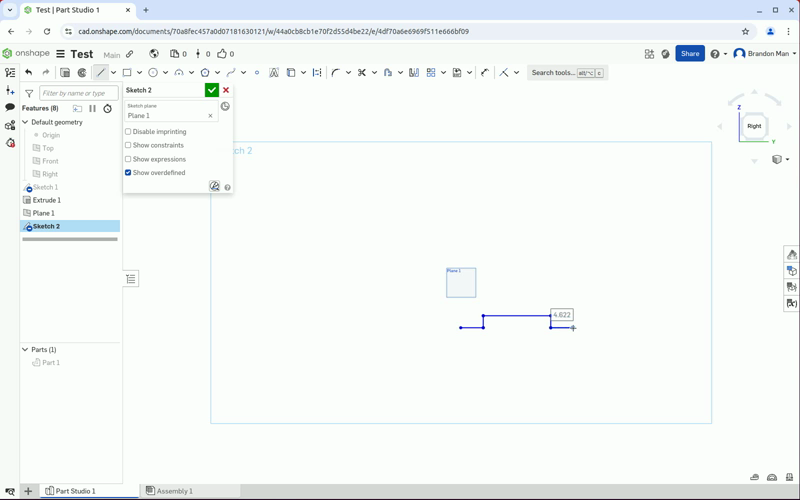
mouse_move(589, 327)
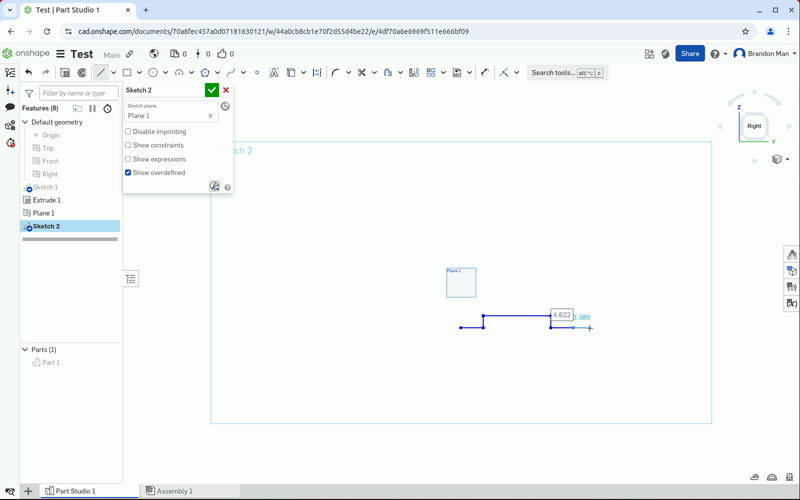
mouse_move(573, 315)
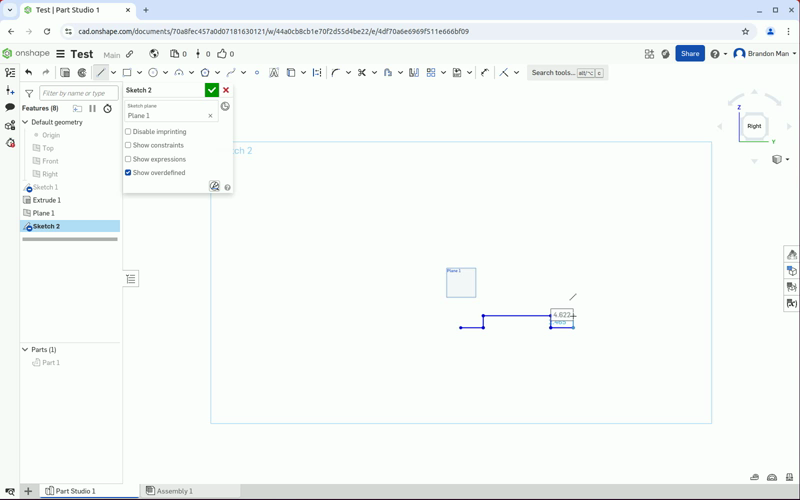
click(573, 315)
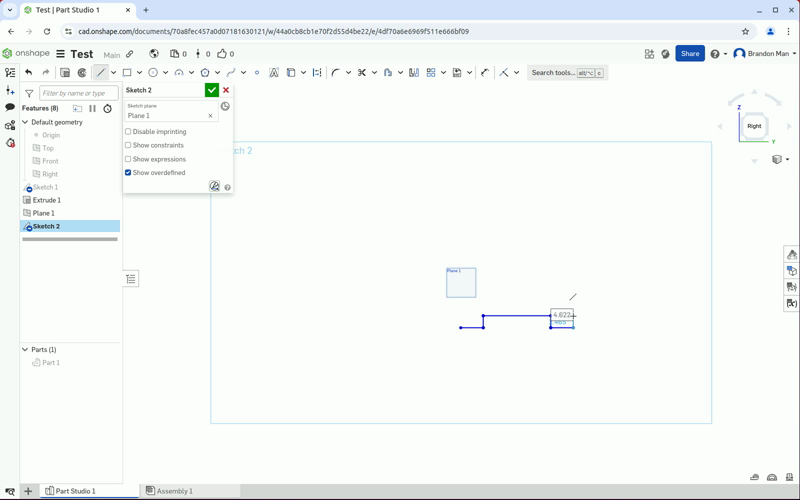
key_up(shift)
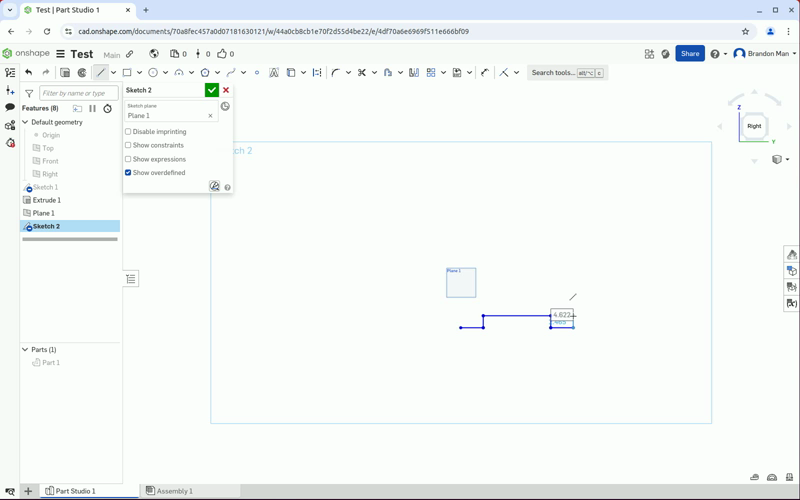
key_down(shift)
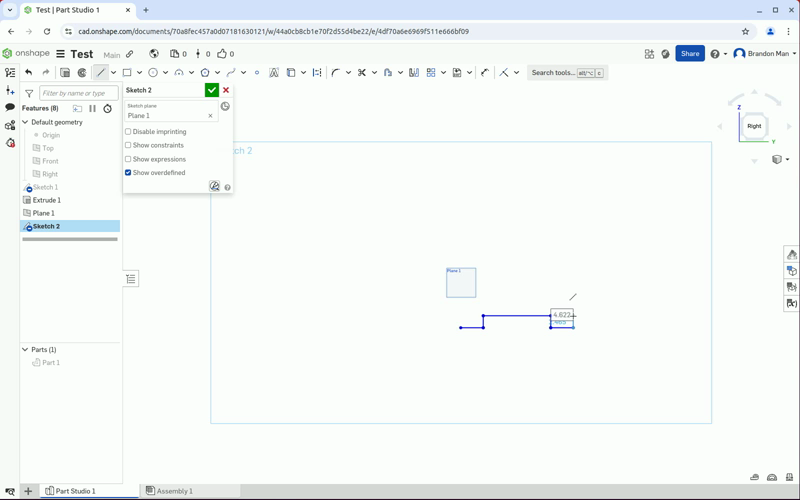
mouse_move(589, 315)
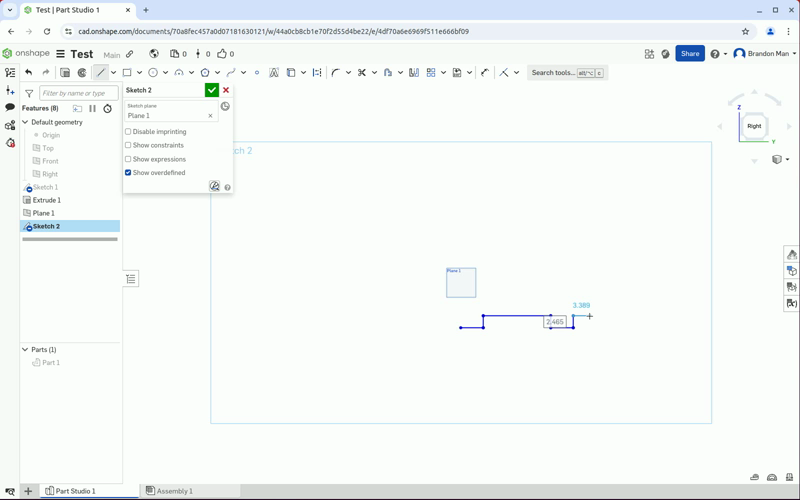
mouse_move(573, 282)
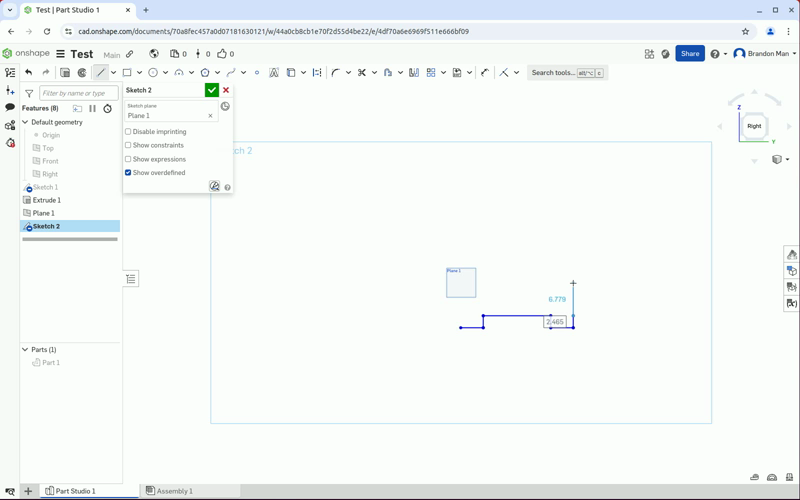
click(573, 282)
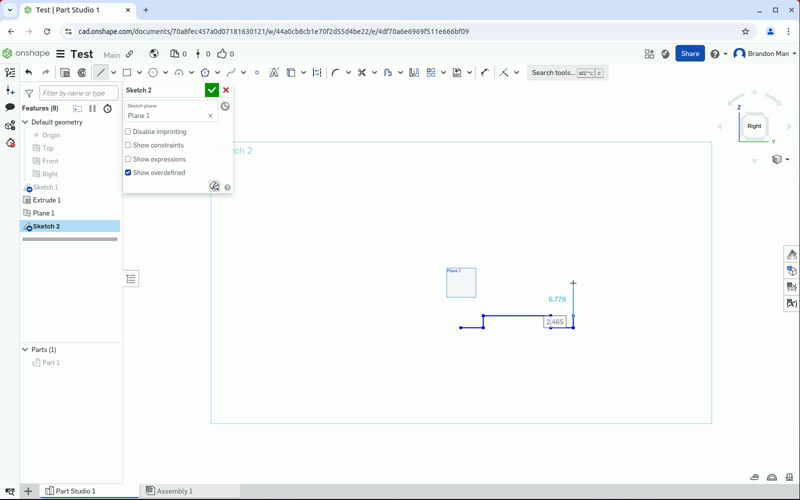
key_up(shift)
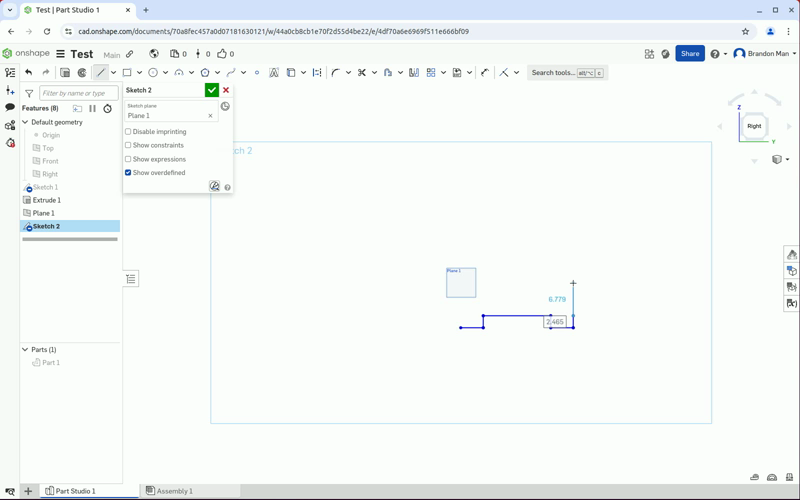
key_down(shift)
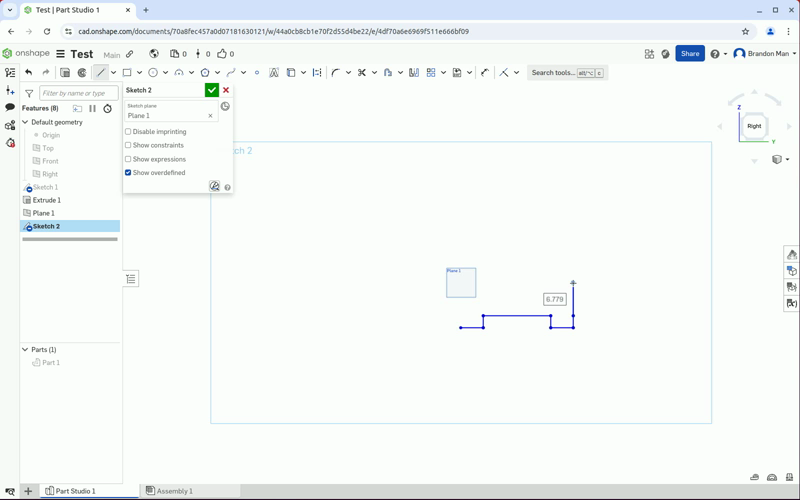
mouse_move(460, 282)
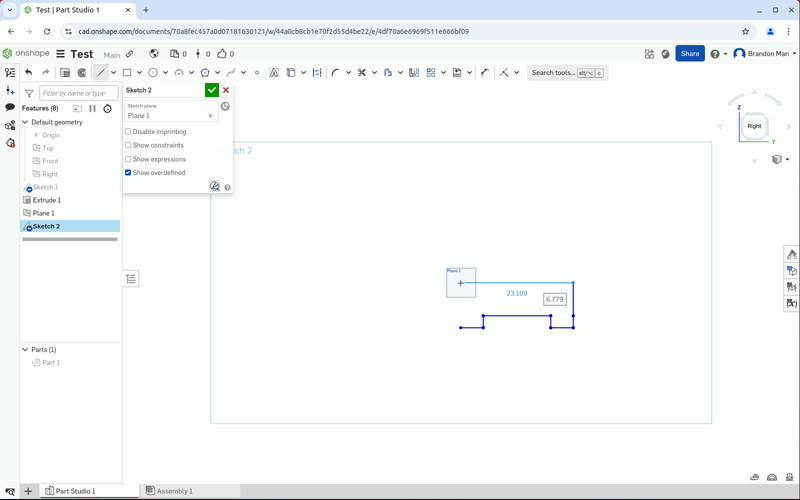
click(460, 282)
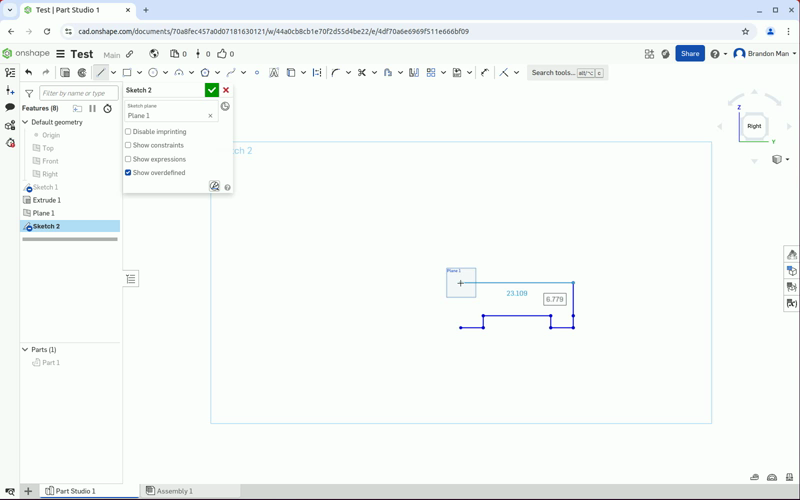
key_up(shift)
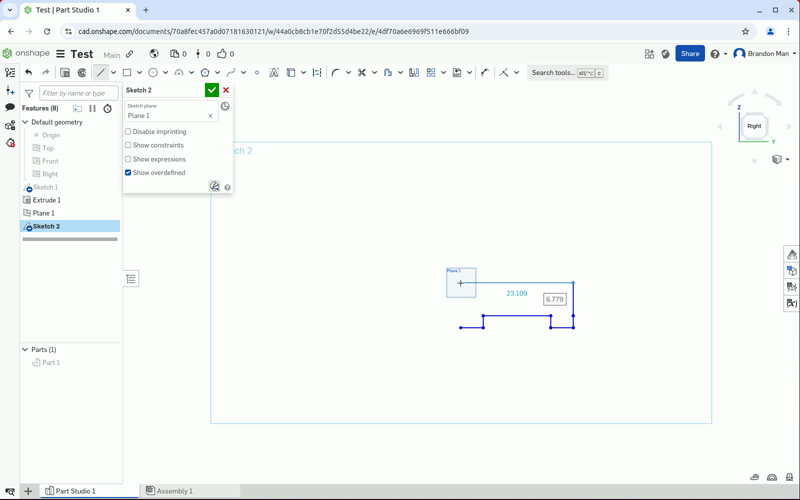
key_down(shift)
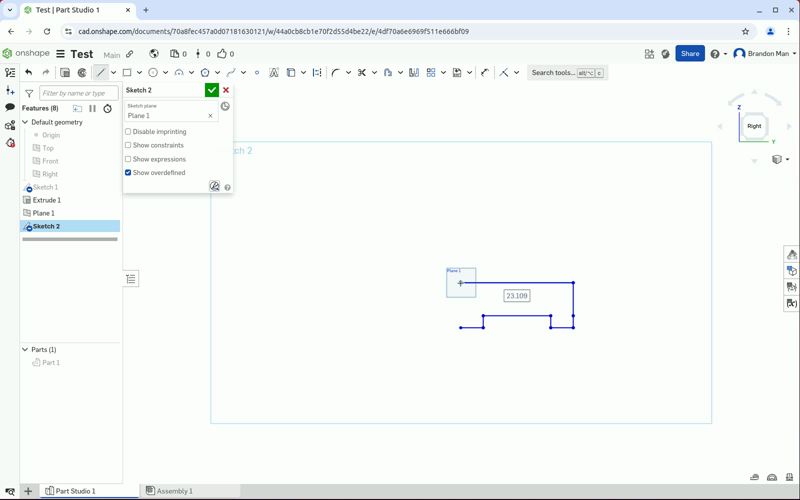
mouse_move(490, 282)
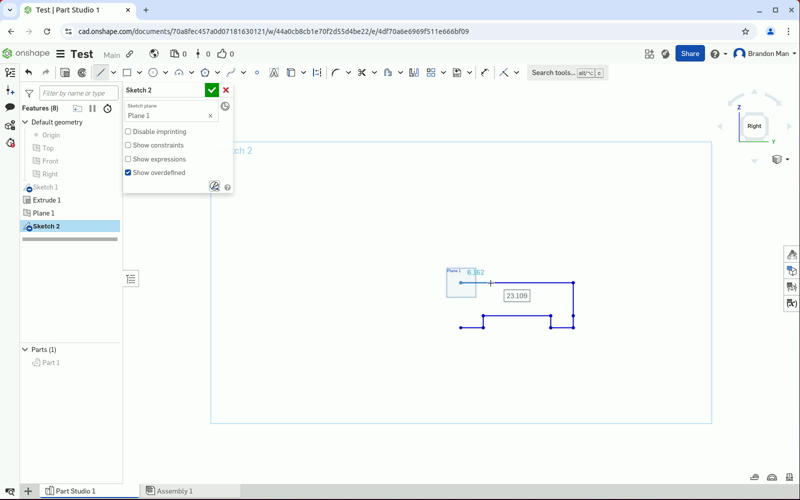
mouse_move(460, 315)
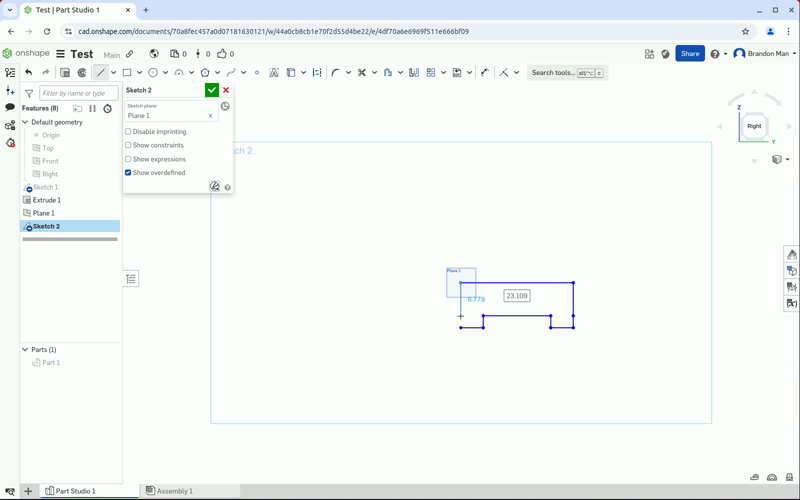
click(460, 315)
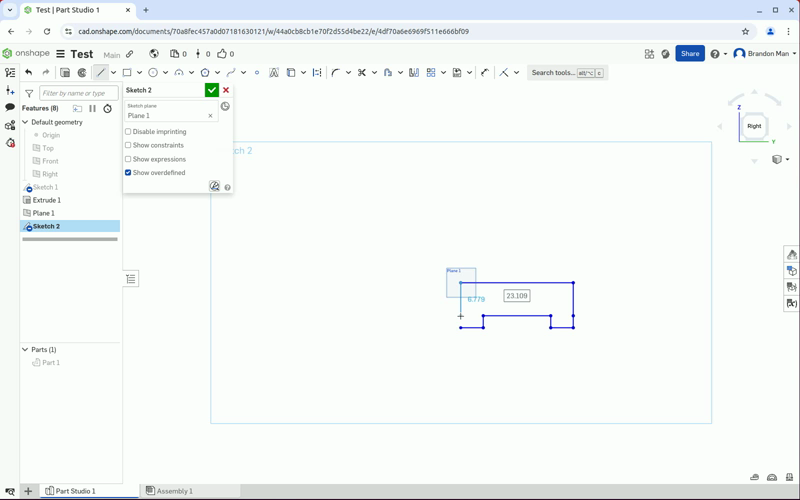
key_up(shift)
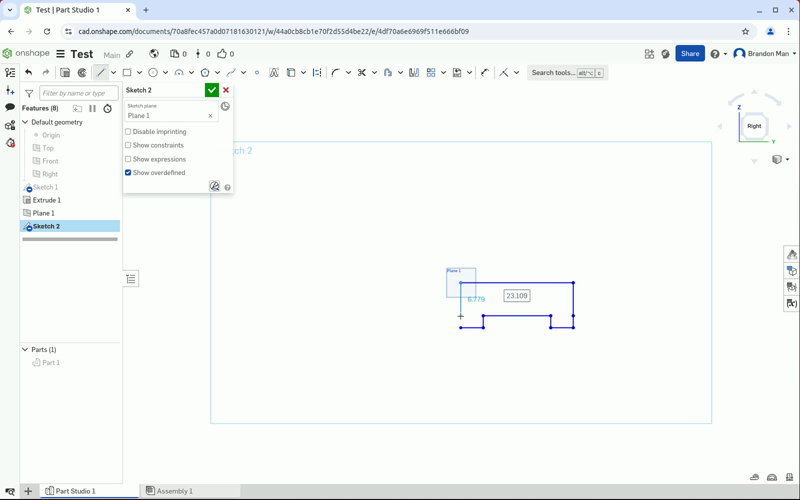
mouse_move(490, 315)
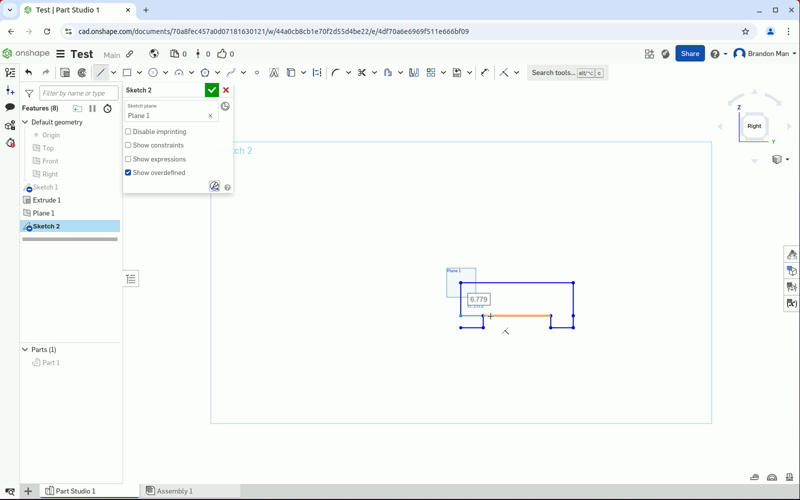
key_down(shift)
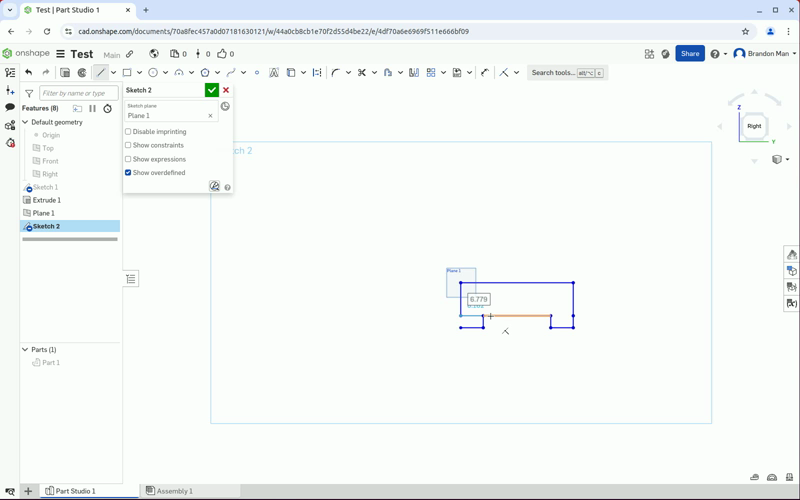
mouse_move(460, 327)
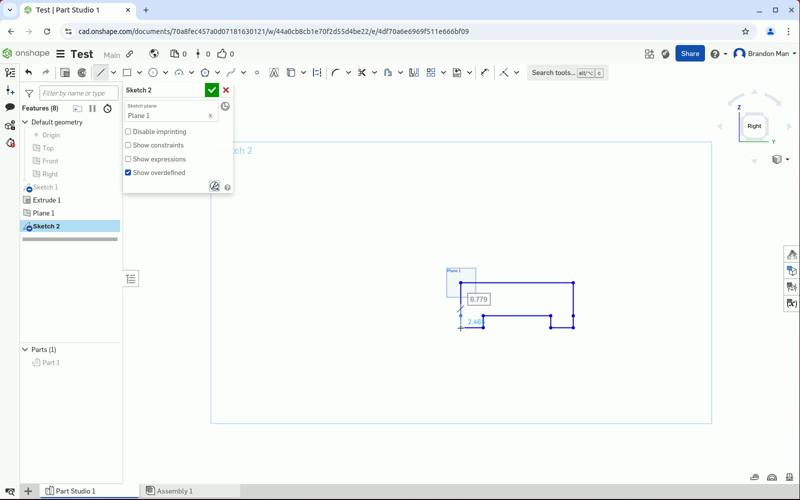
key_up(shift)
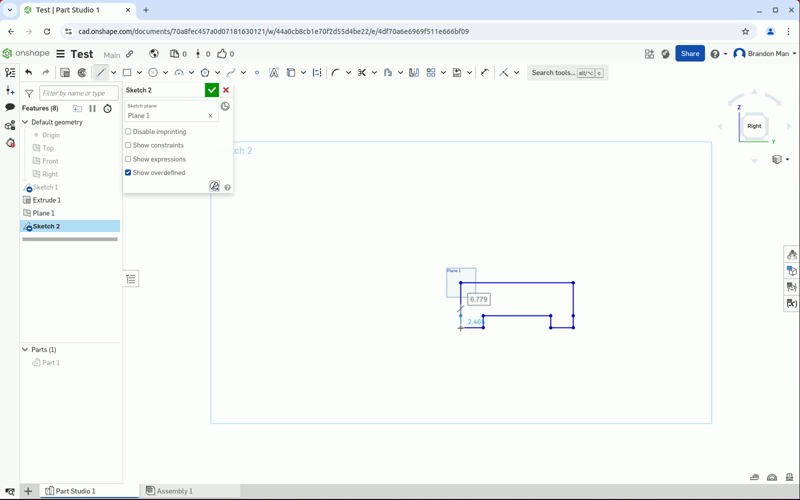
click(460, 327)
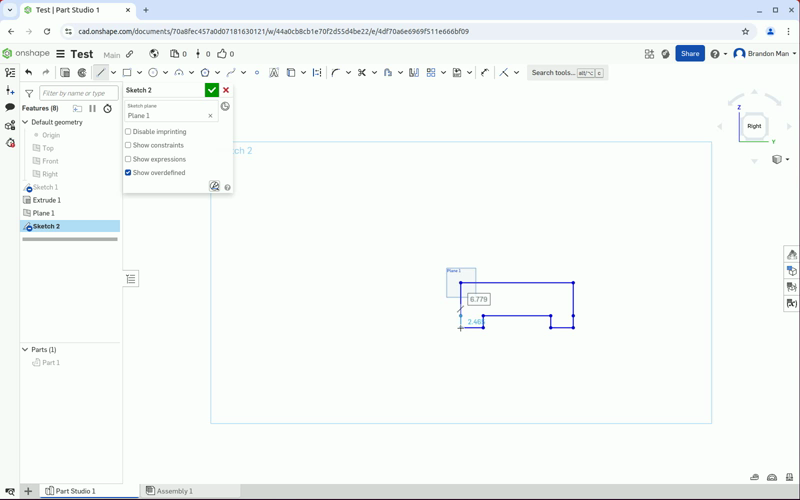
key(esc)
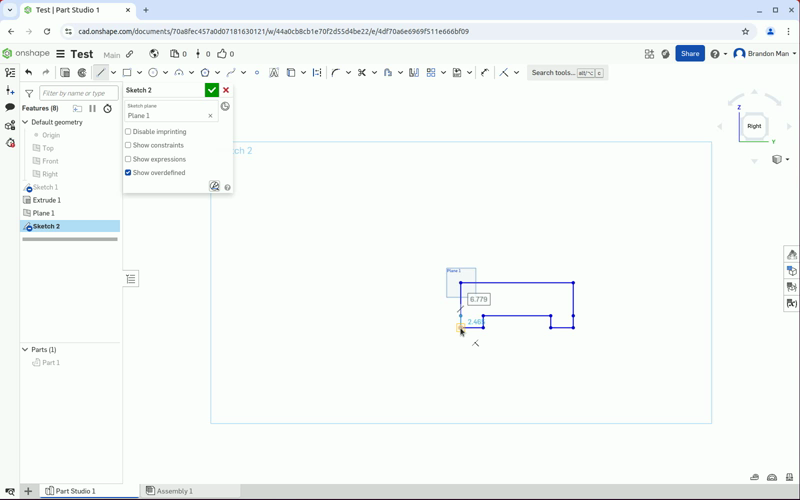
mouse_move(483, 312)
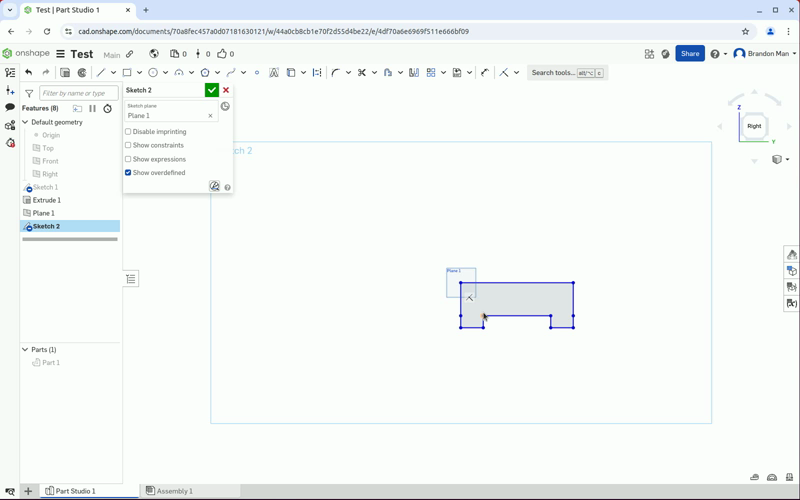
click(483, 312)
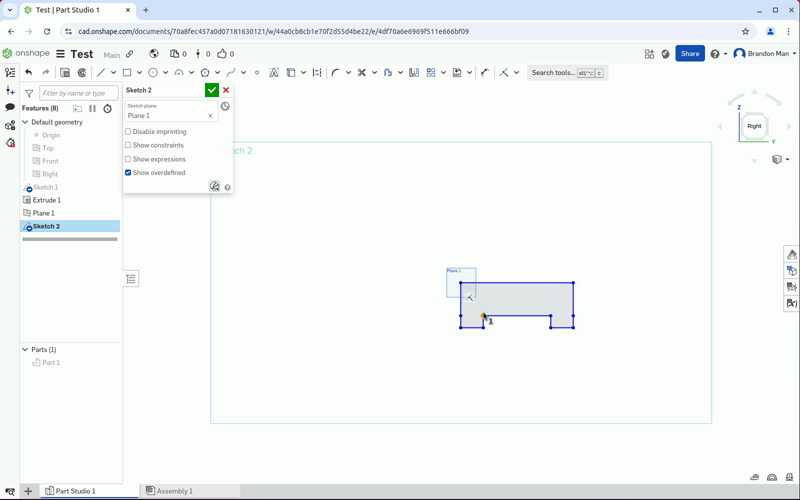
mouse_move(73, 352)
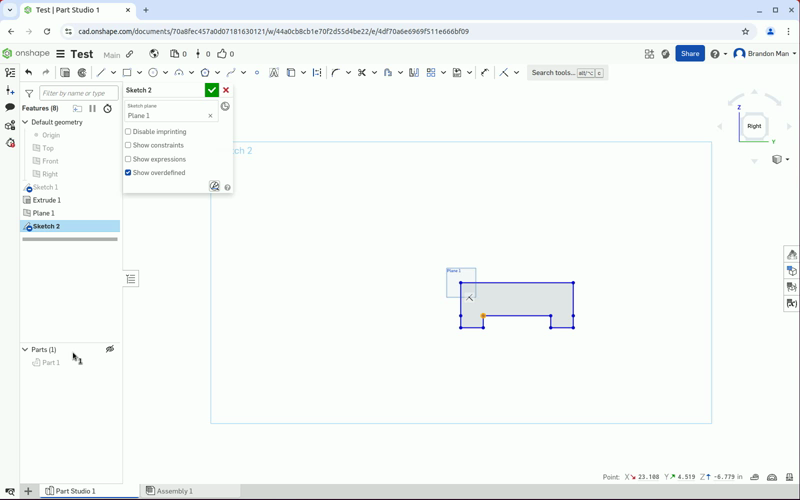
key(shift+y)
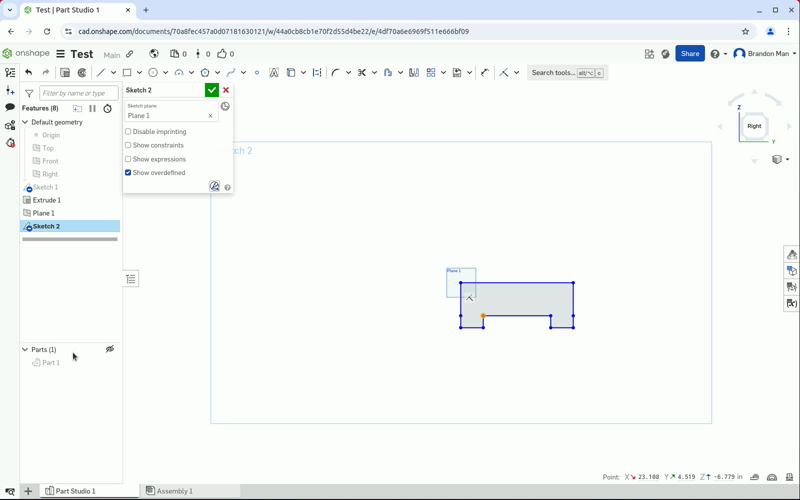
key(shift+e)
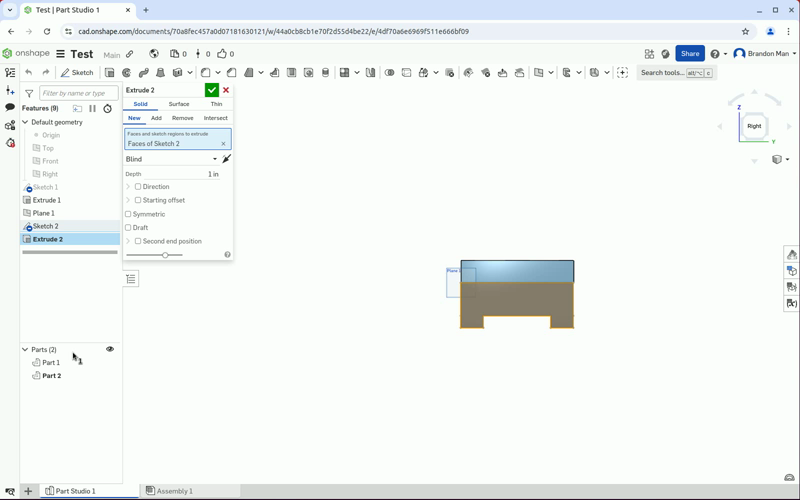
mouse_move(143, 106)
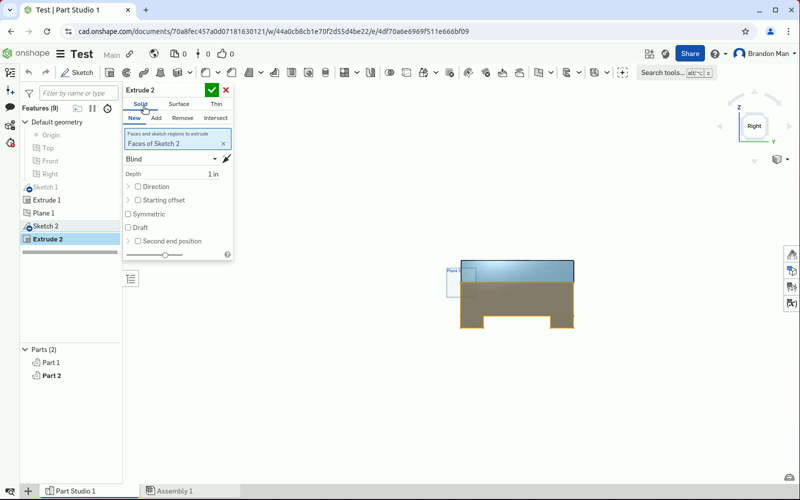
click(143, 106)
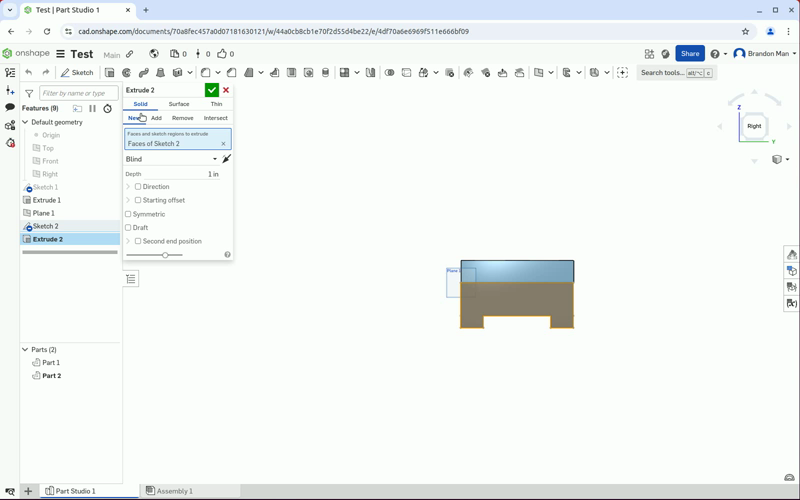
mouse_move(137, 120)
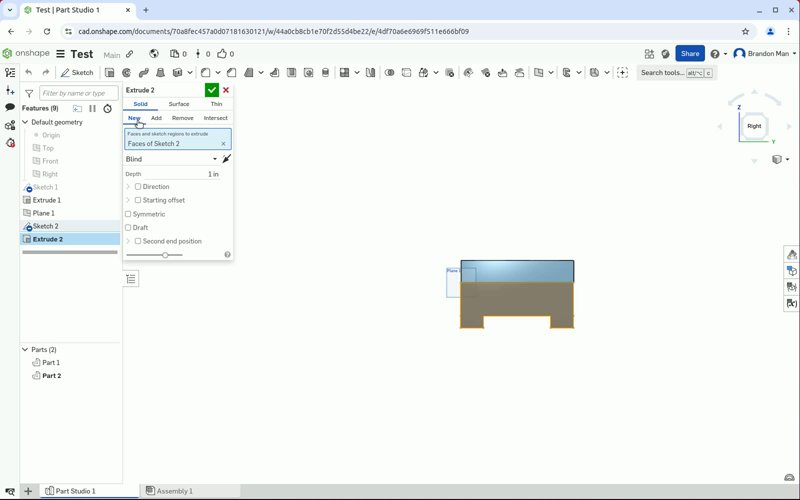
click(137, 120)
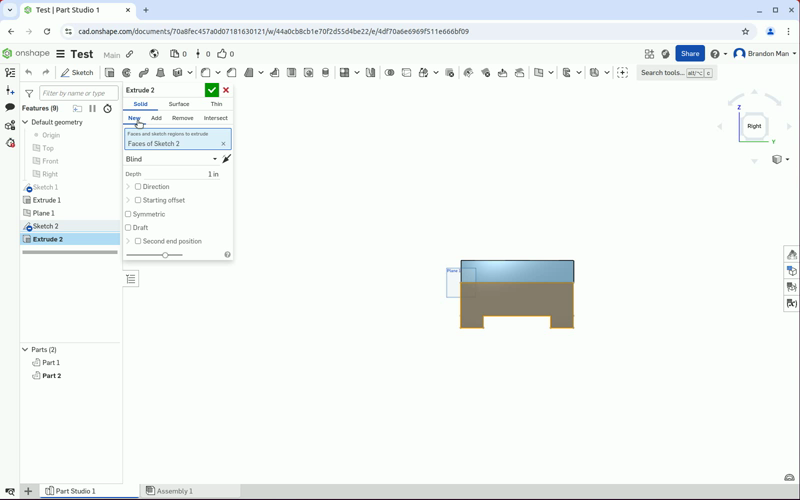
key(tab, 4)
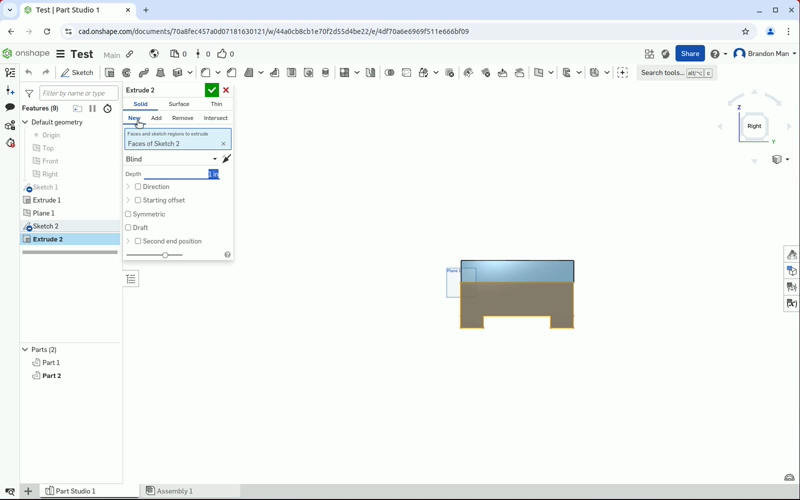
text(-4.574)
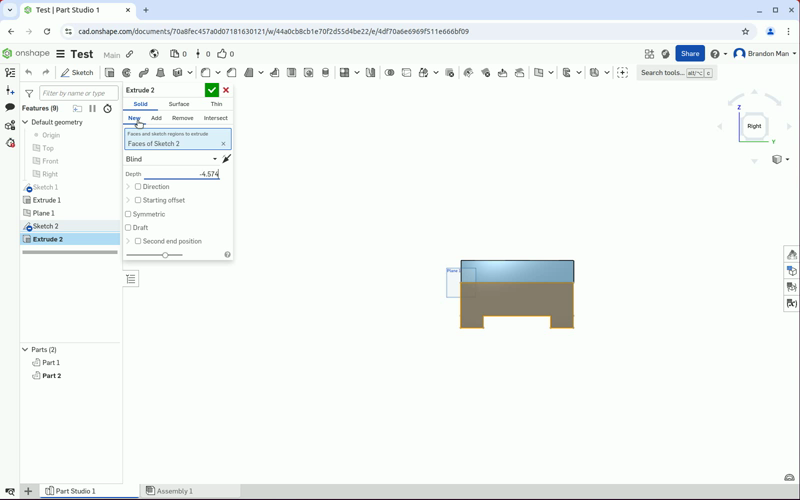
key(enter)
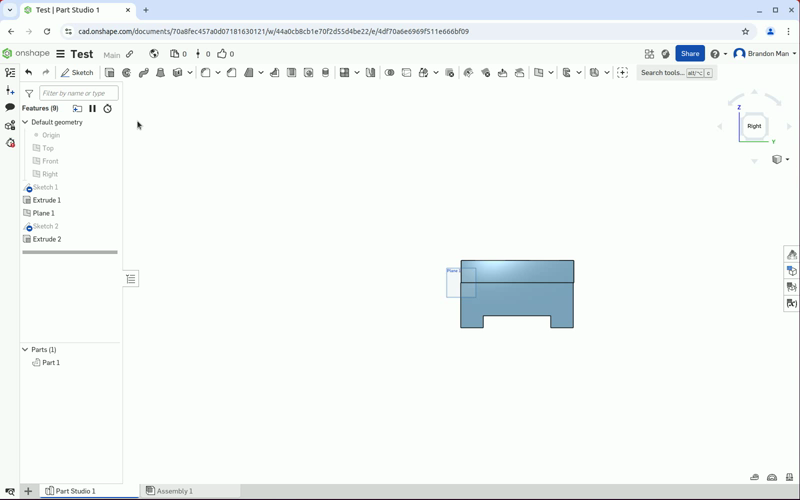
key(shift+h)
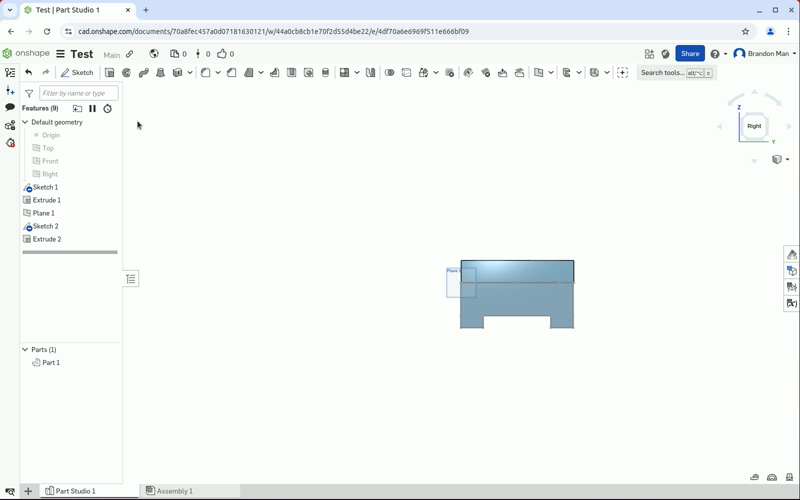
key(shift+h)
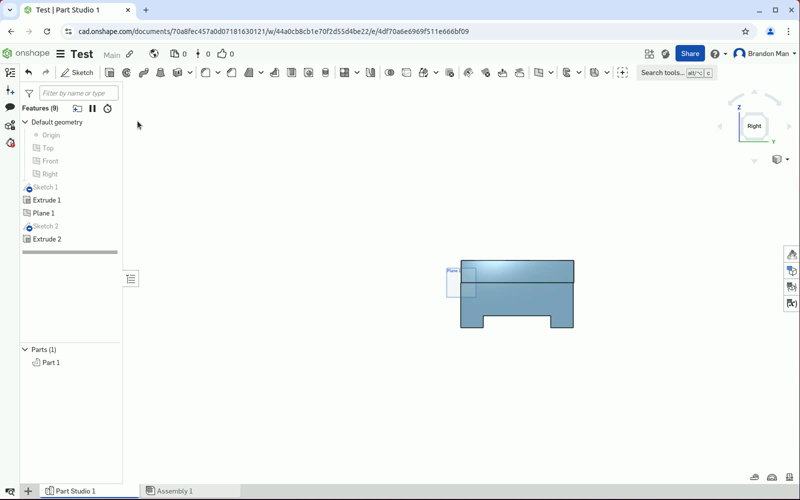
mouse_move(73, 189)
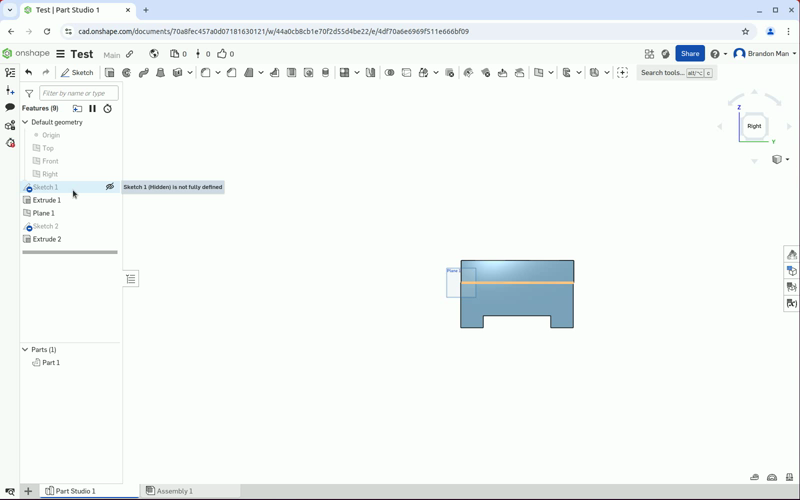
click(73, 189)
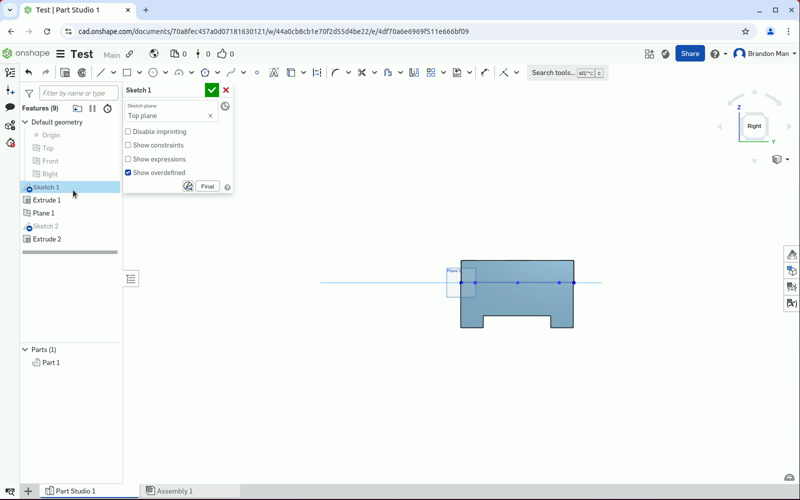
mouse_move(229, 92)
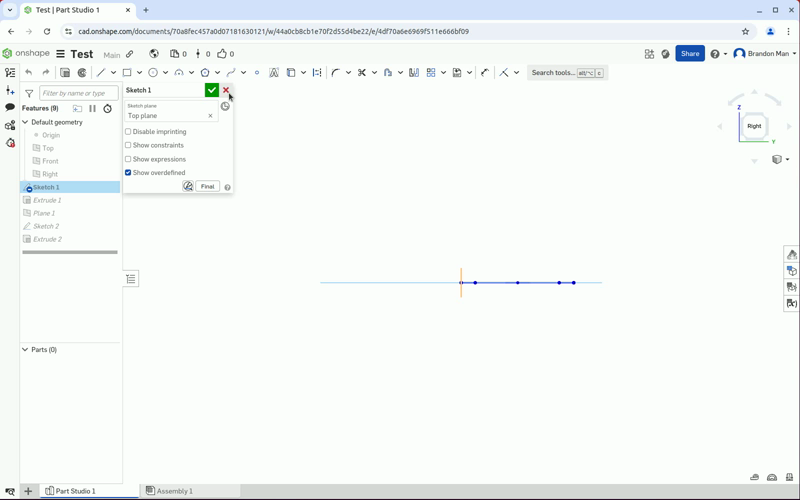
click(229, 92)
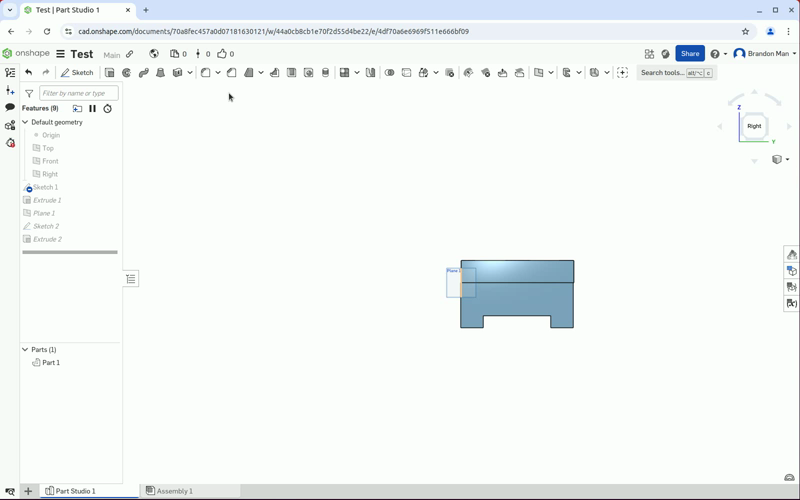
mouse_move(73, 352)
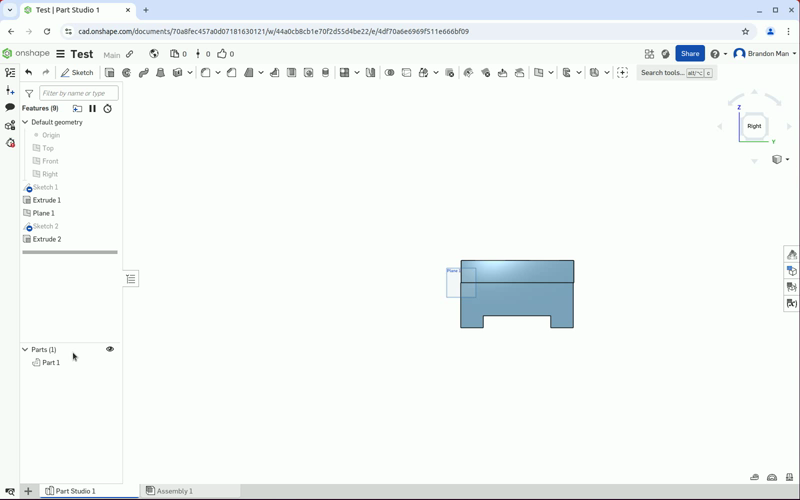
key(y)
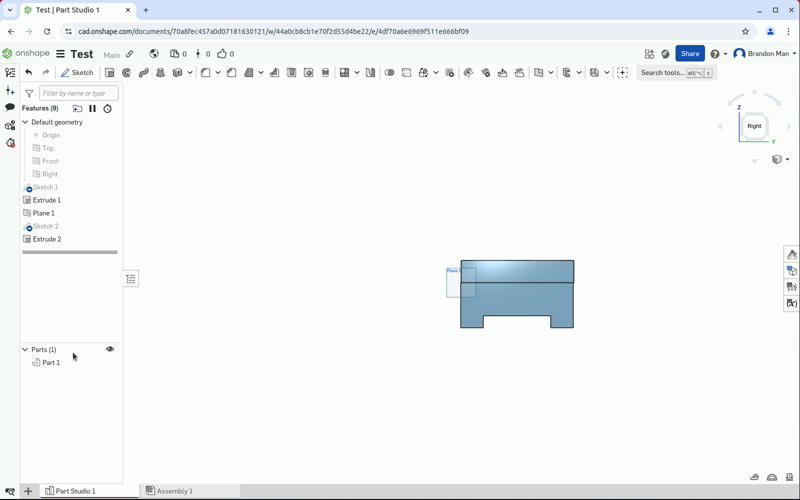
key(shift+p)
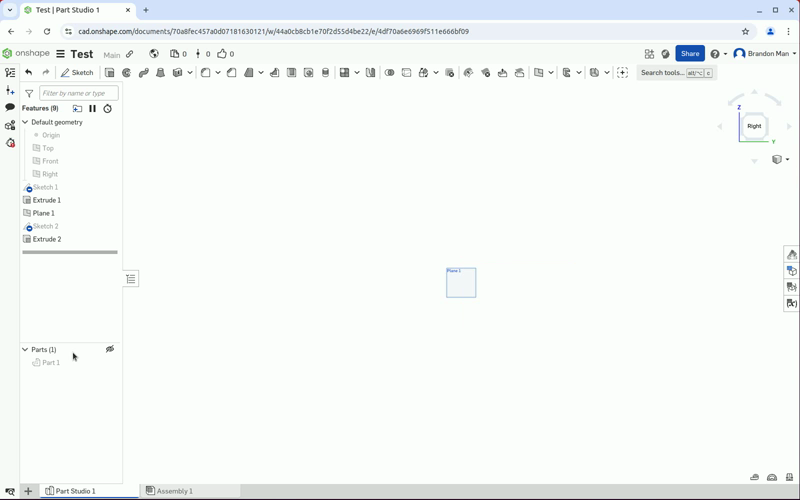
key(space)
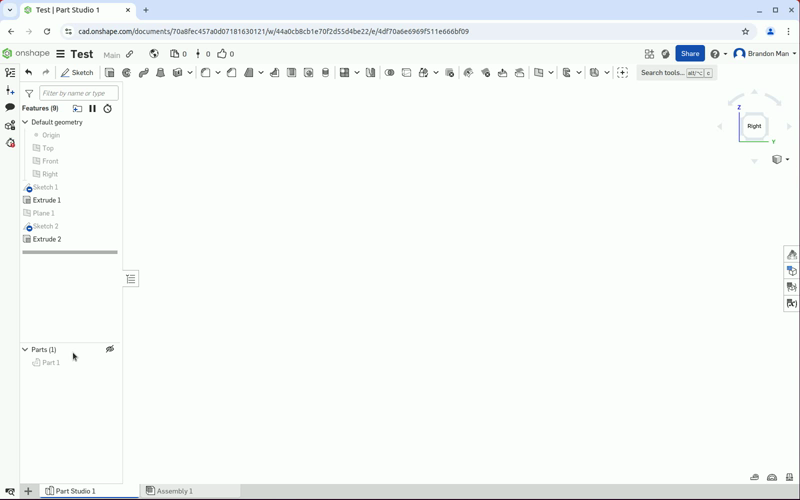
key_down(shift)
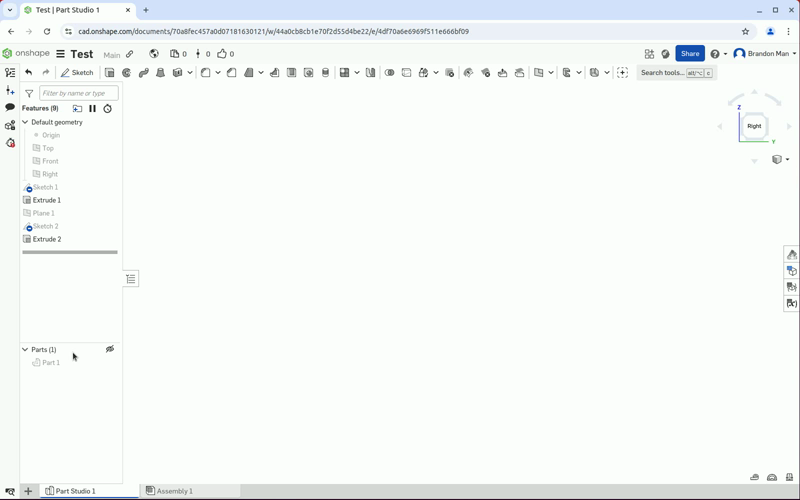
key(right)
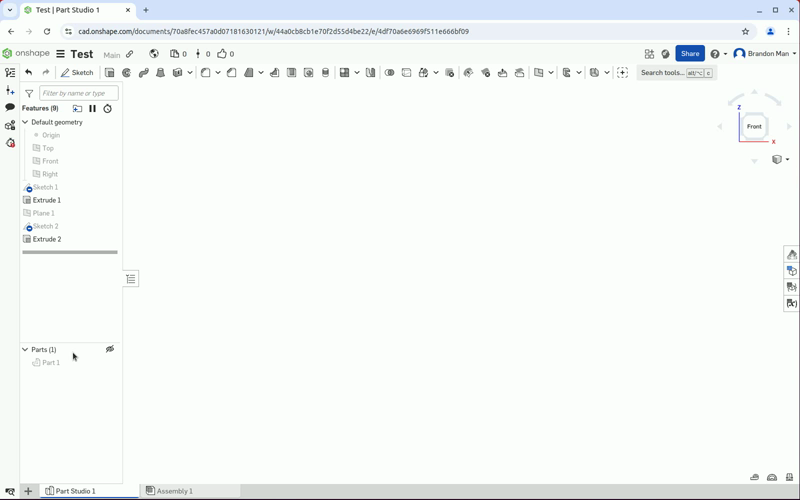
key_up(shift)
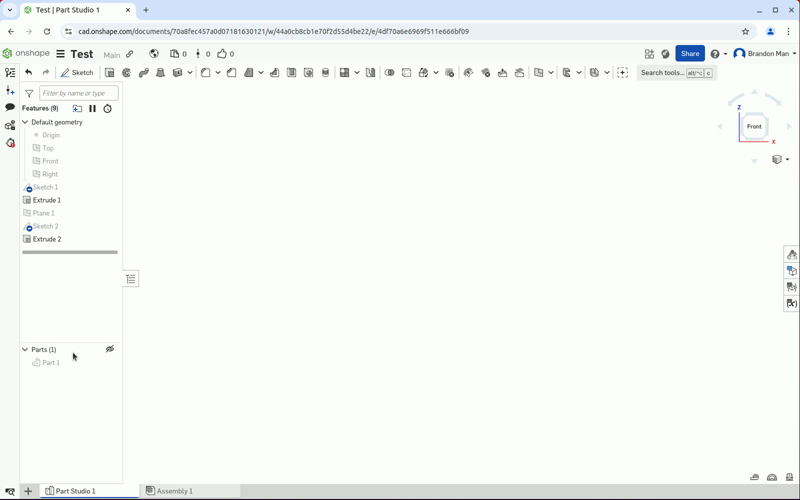
key(space)
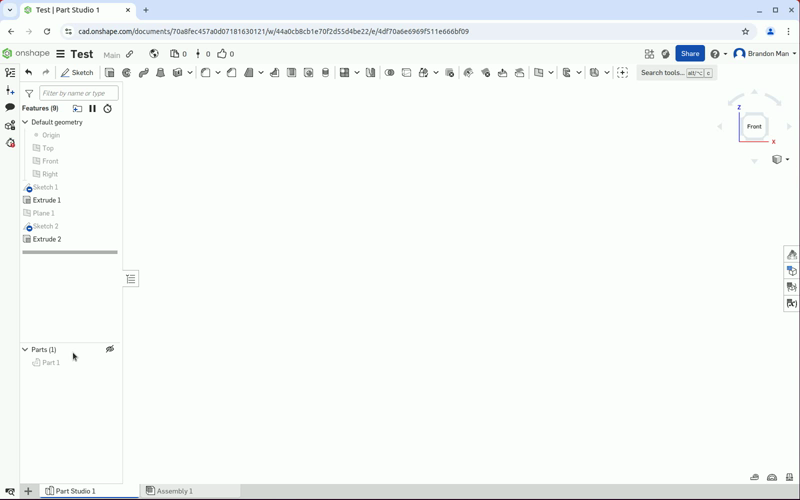
key_down(shift)
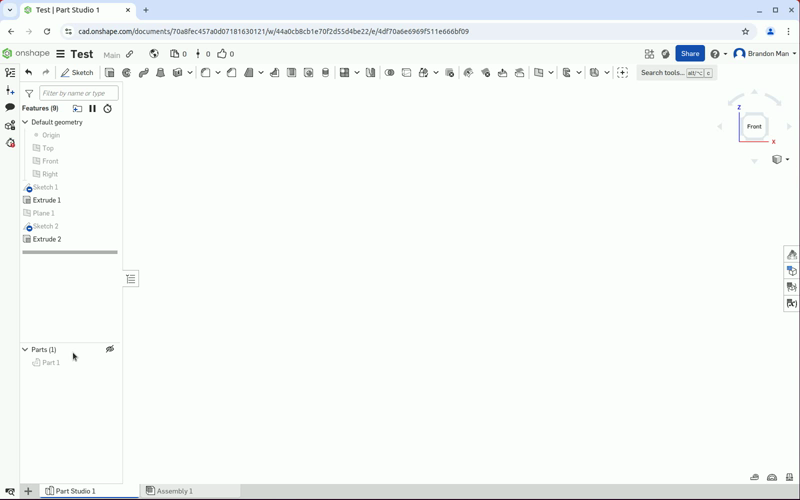
key(down)
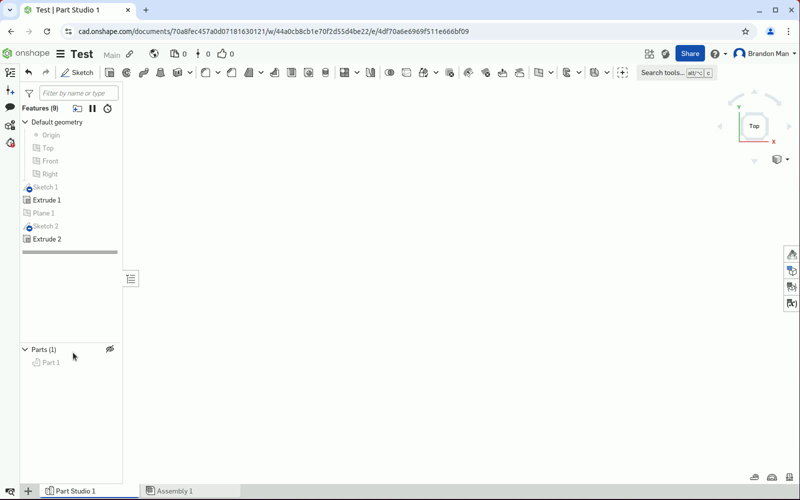
key_up(shift)
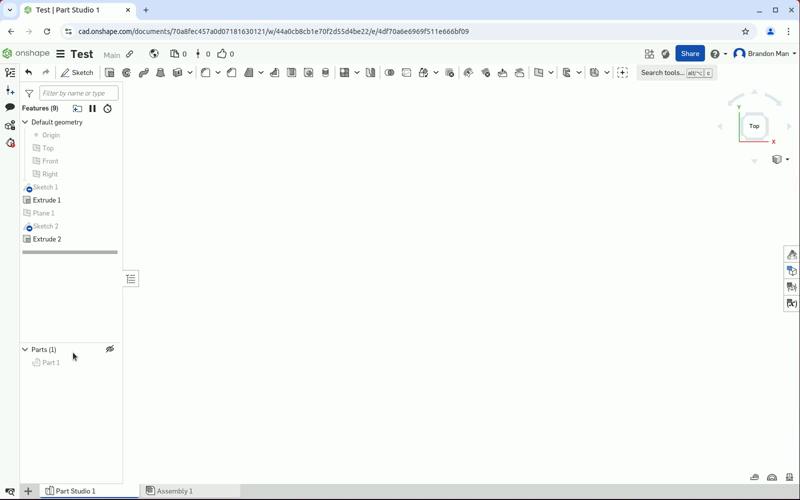
mouse_move(73, 352)
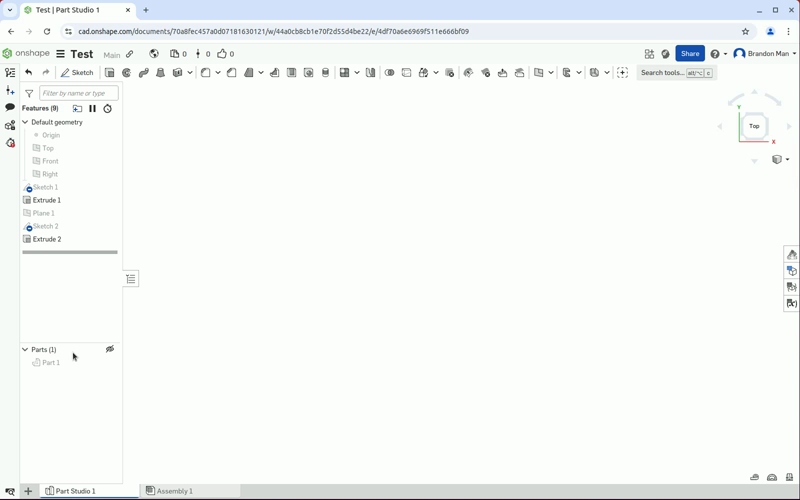
key(shift+y)
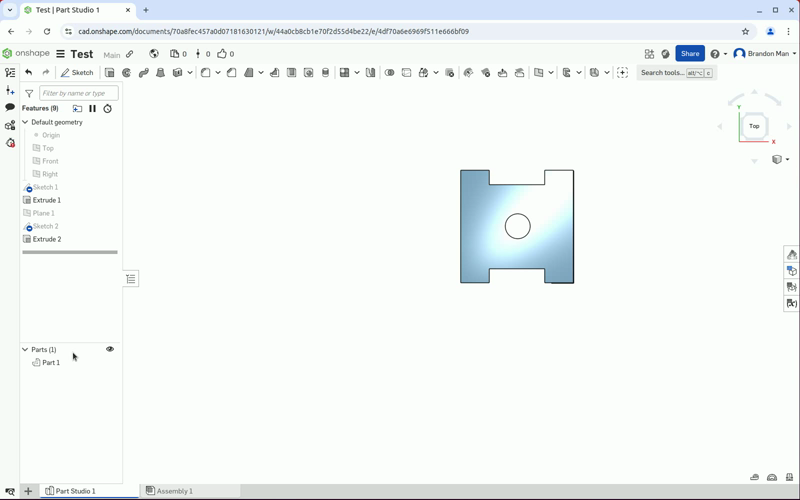
mouse_move(541, 75)
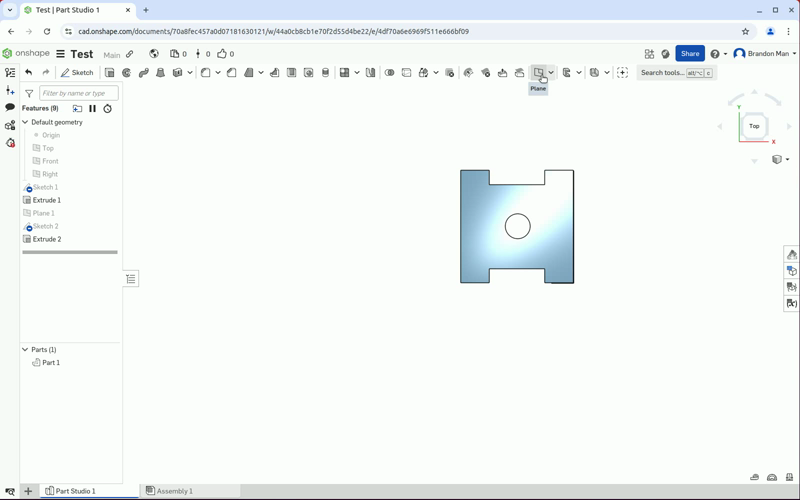
click(541, 75)
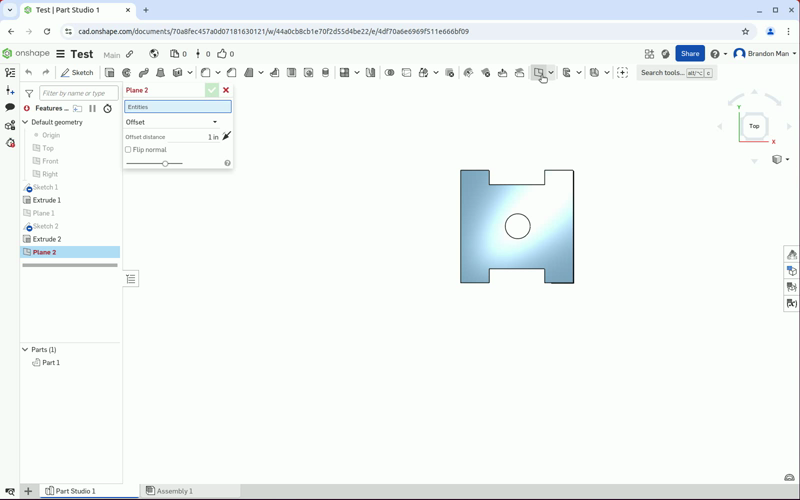
mouse_move(73, 150)
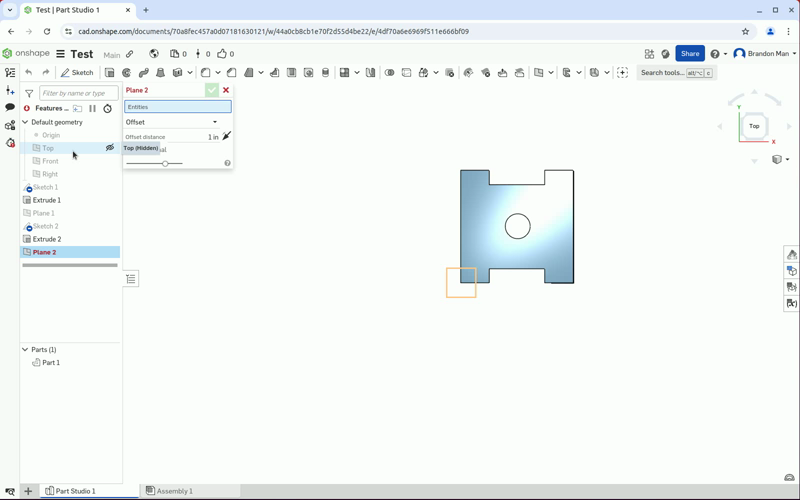
click(73, 150)
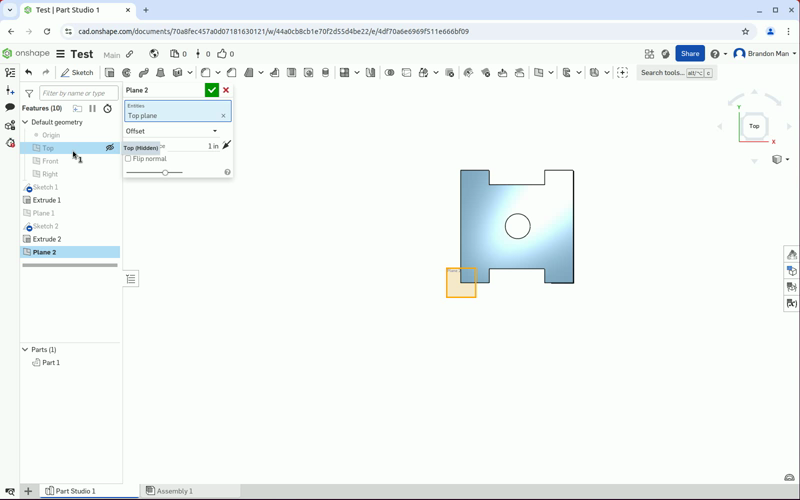
key(tab, 2)
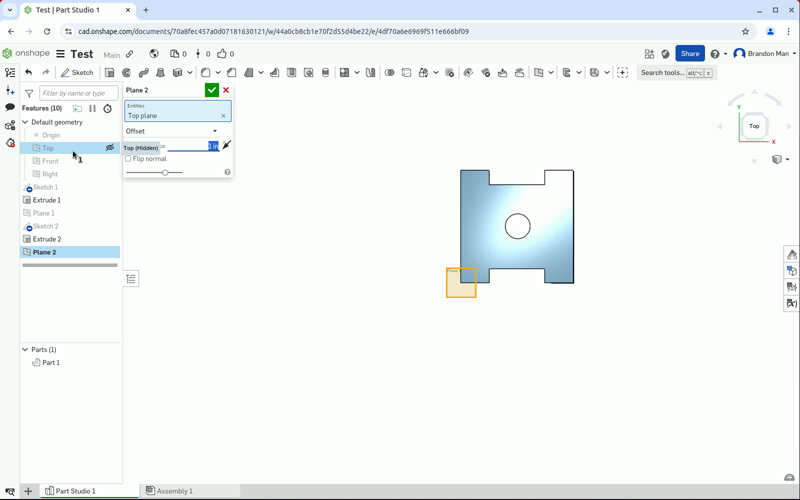
text(4.56)
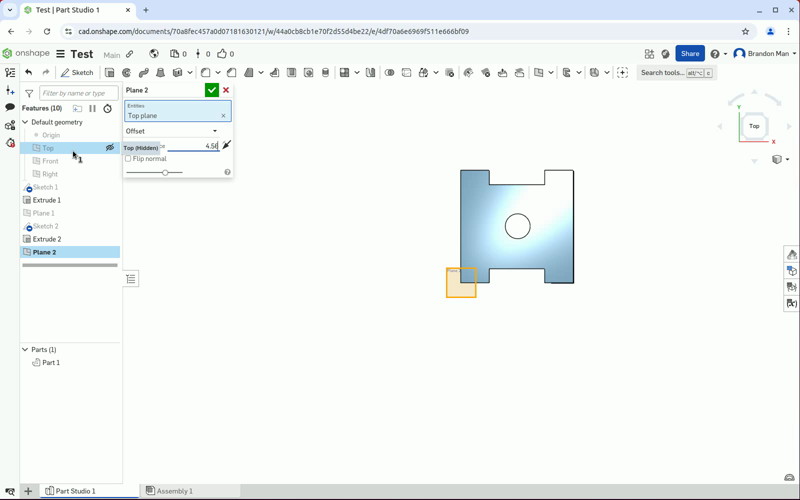
key(enter, 2)
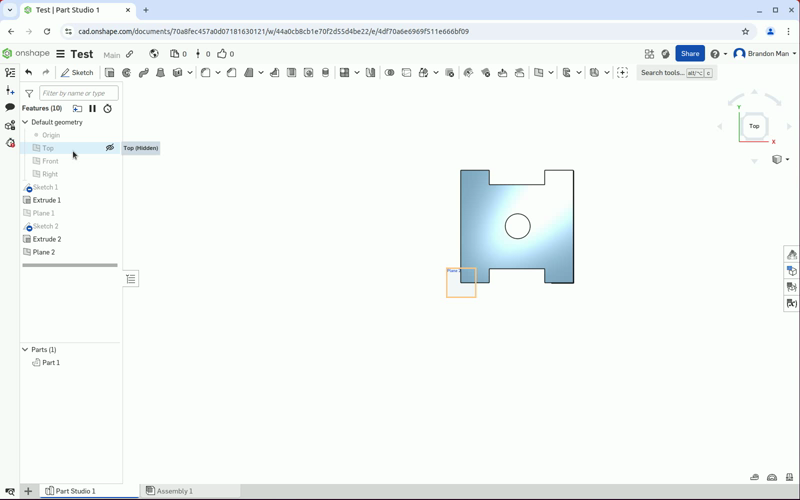
key(shift+s)
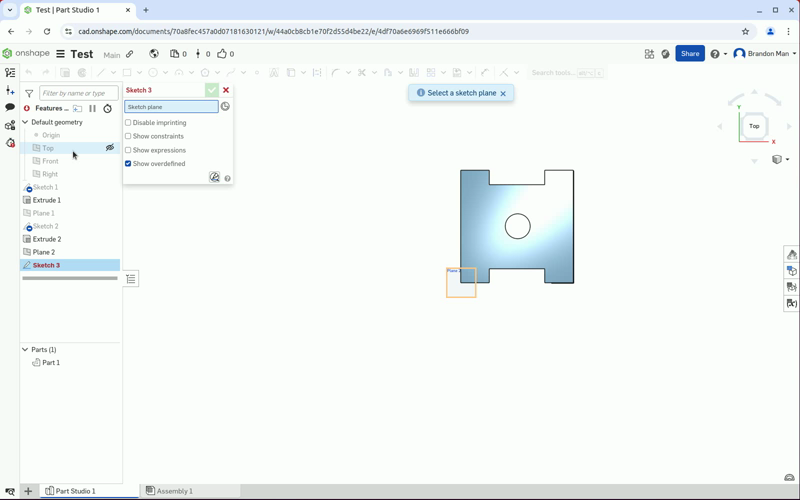
mouse_move(73, 254)
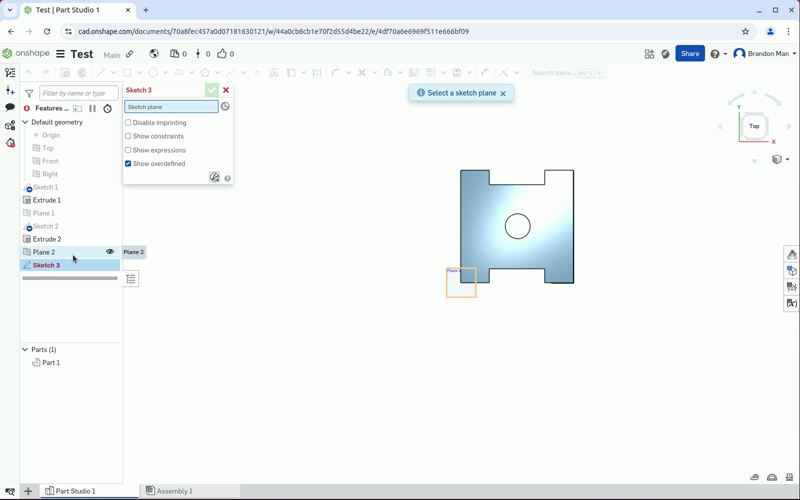
click(73, 254)
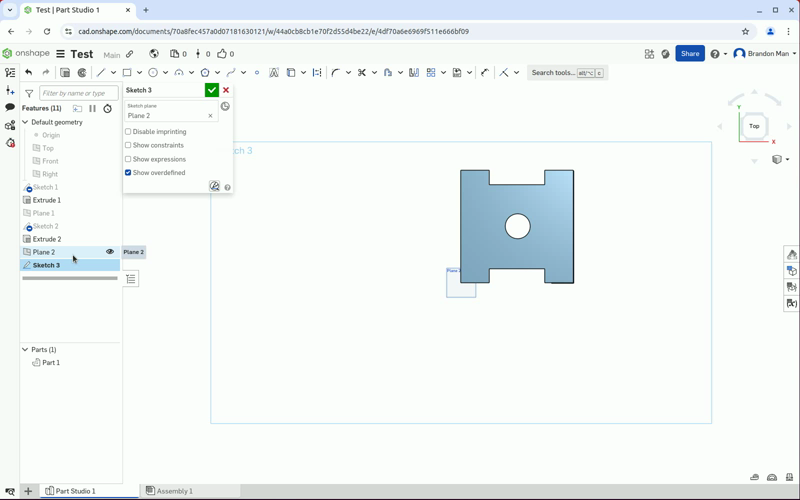
mouse_move(73, 352)
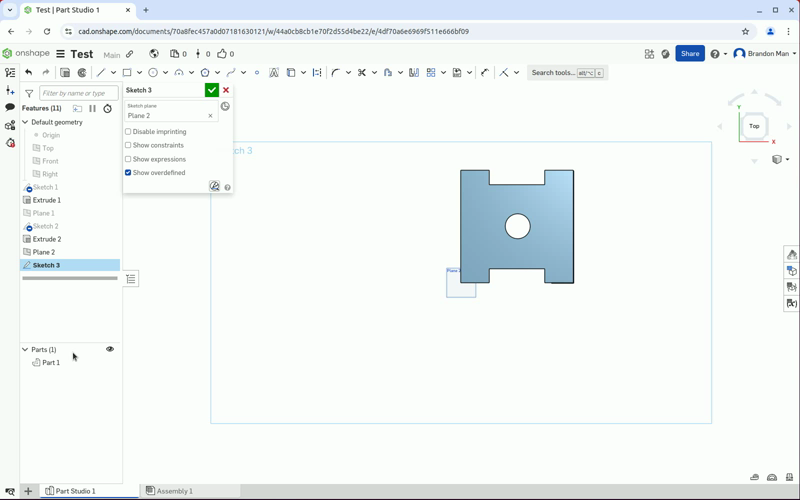
key(y)
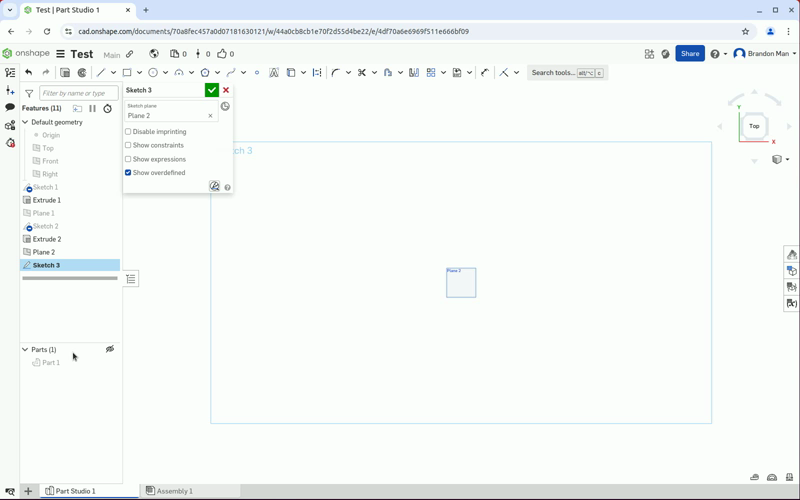
key(c)
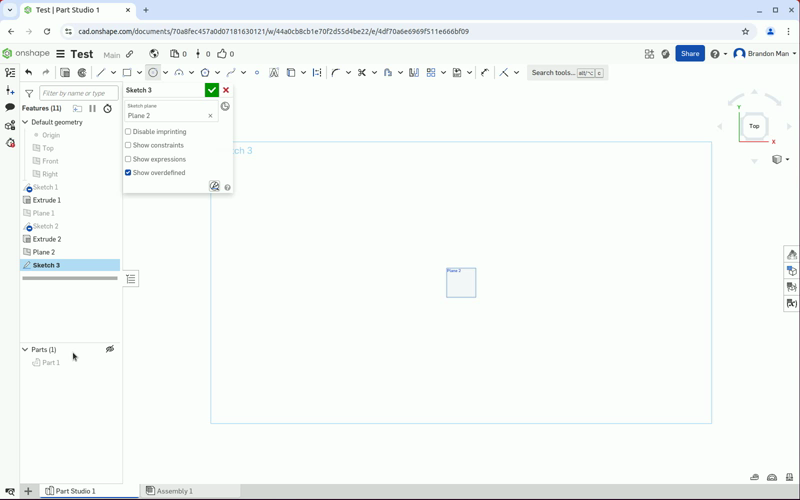
key_down(shift)
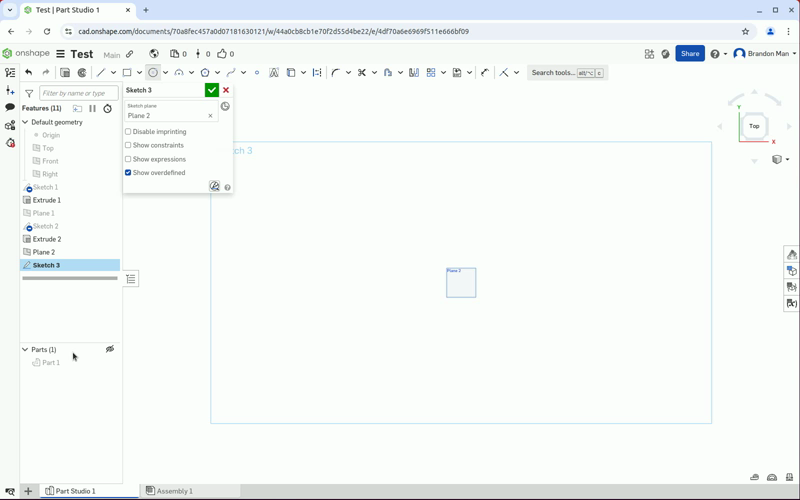
mouse_move(517, 226)
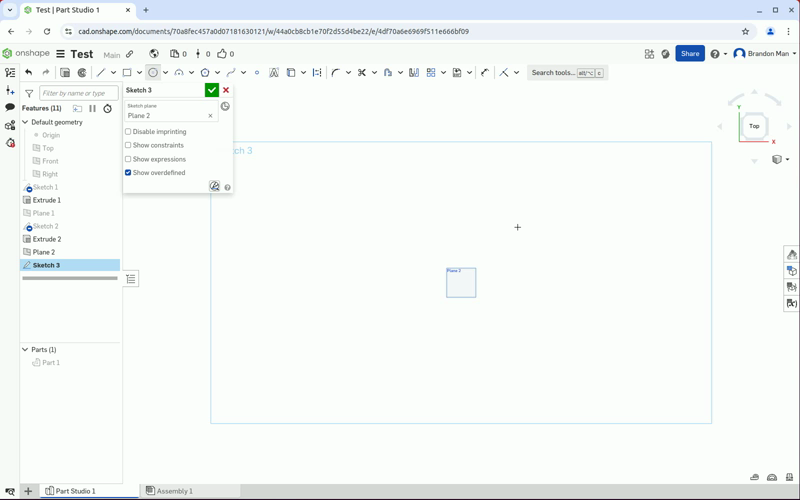
click(517, 226)
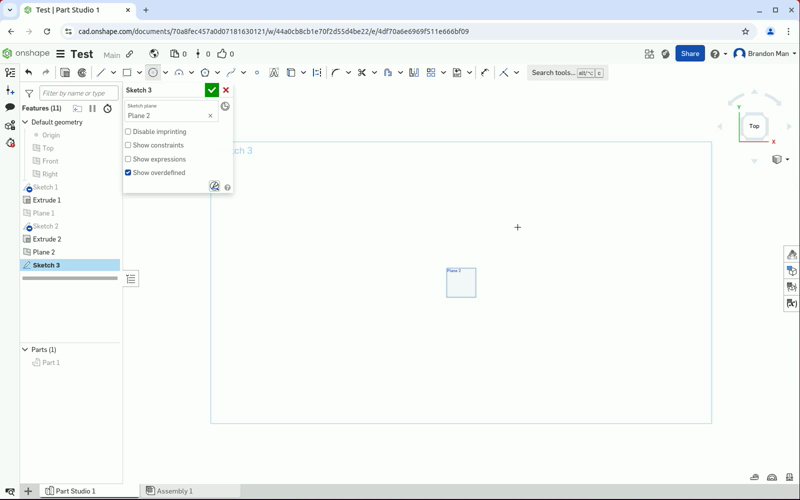
key_up(shift)
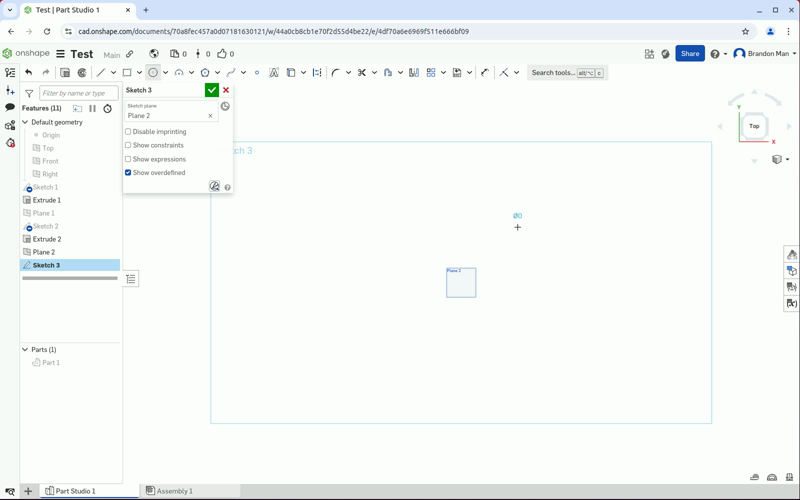
mouse_move(531, 226)
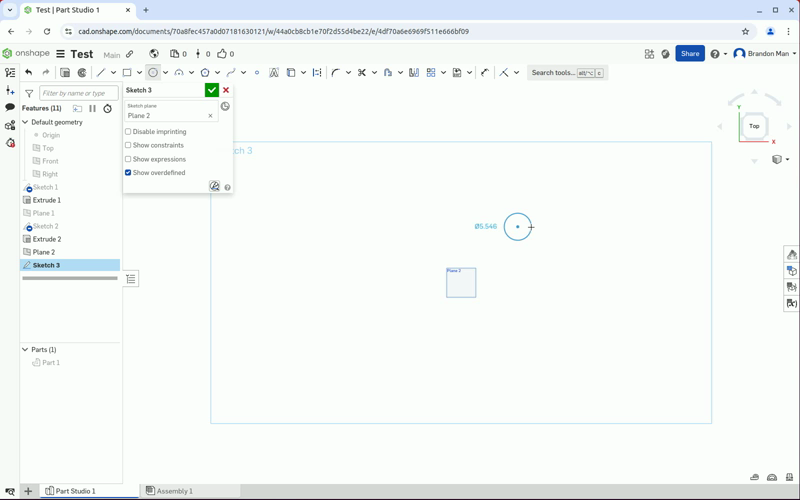
click(531, 226)
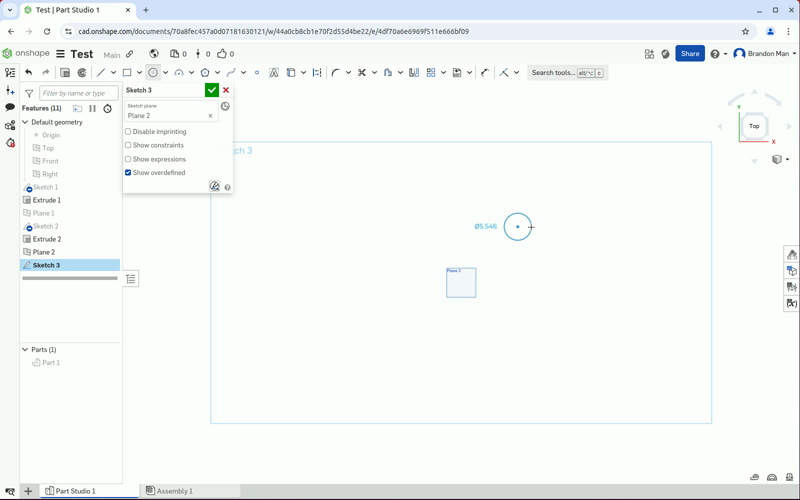
key(esc)
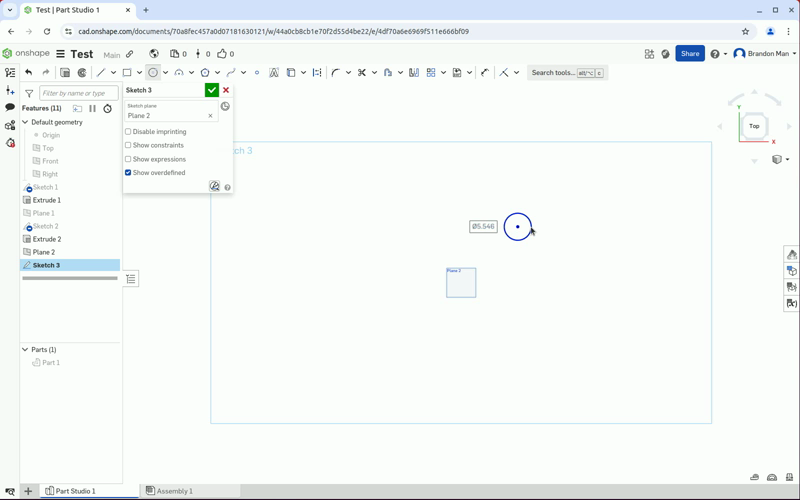
mouse_move(513, 218)
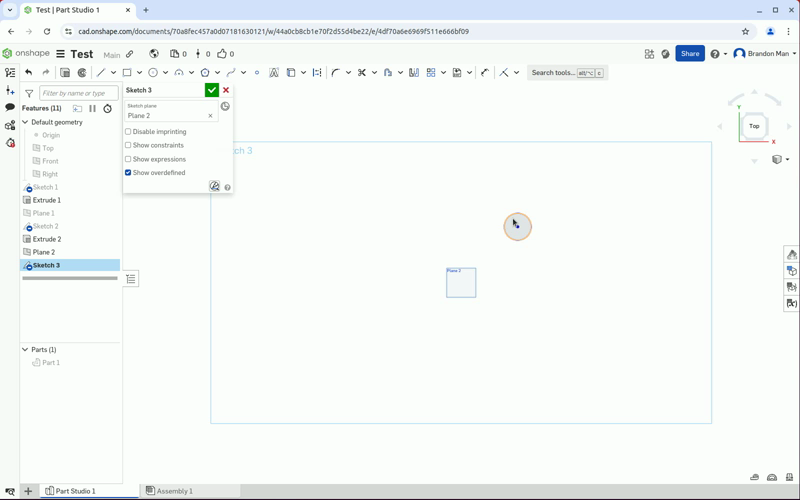
scroll(6)
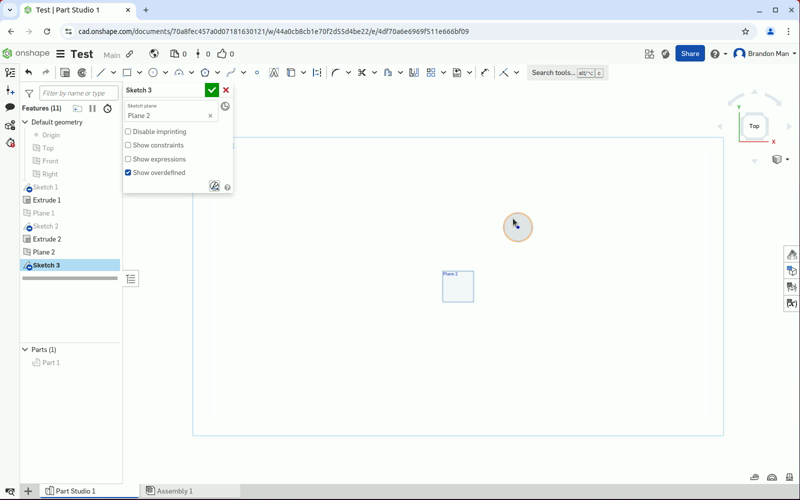
scroll(6)
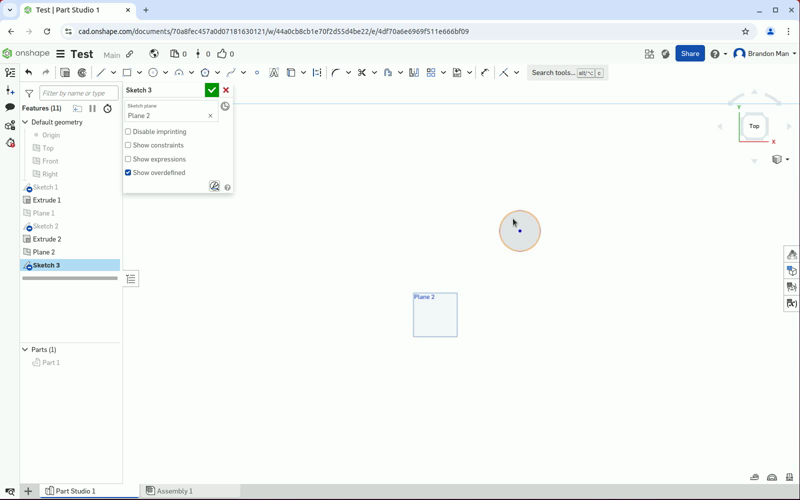
scroll(6)
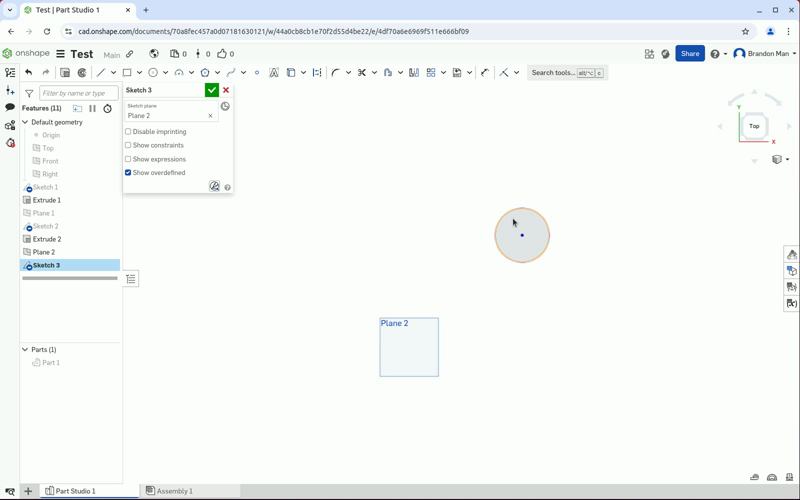
scroll(6)
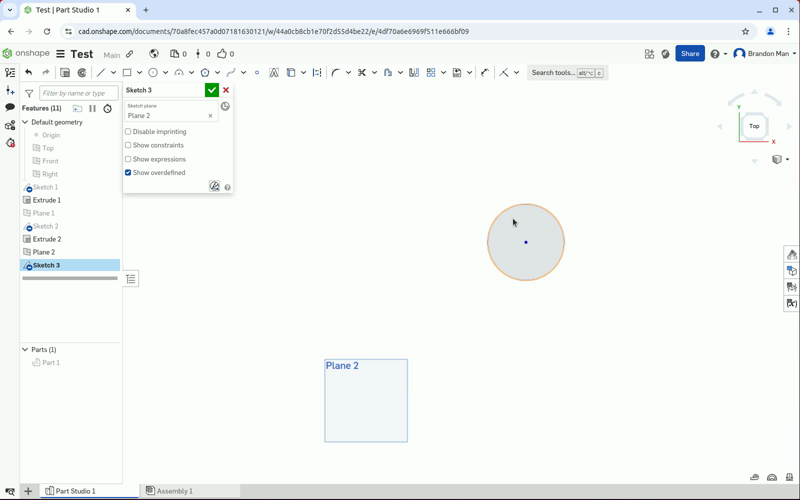
scroll(6)
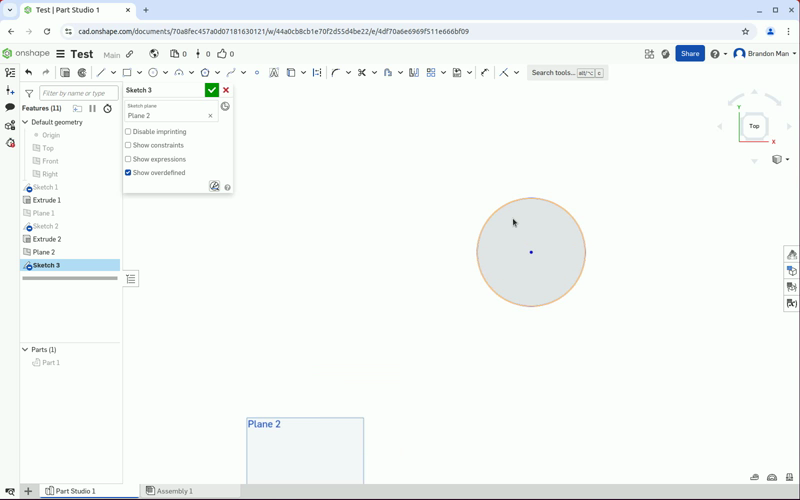
scroll(6)
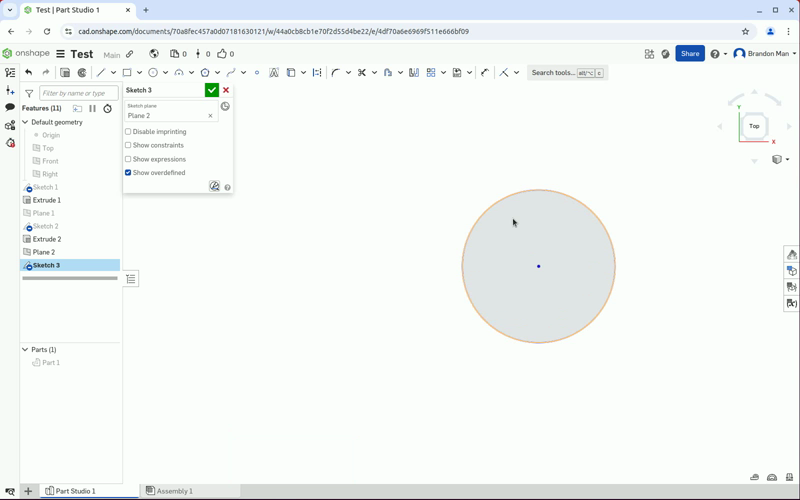
scroll(6)
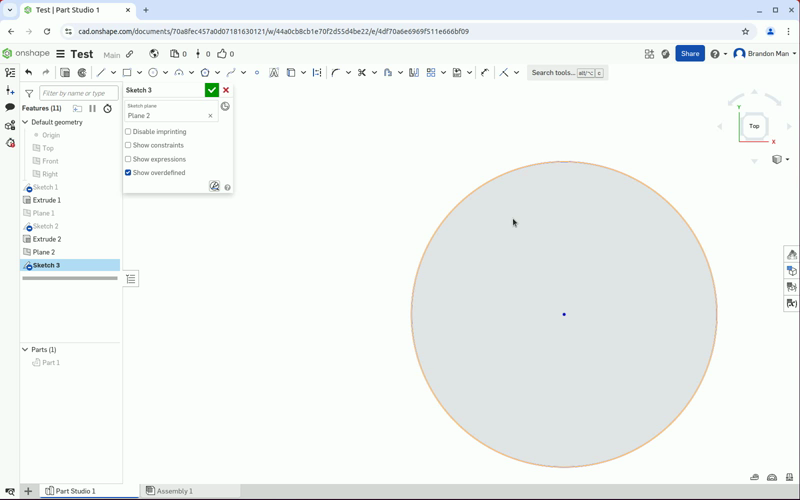
click(513, 218)
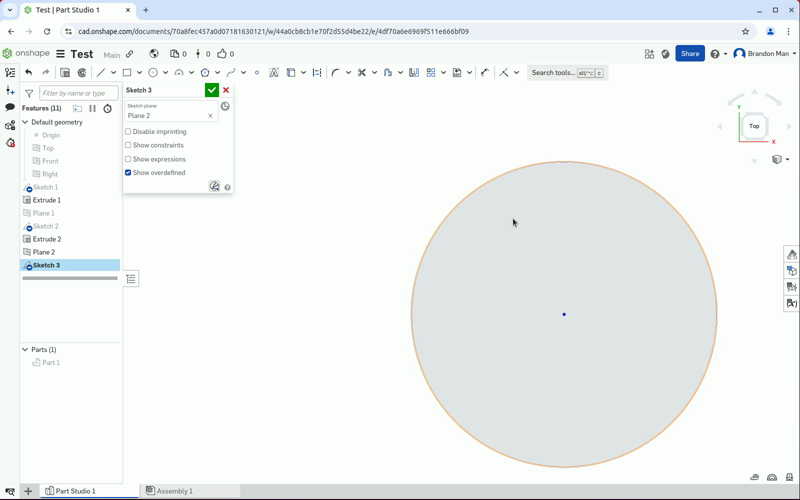
scroll(-6)
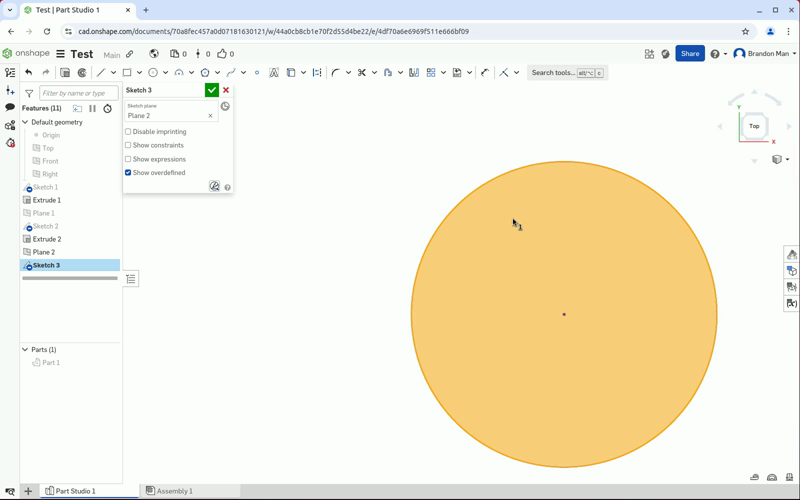
scroll(-6)
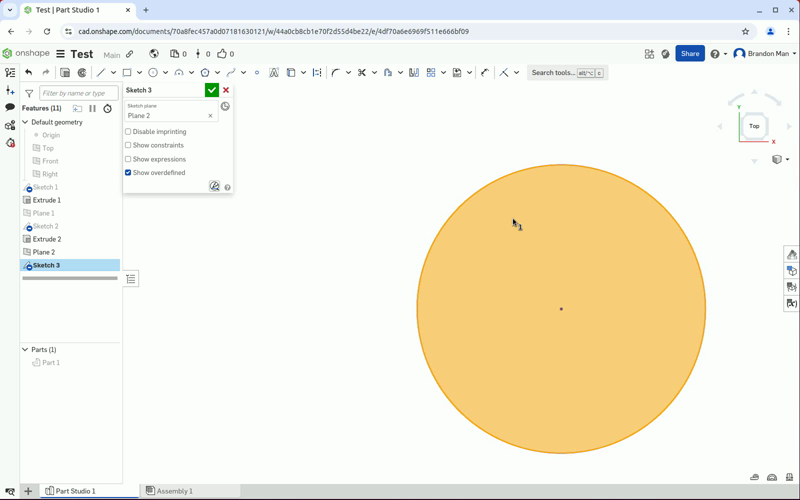
scroll(-6)
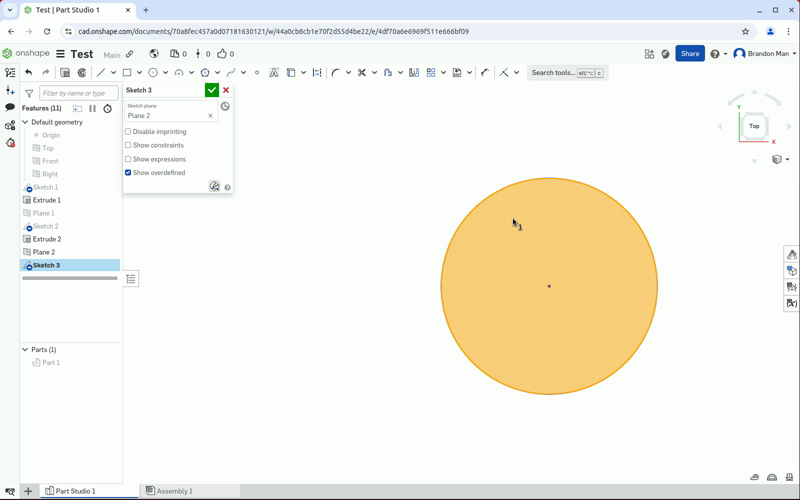
scroll(-6)
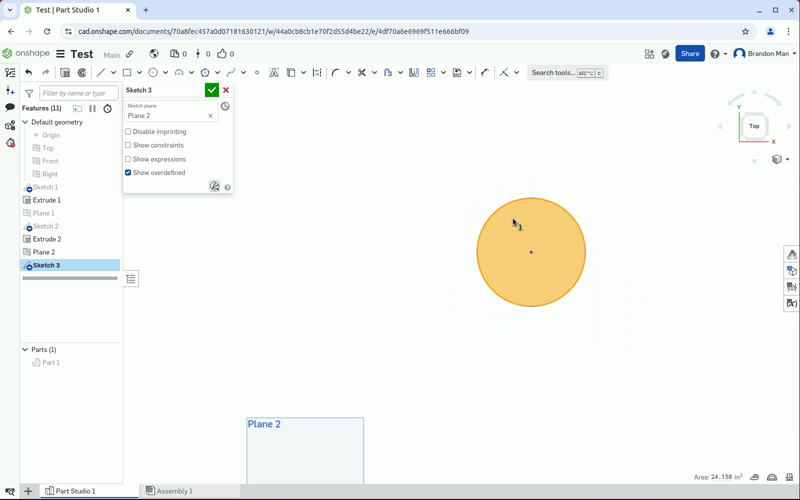
scroll(-6)
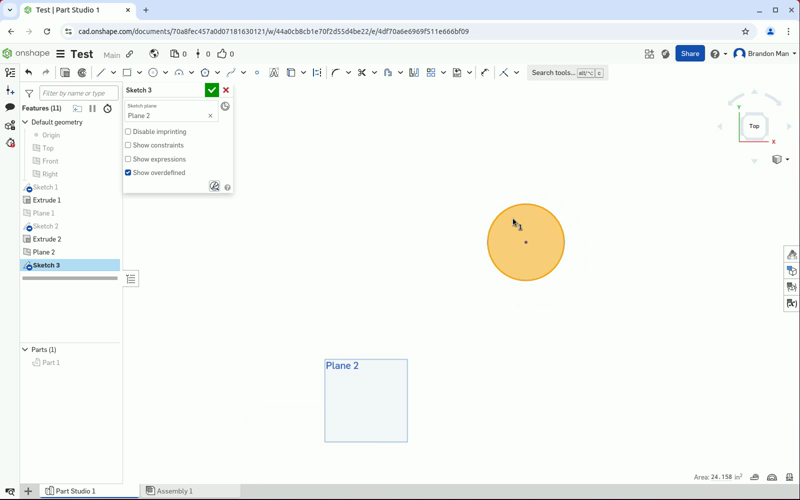
scroll(-6)
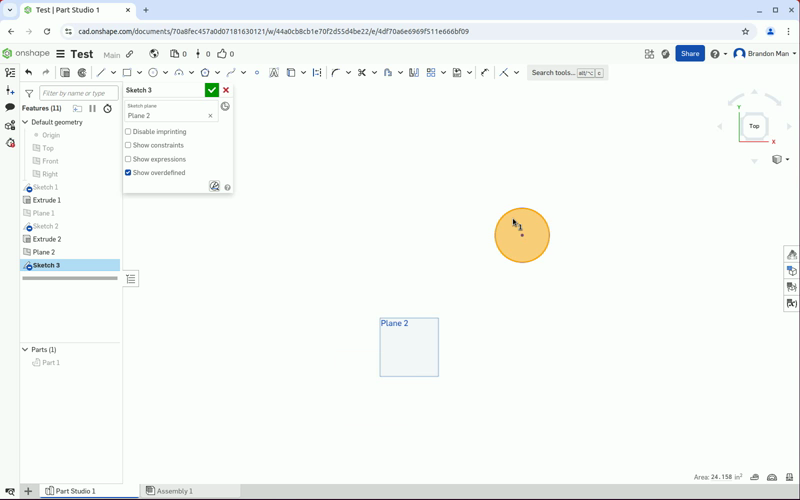
scroll(-6)
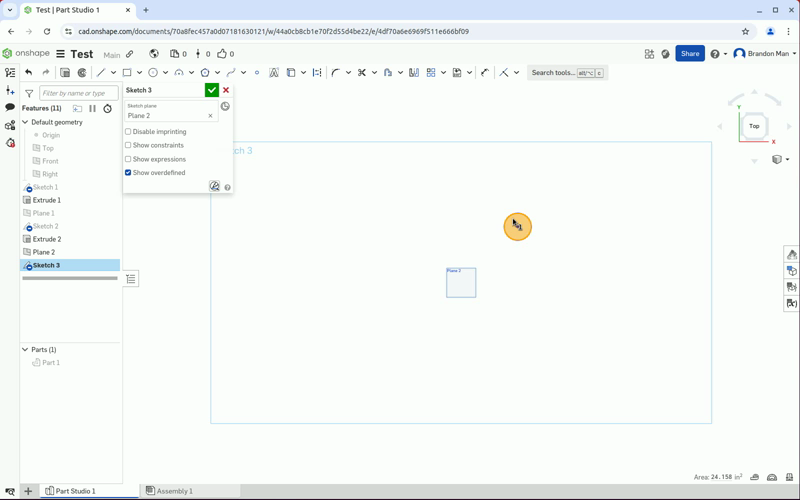
mouse_move(73, 352)
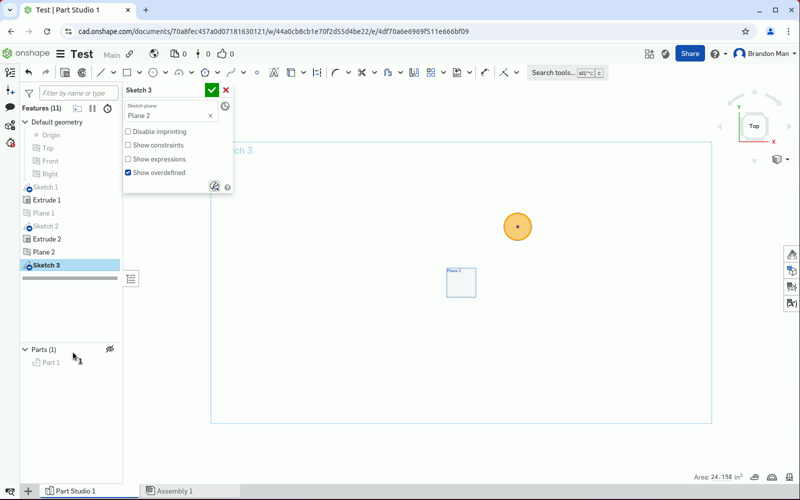
key(shift+y)
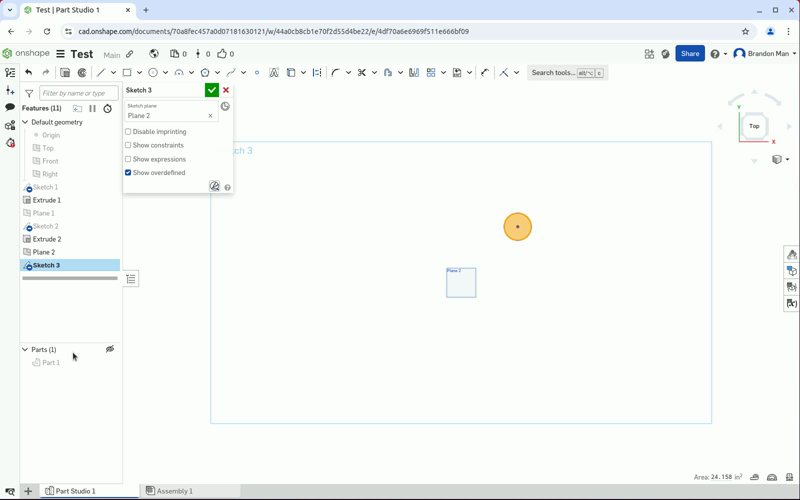
key(shift+e)
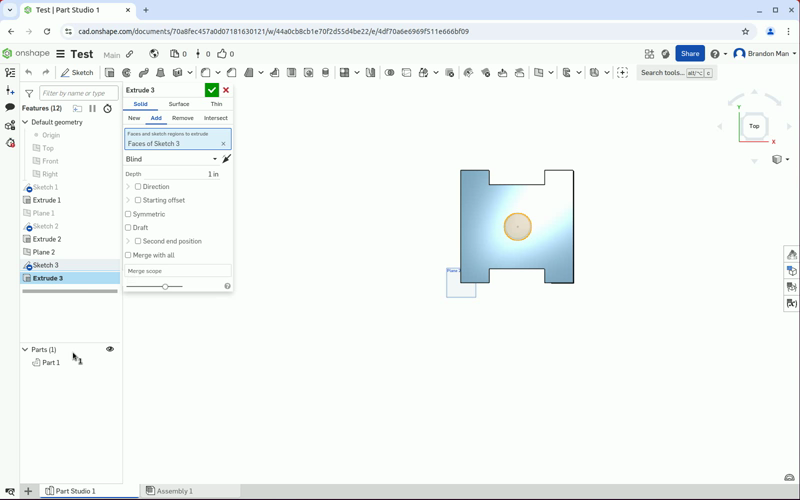
mouse_move(143, 106)
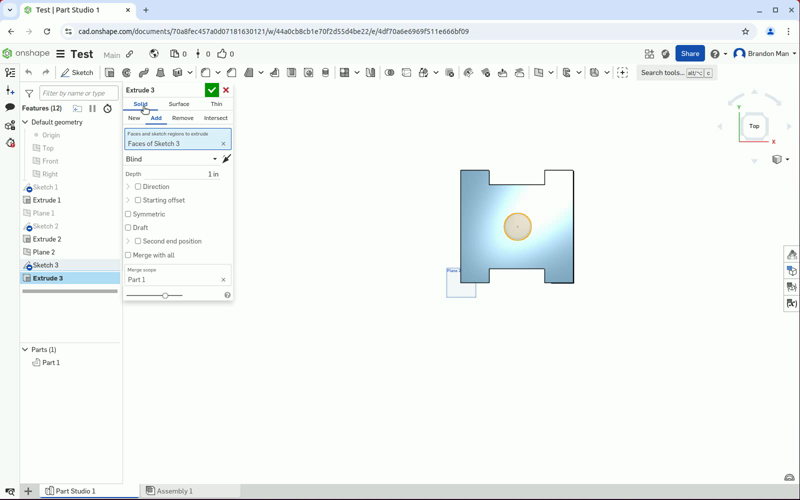
click(143, 106)
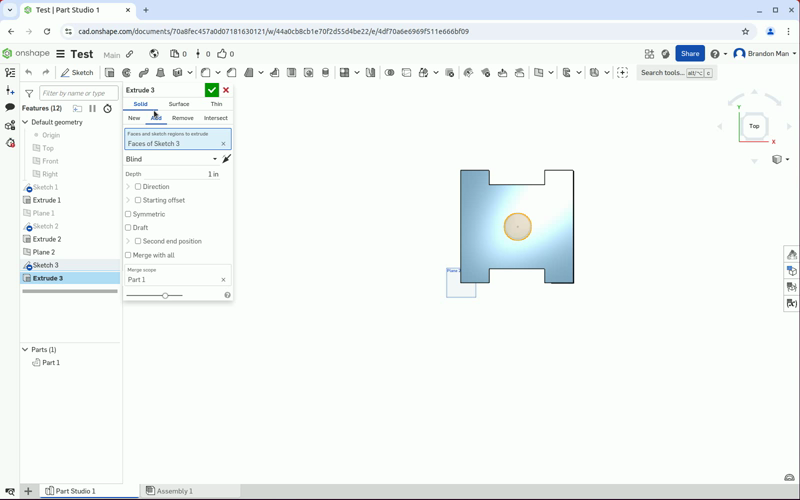
mouse_move(186, 120)
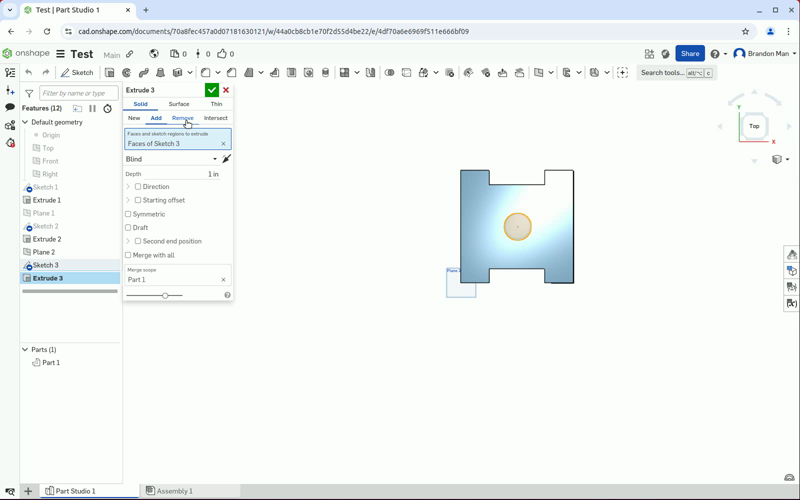
click(186, 120)
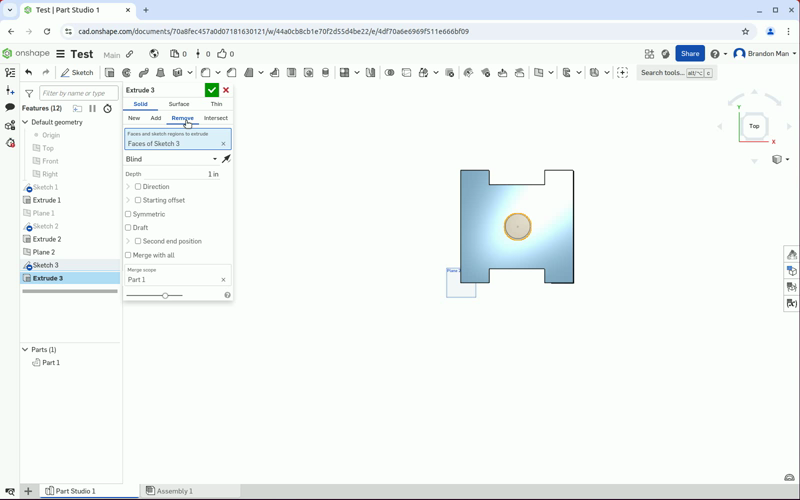
key(tab, 4)
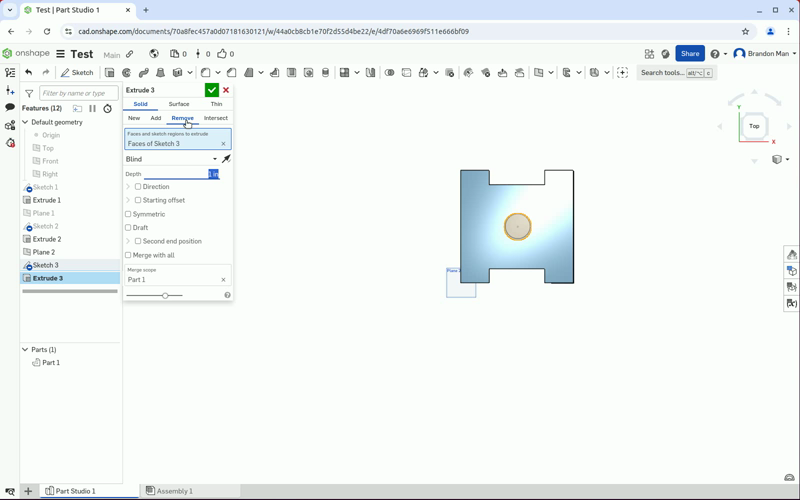
text(1.685)
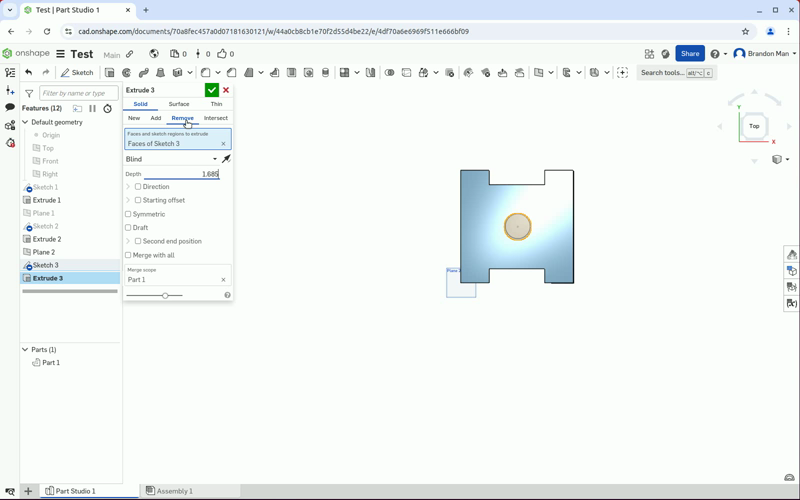
key(tab, 6)
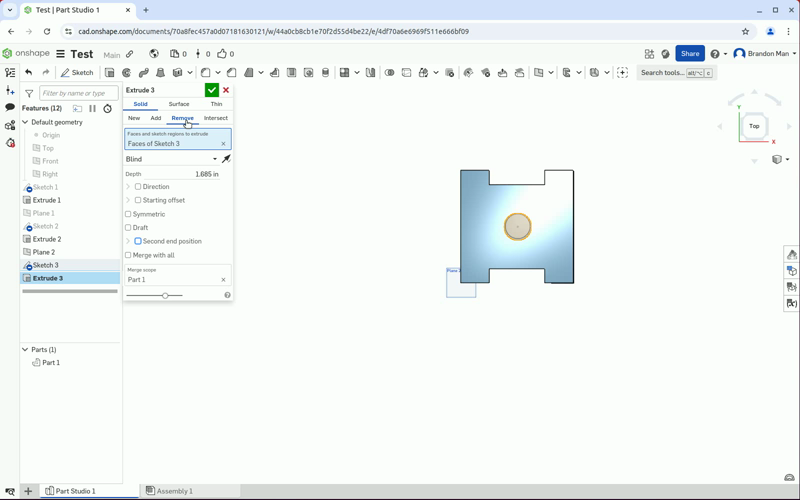
key(space)
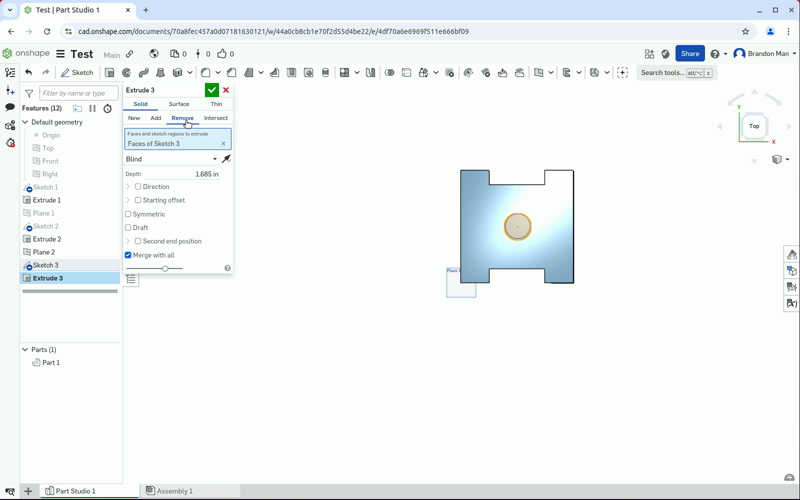
key(enter)
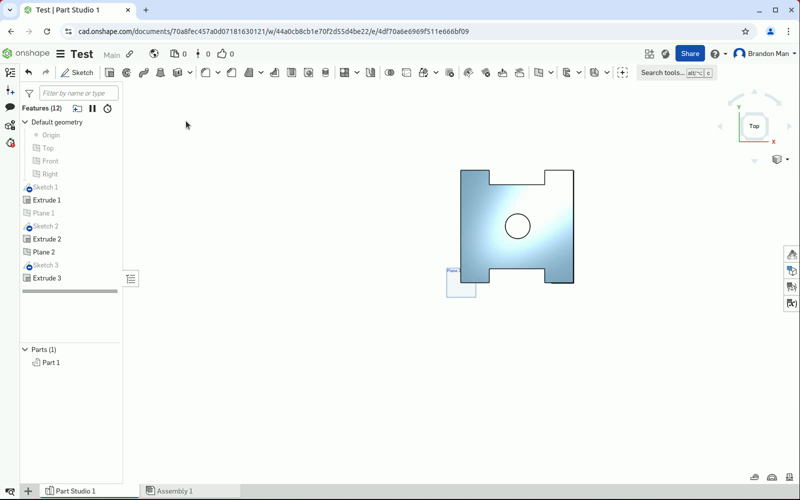
key(shift+h)
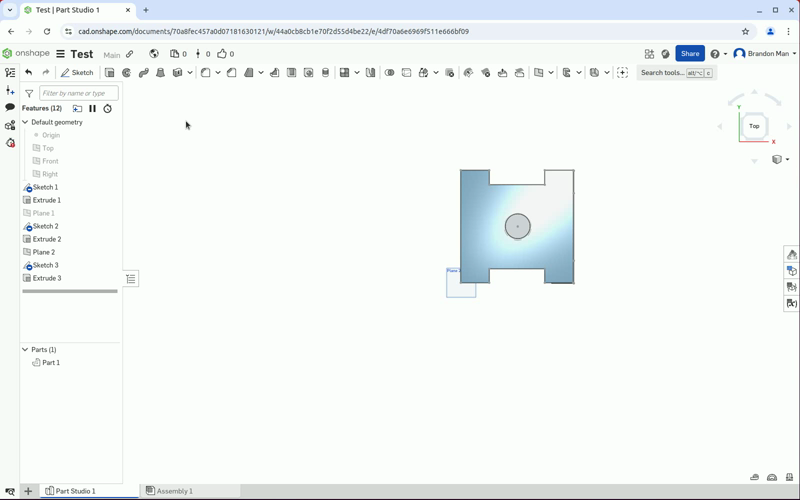
key(shift+h)
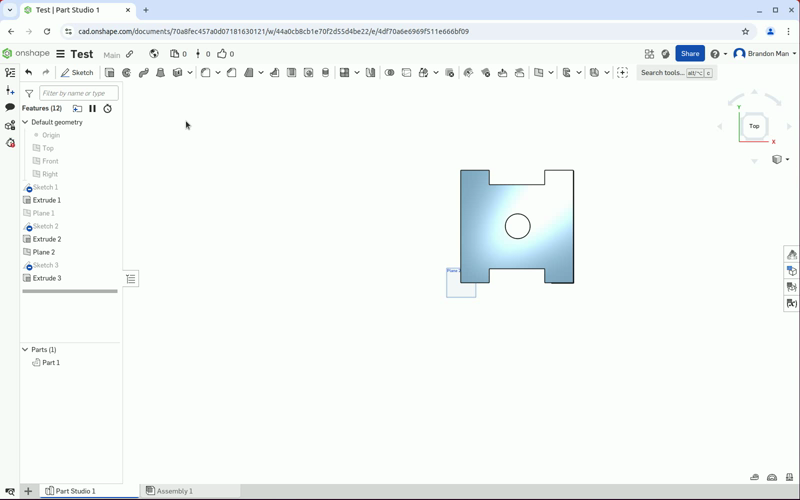
mouse_move(73, 189)
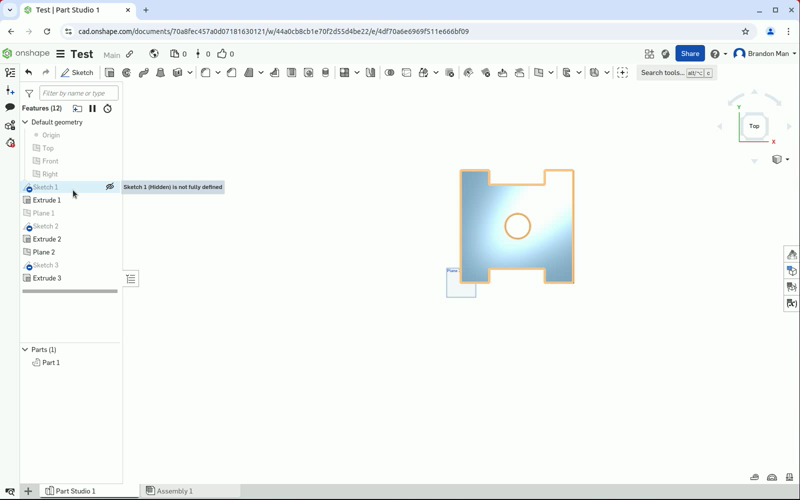
click(73, 189)
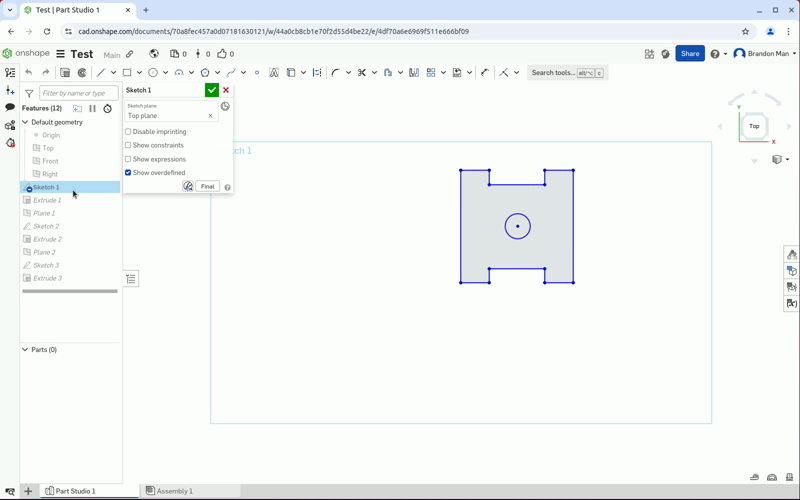
mouse_move(229, 92)
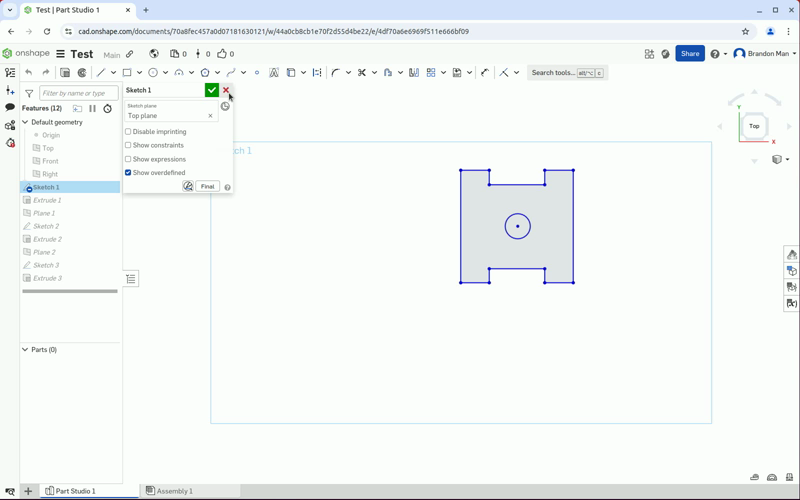
click(229, 92)
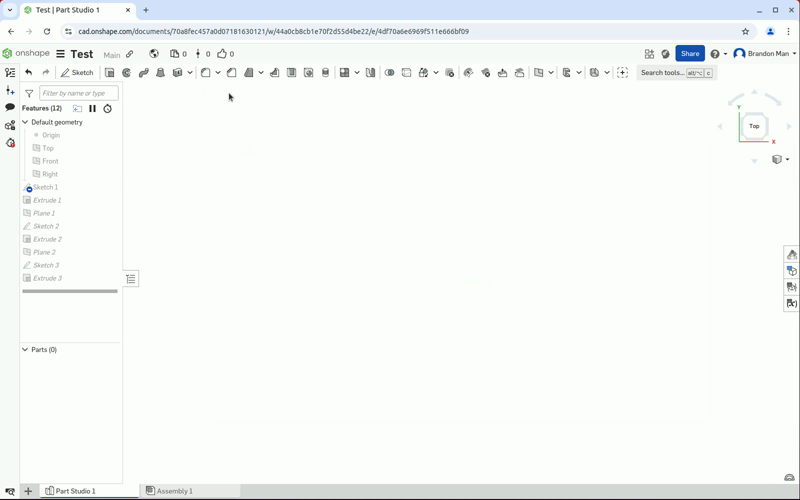
key(shift+s)
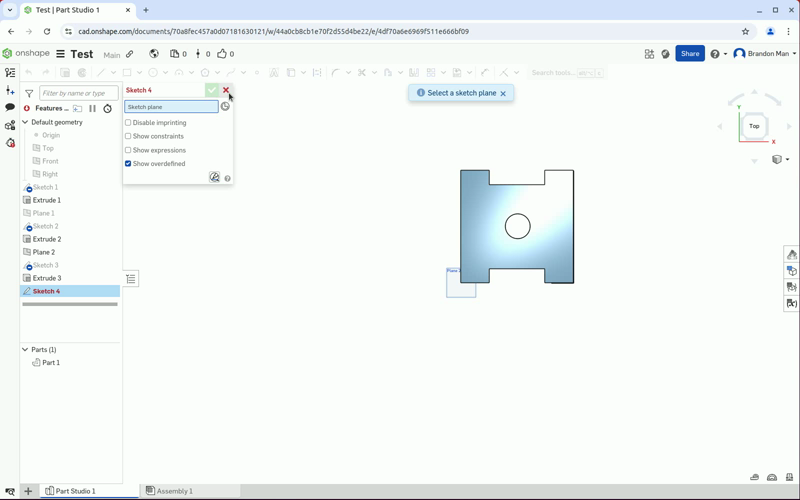
mouse_move(73, 254)
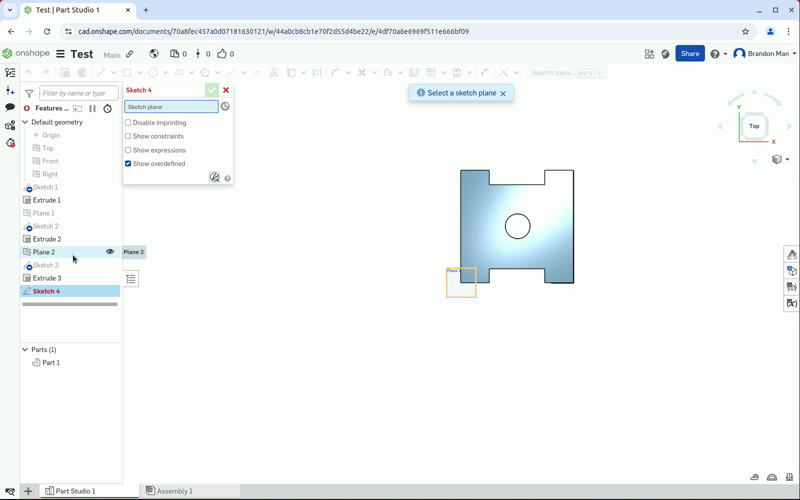
click(73, 254)
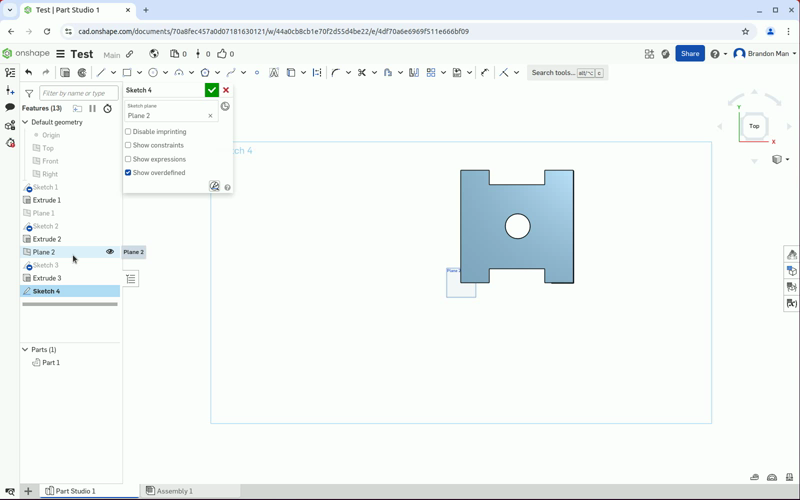
mouse_move(73, 352)
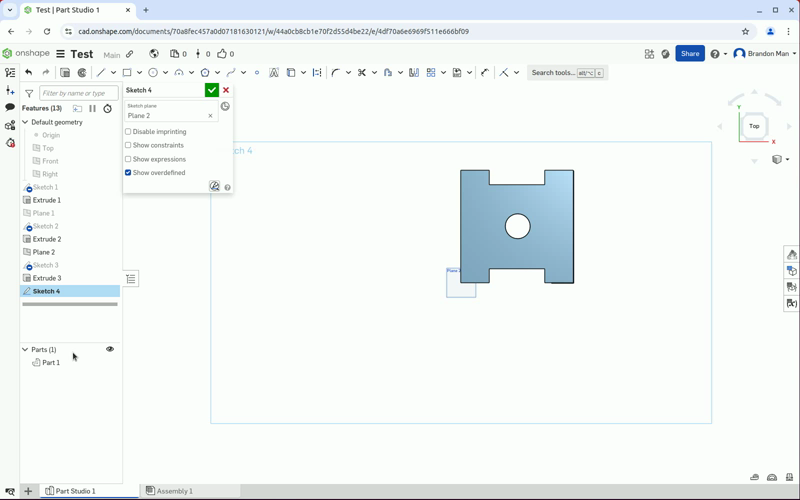
key(y)
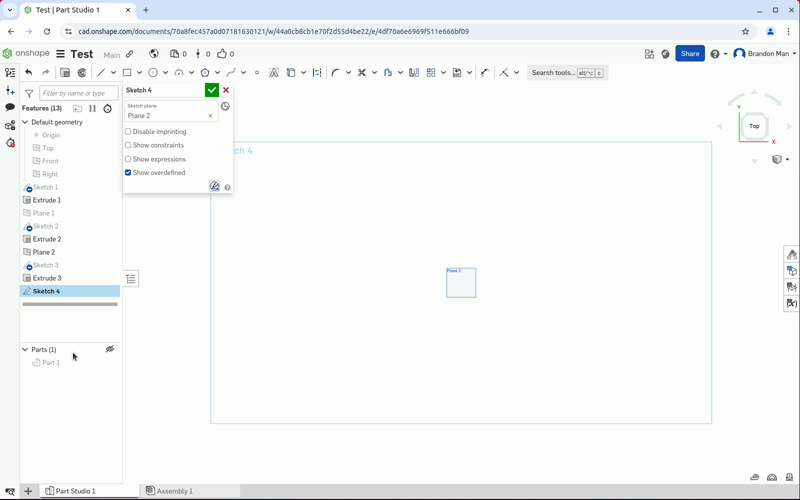
key(c)
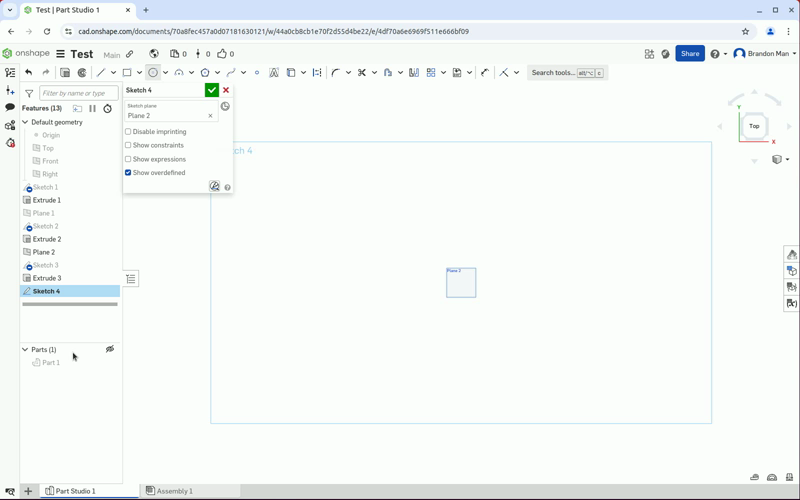
key_down(shift)
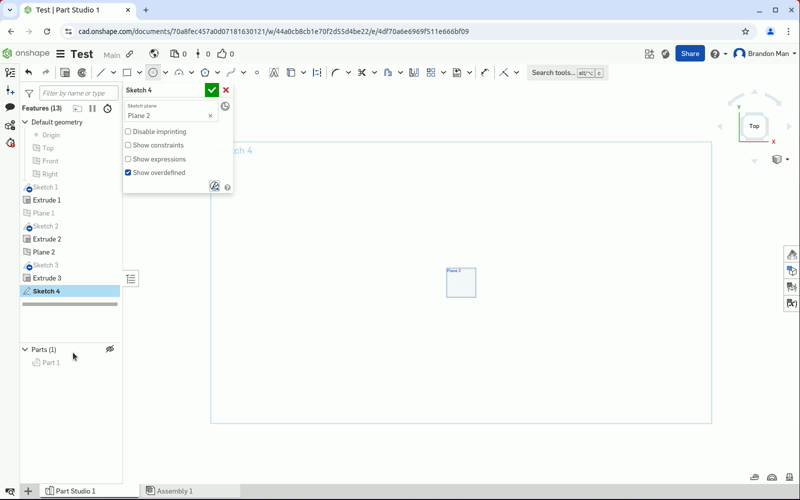
mouse_move(517, 226)
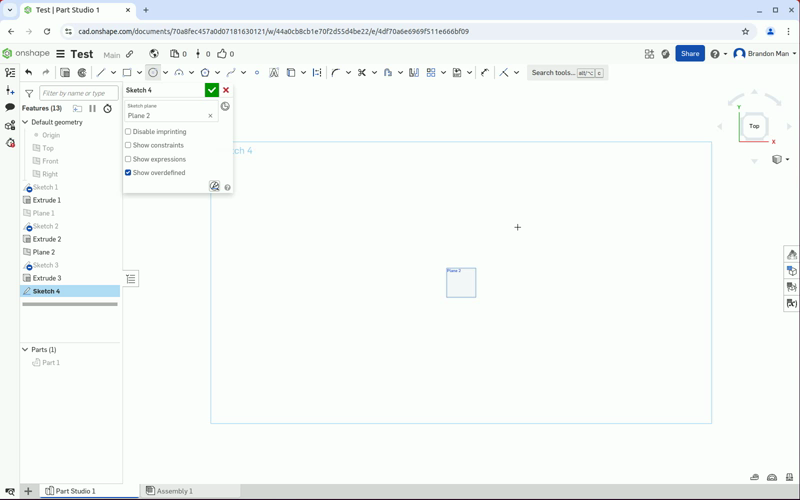
click(517, 226)
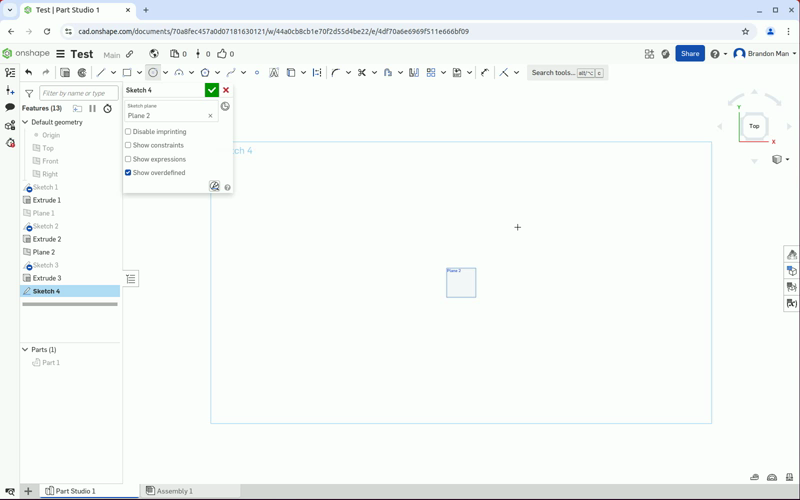
key_up(shift)
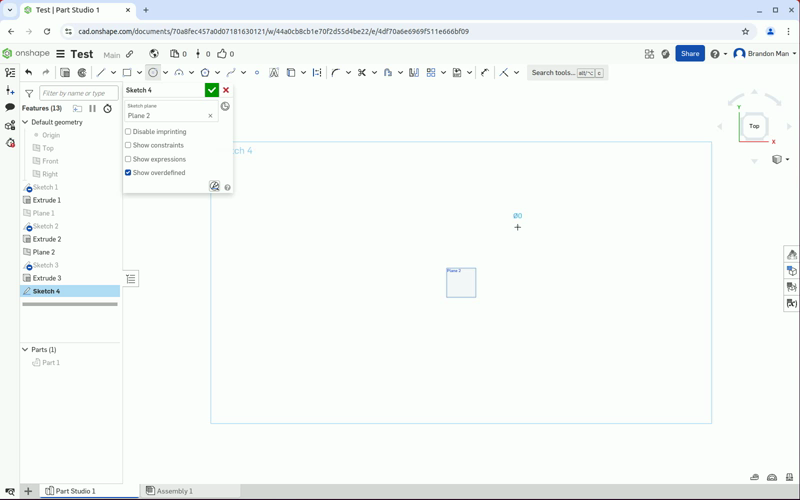
mouse_move(540, 226)
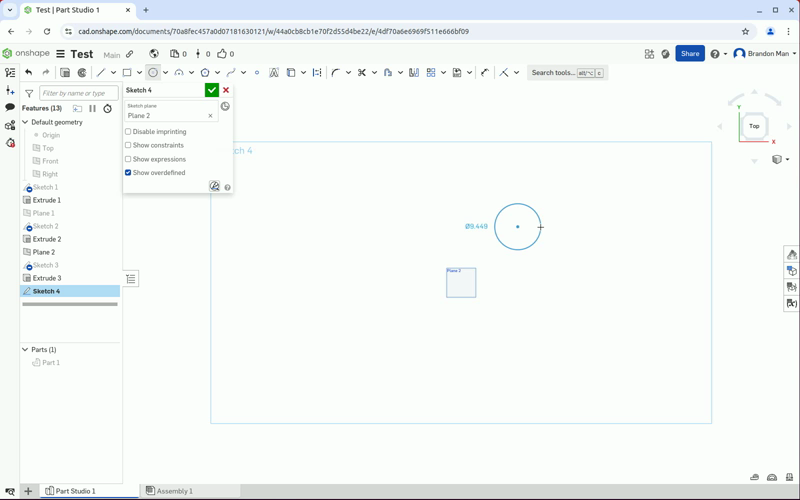
click(540, 226)
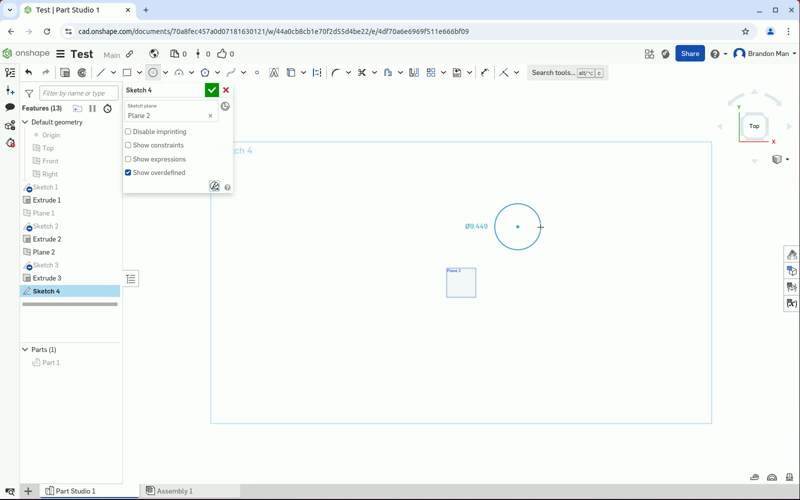
key(esc)
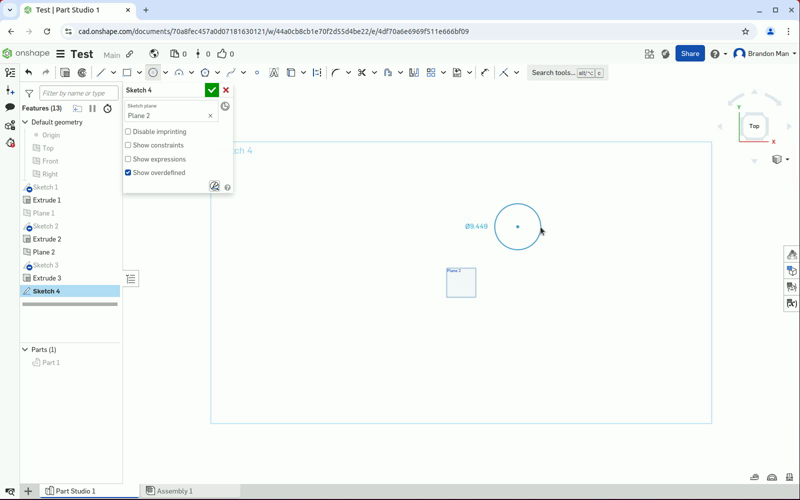
key(c)
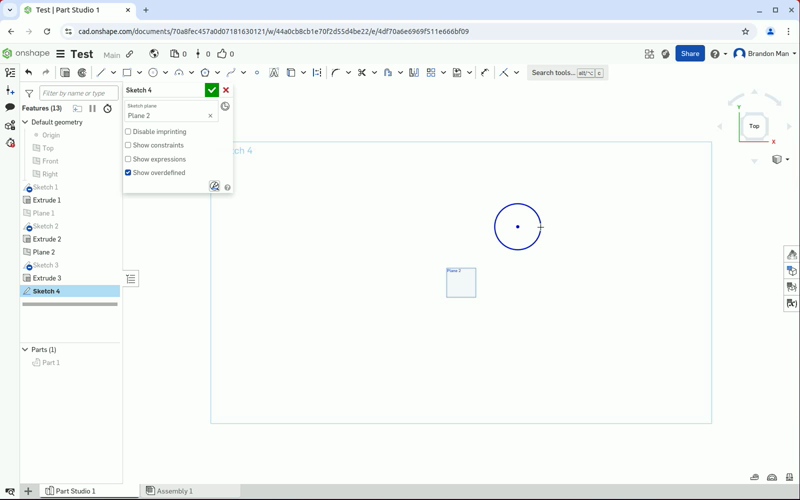
key_down(shift)
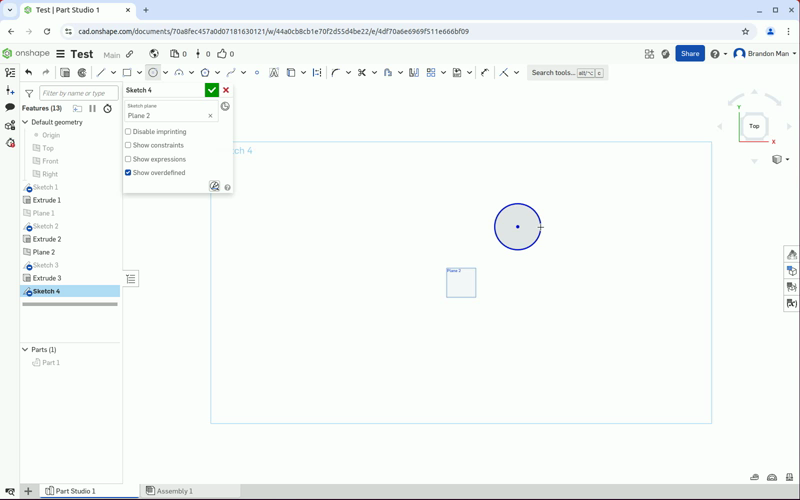
mouse_move(517, 226)
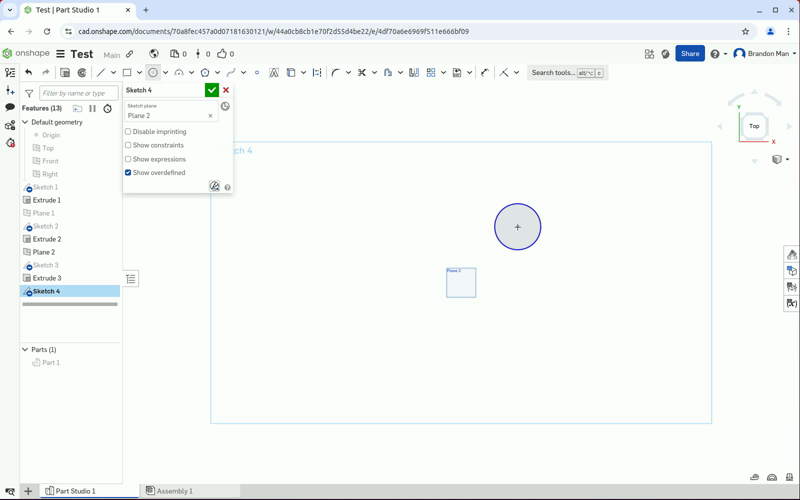
click(517, 226)
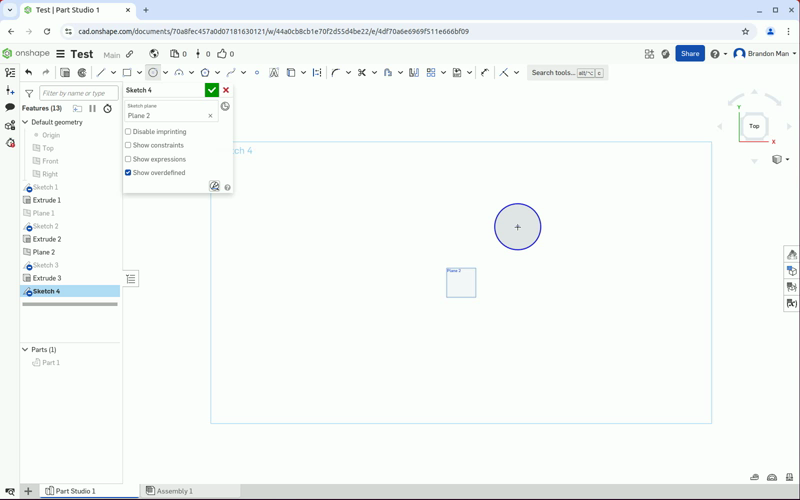
key_up(shift)
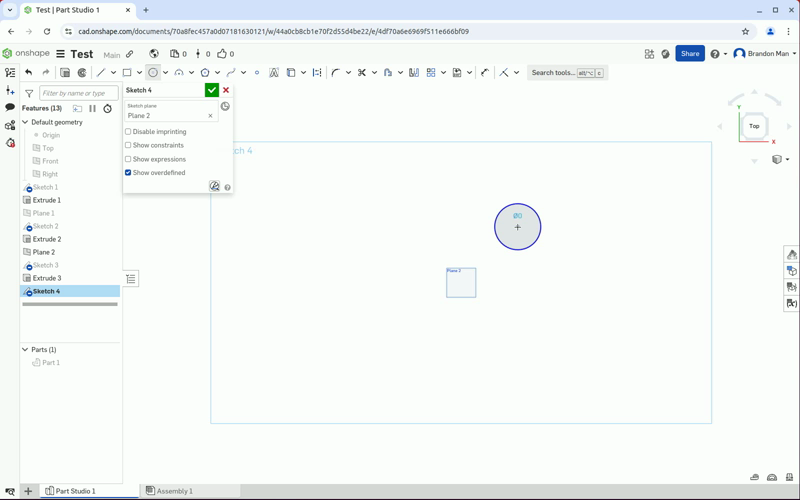
mouse_move(530, 226)
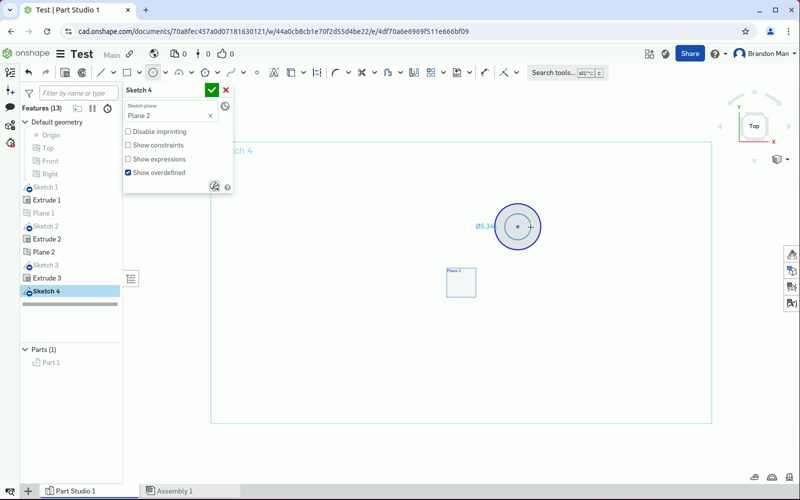
click(530, 226)
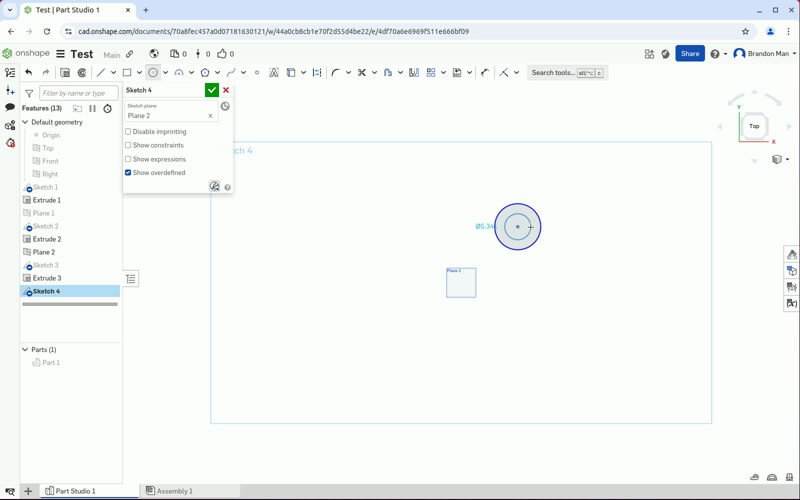
key(esc)
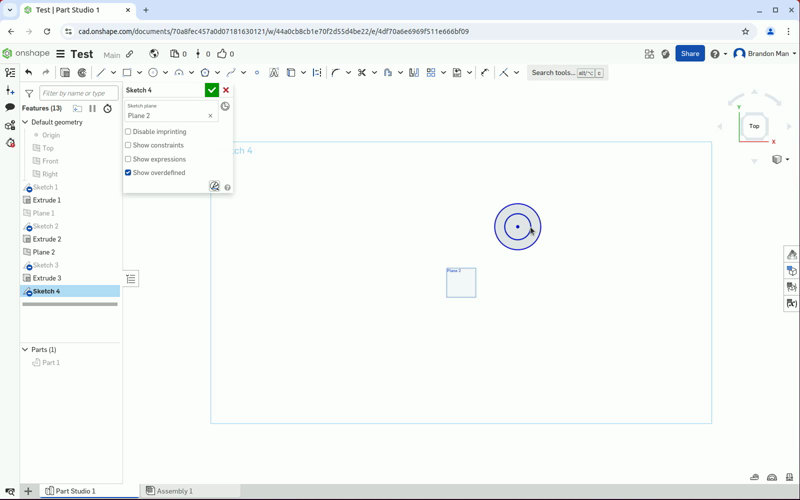
mouse_move(497, 229)
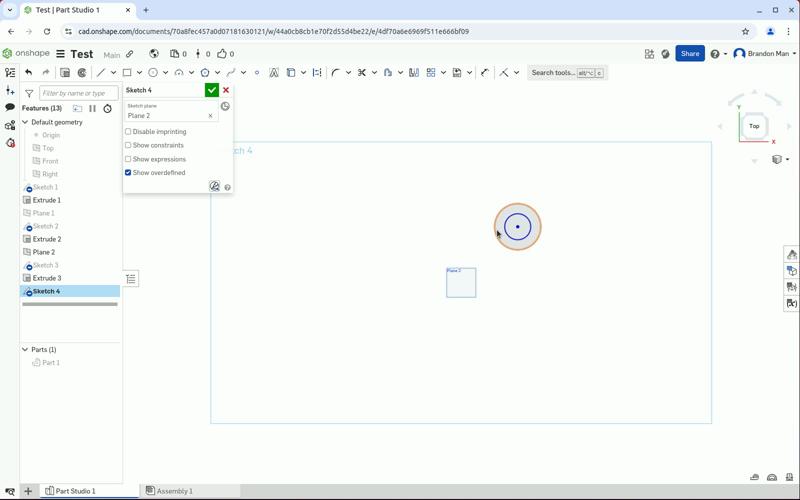
scroll(6)
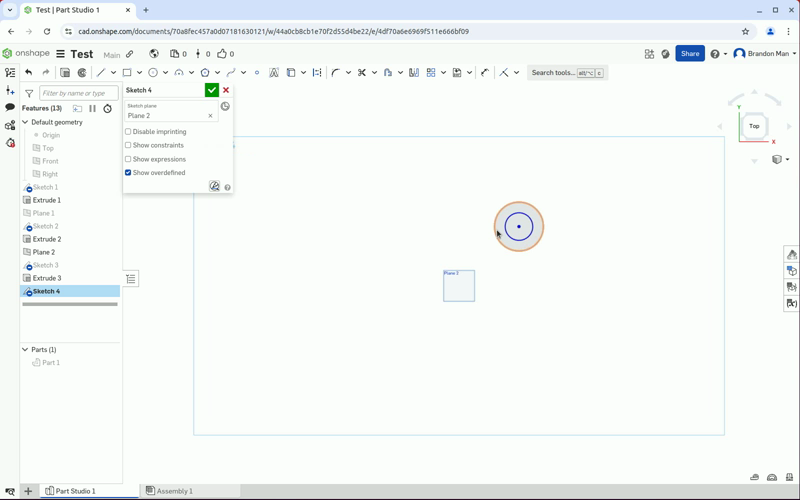
scroll(6)
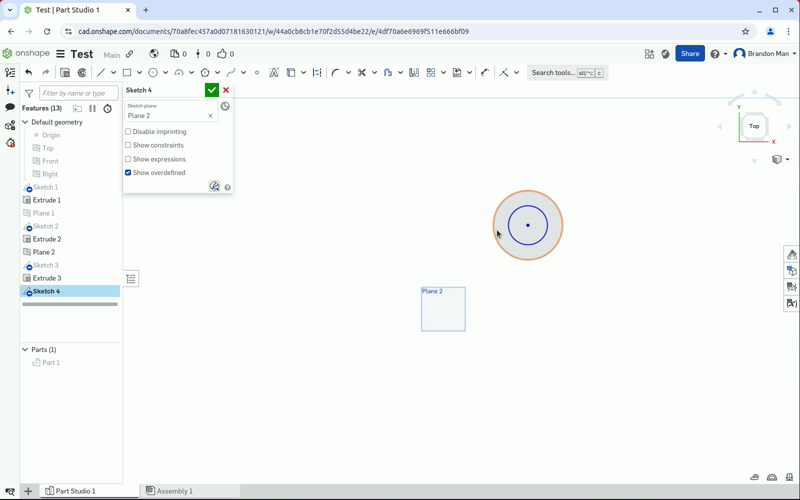
scroll(6)
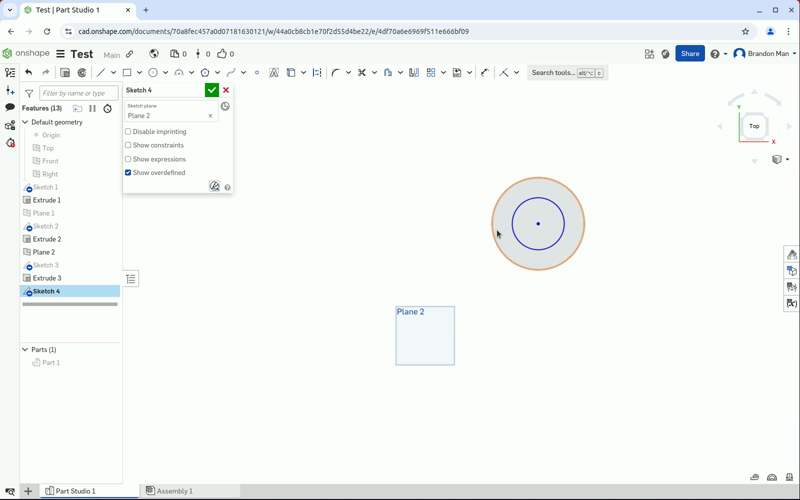
scroll(6)
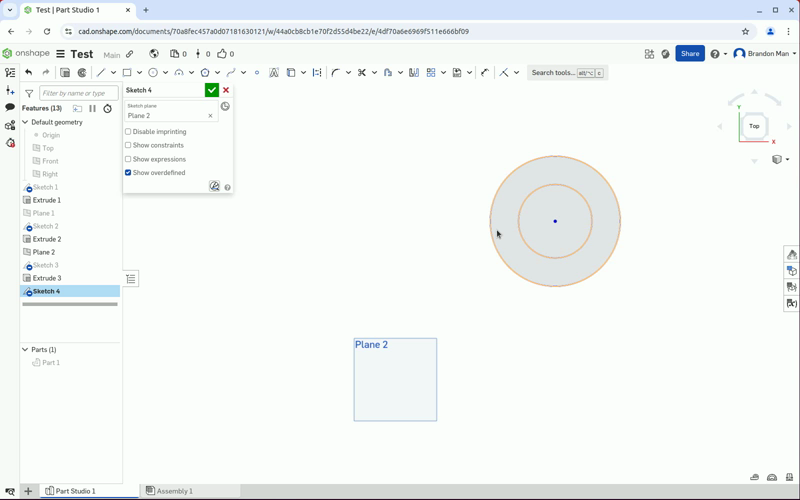
scroll(6)
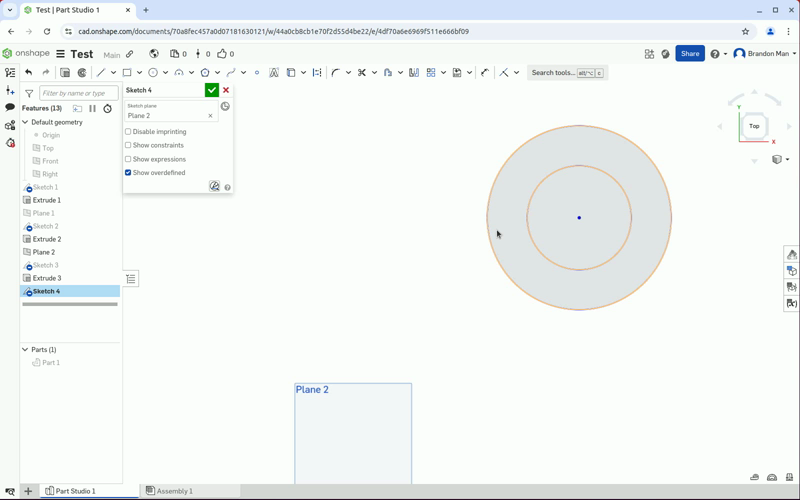
scroll(6)
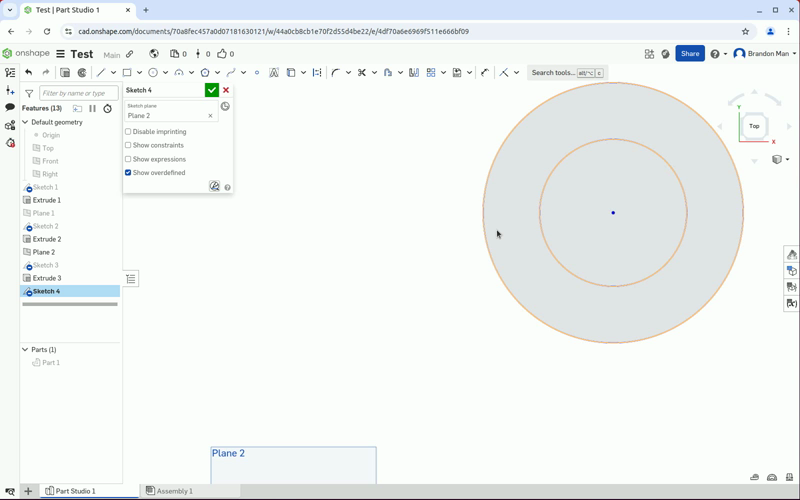
scroll(6)
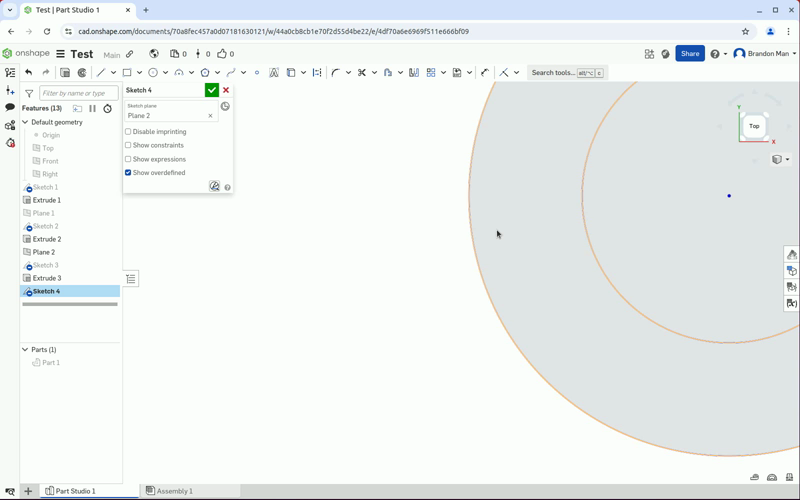
click(497, 229)
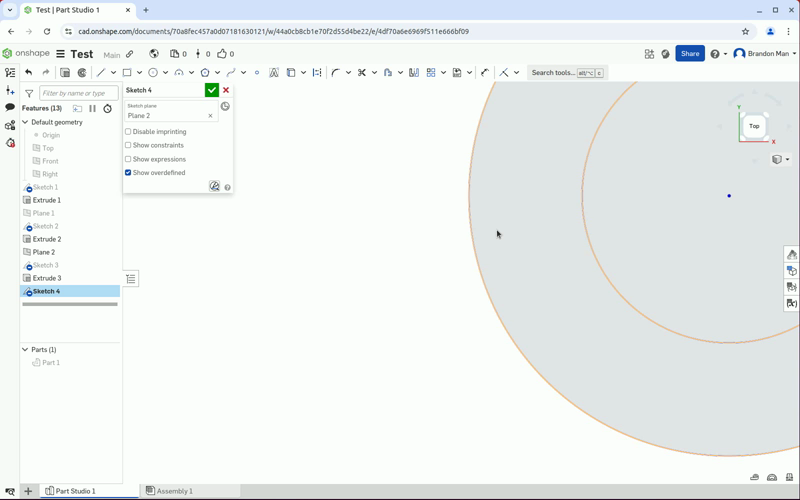
scroll(-6)
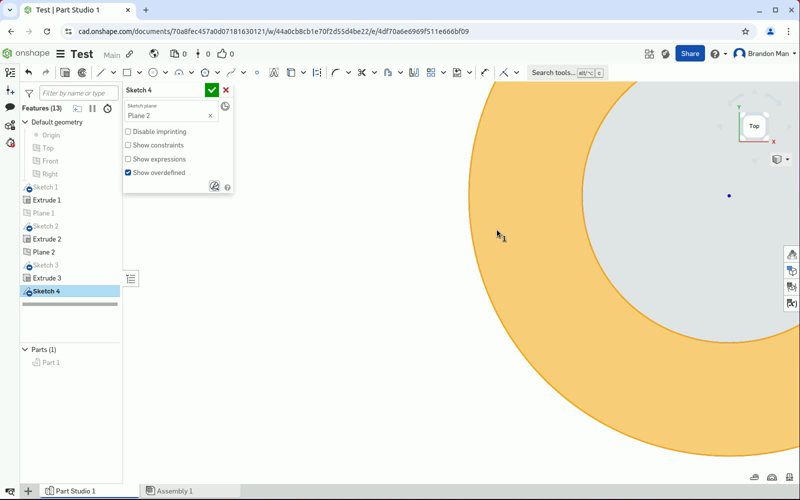
scroll(-6)
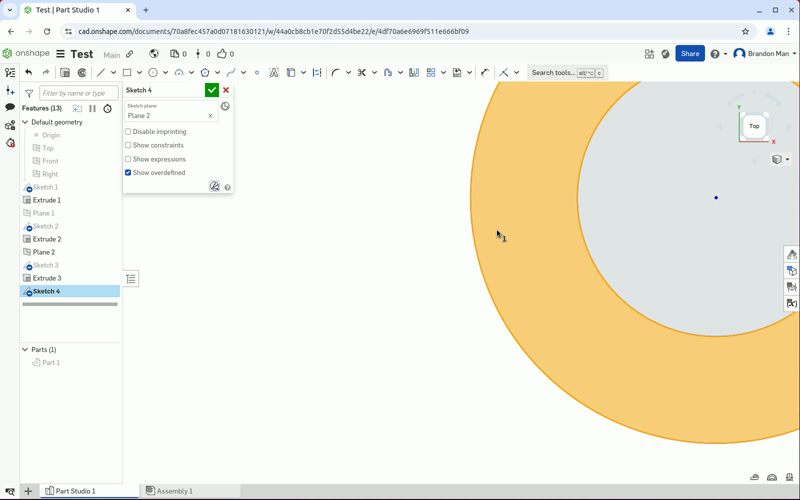
scroll(-6)
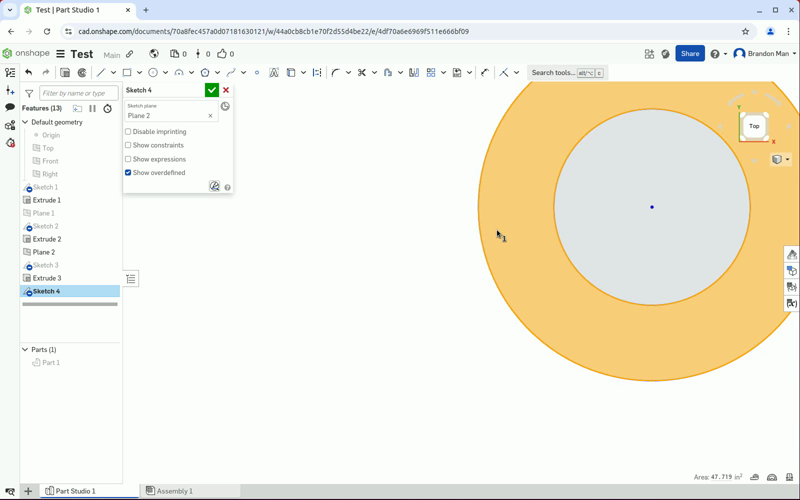
scroll(-6)
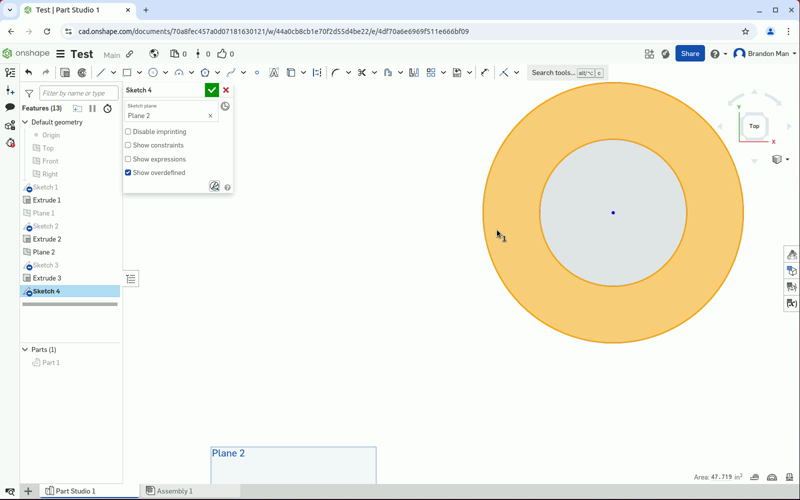
scroll(-6)
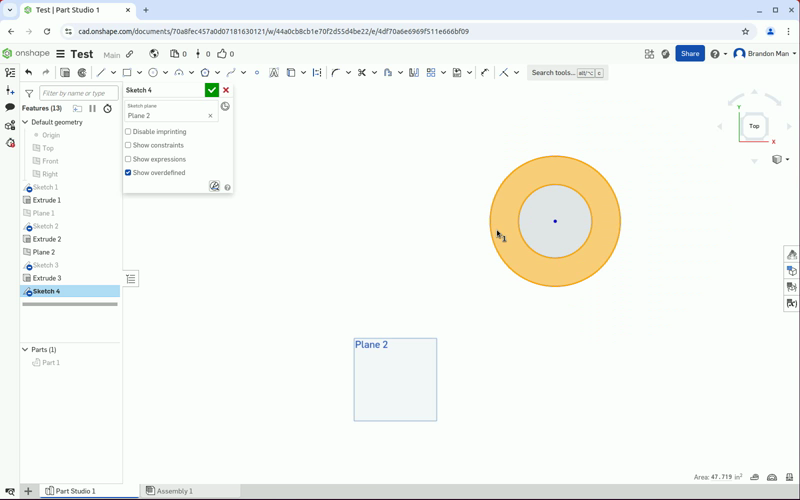
scroll(-6)
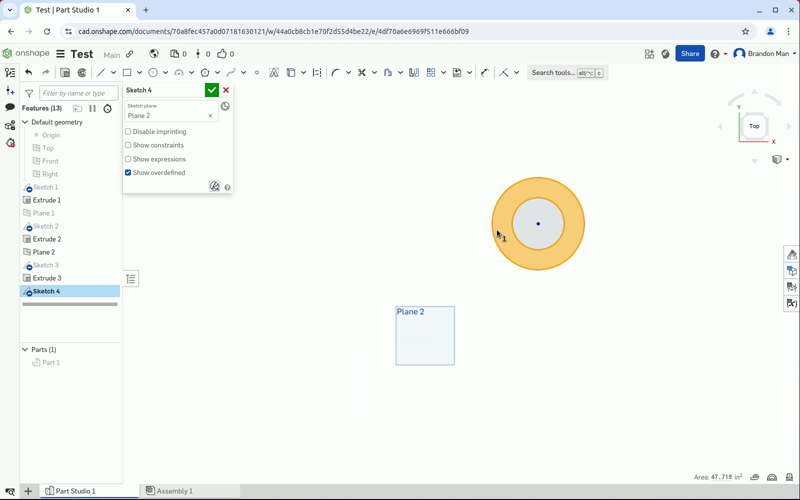
scroll(-6)
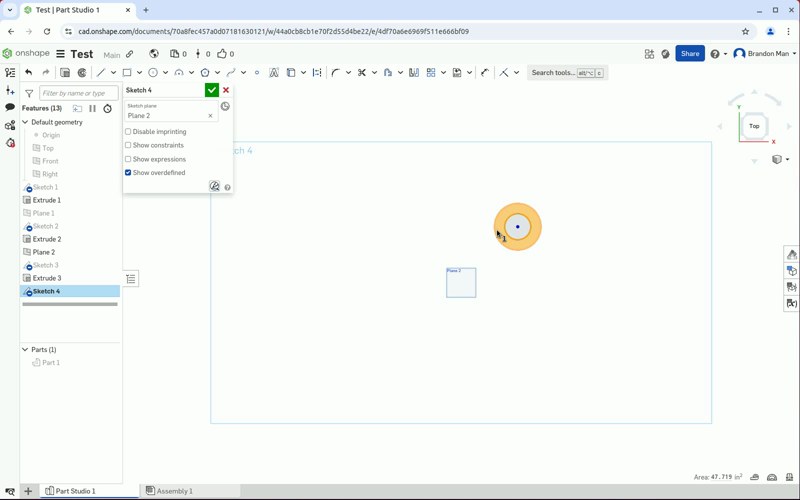
mouse_move(73, 352)
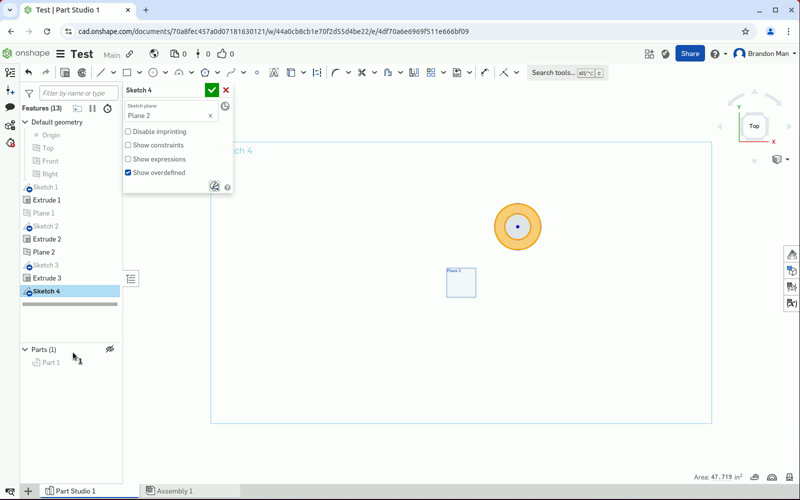
key(shift+y)
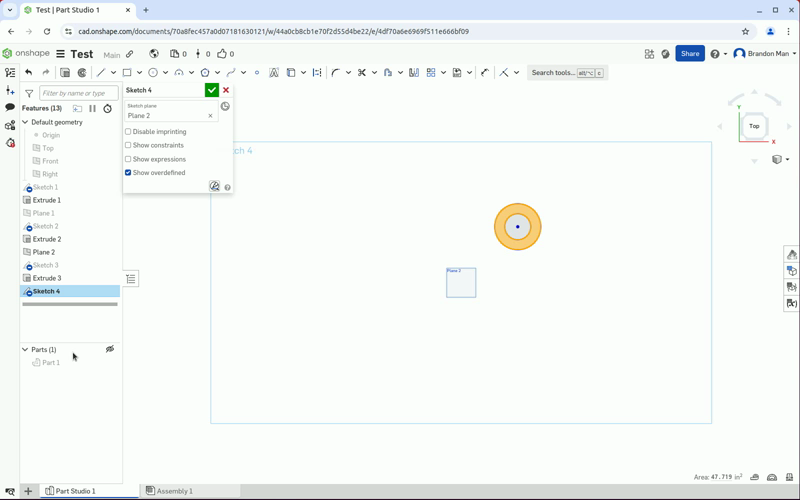
key(shift+e)
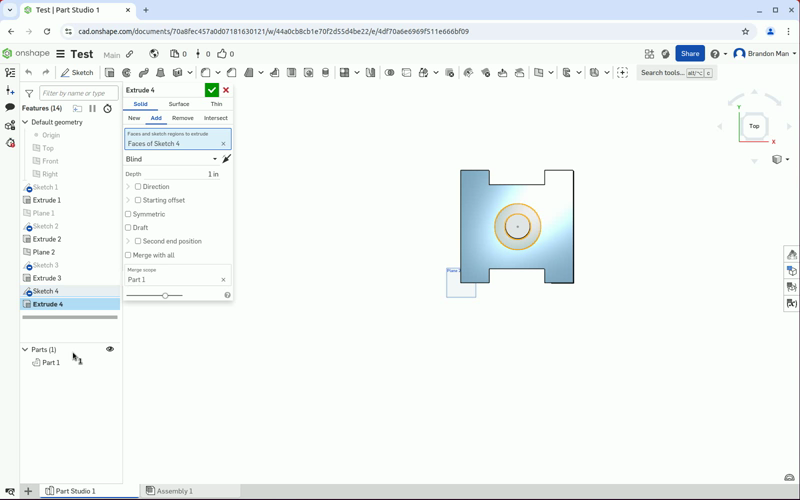
mouse_move(143, 106)
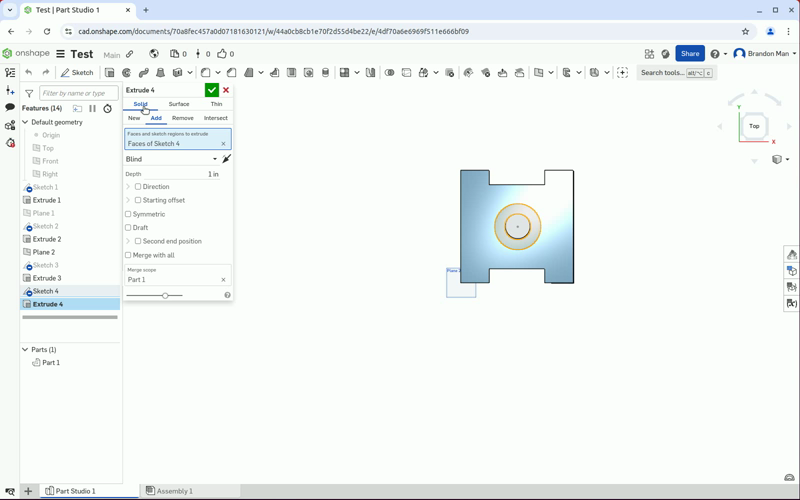
click(143, 106)
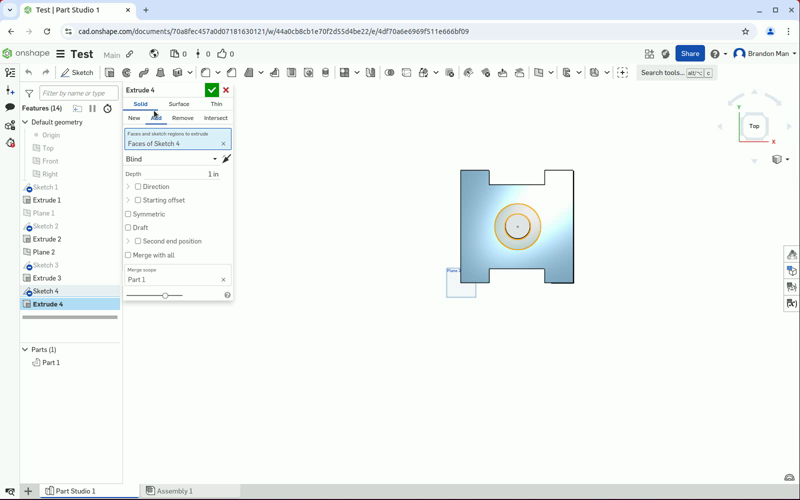
mouse_move(186, 120)
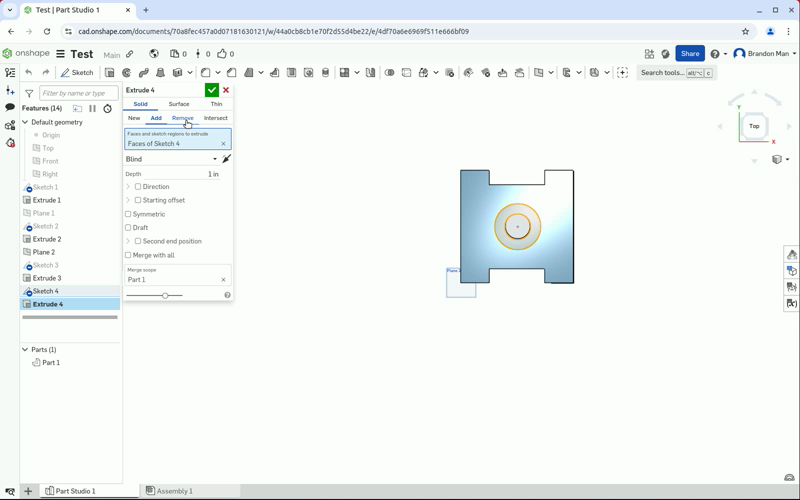
click(186, 120)
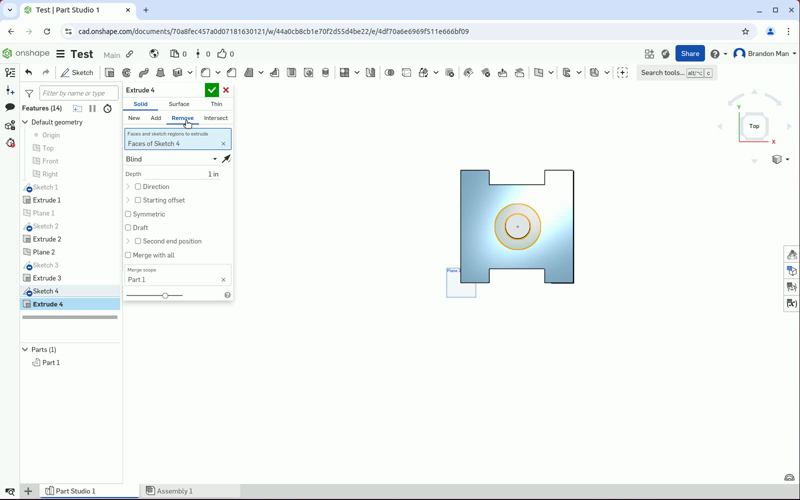
key(tab, 4)
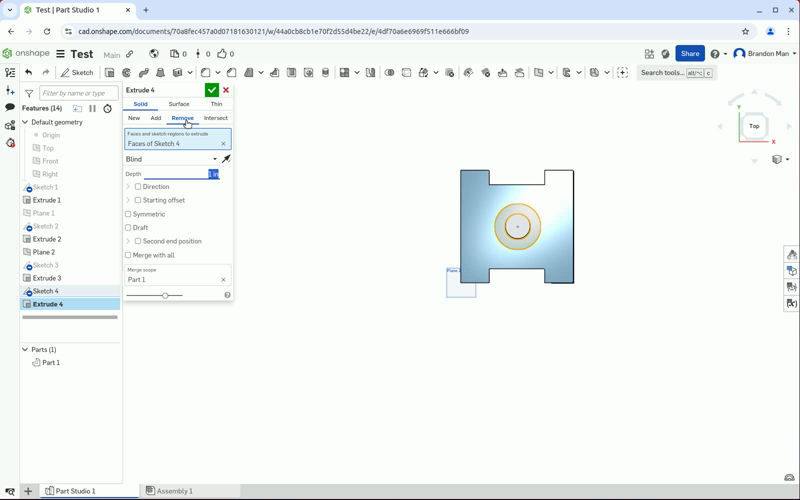
text(1.685)
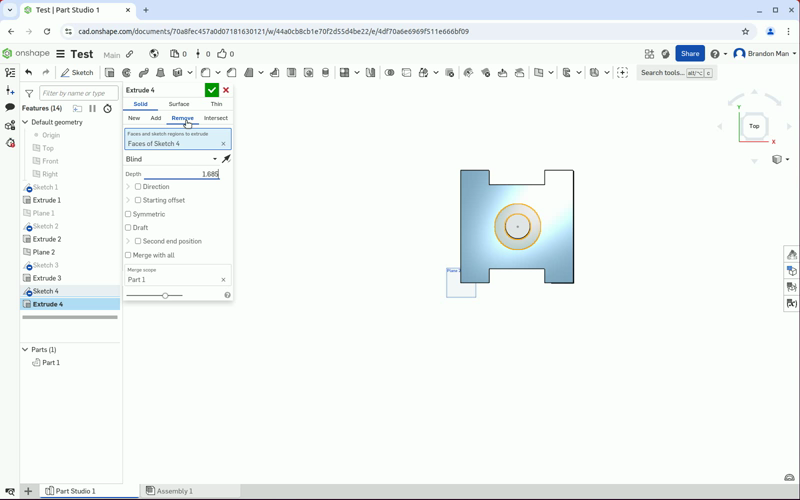
key(tab, 6)
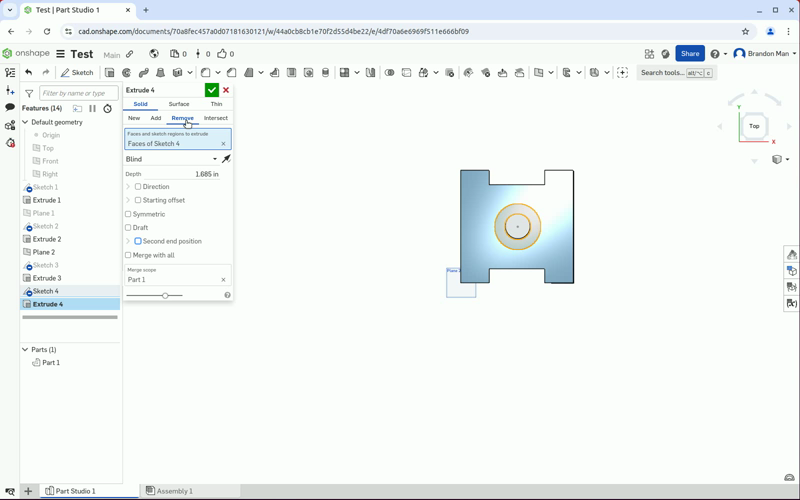
key(space)
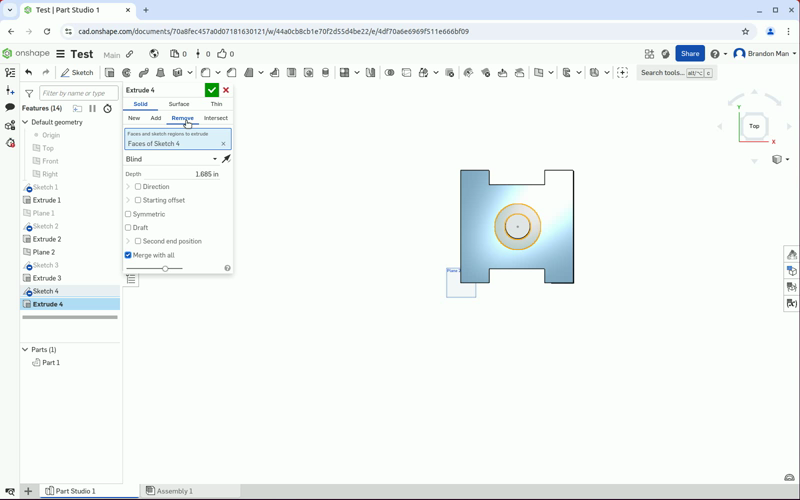
key(enter)
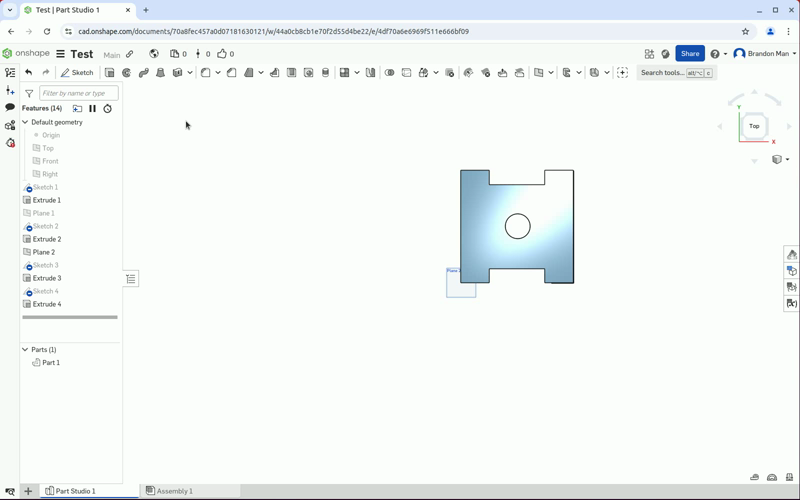
key(shift+h)
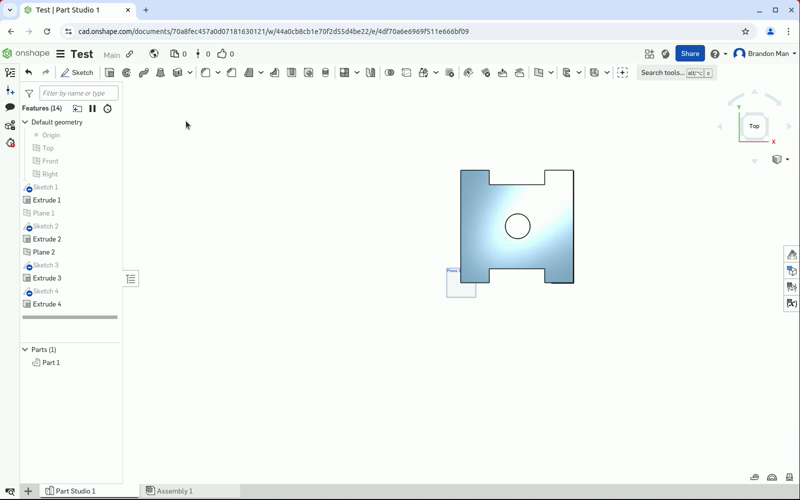
key(shift+h)
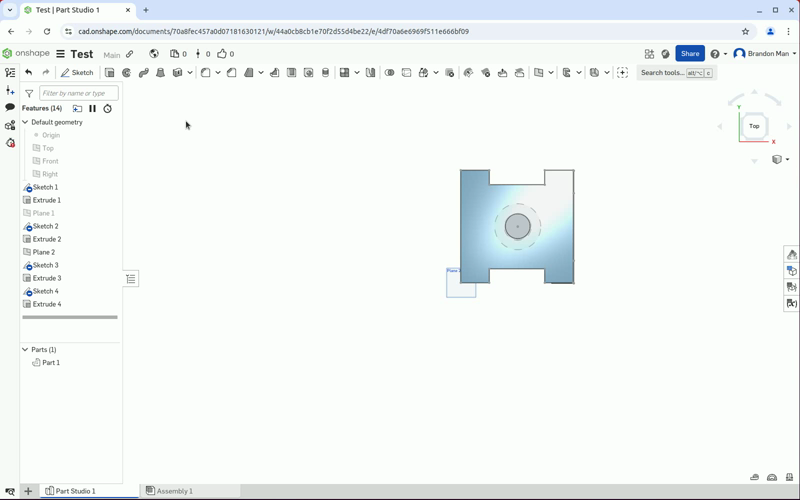
key(shift+7)
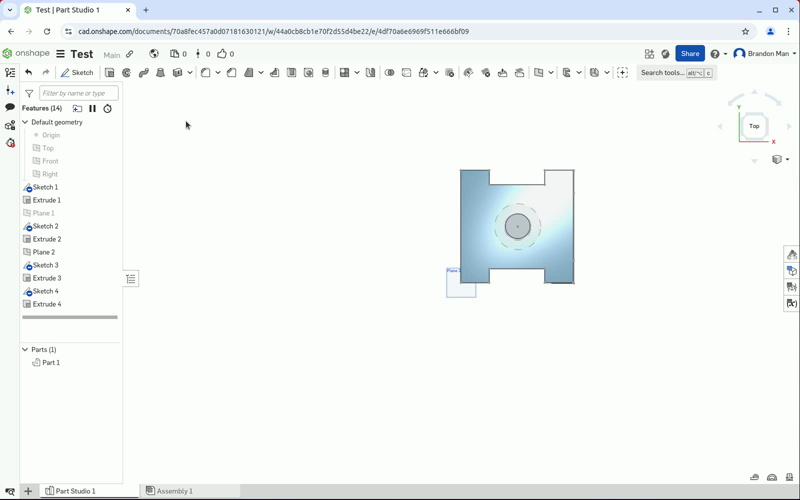
key(up, 3)
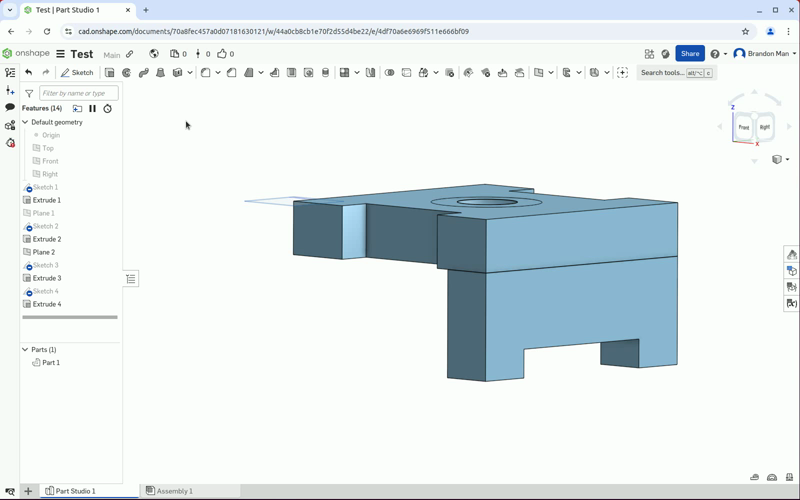
key(left, 3)
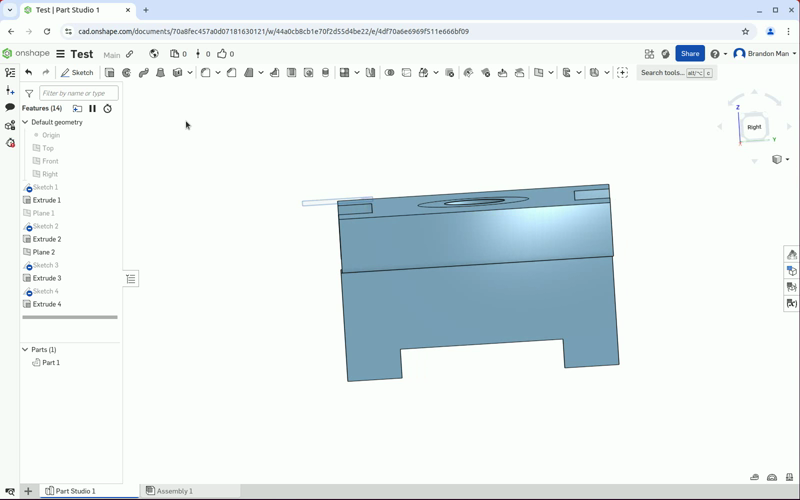
key(right, 3)
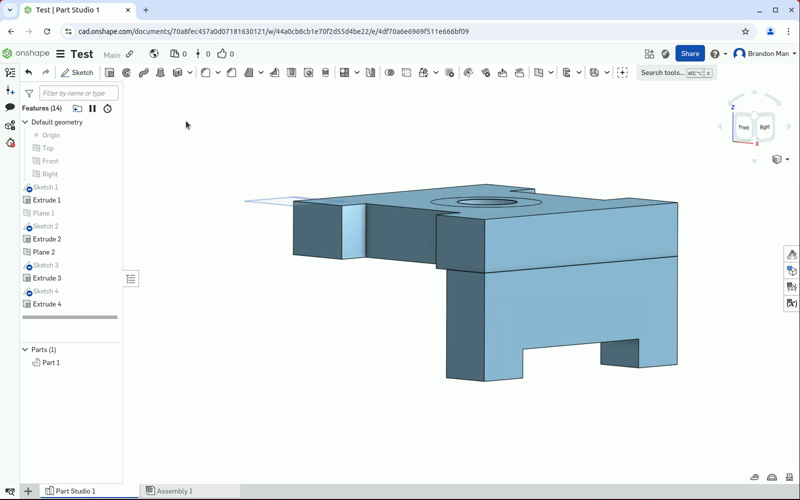
key(down, 3)
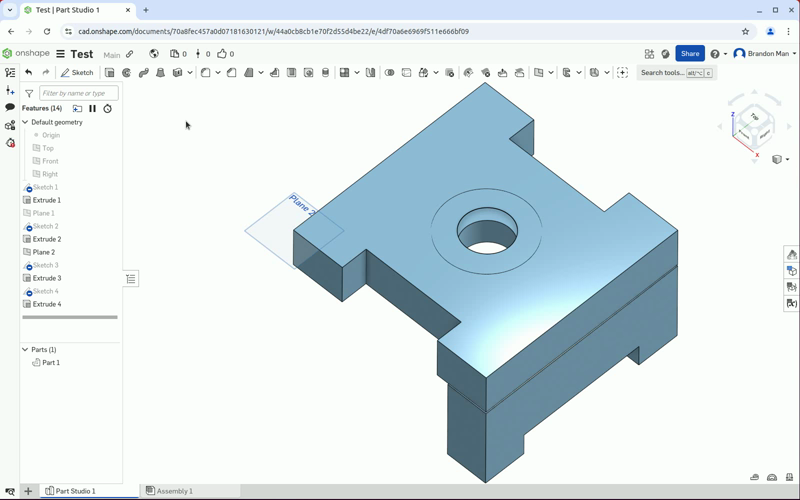
mouse_move(73, 189)
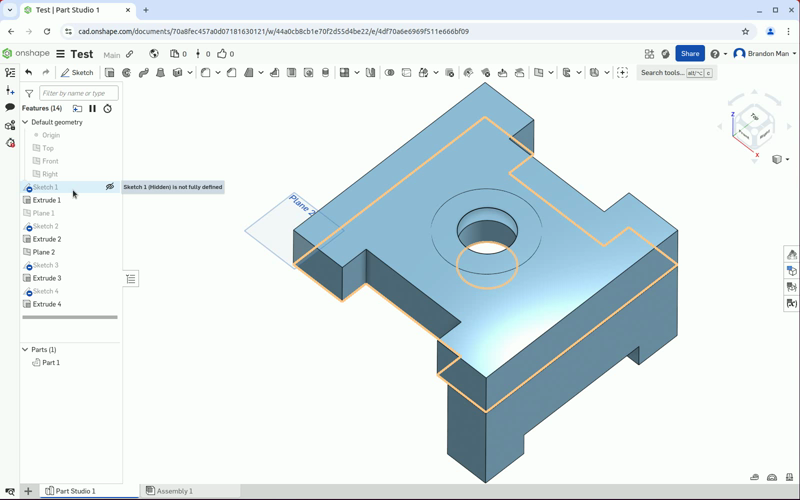
click(73, 189)